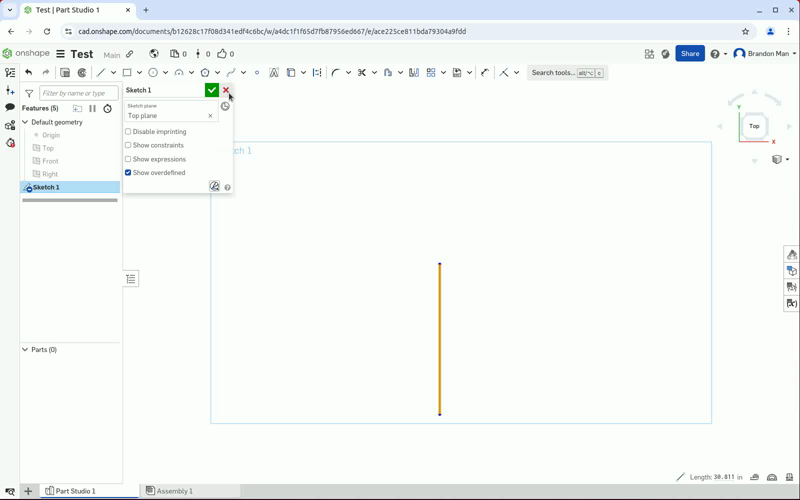
key(shift+h)
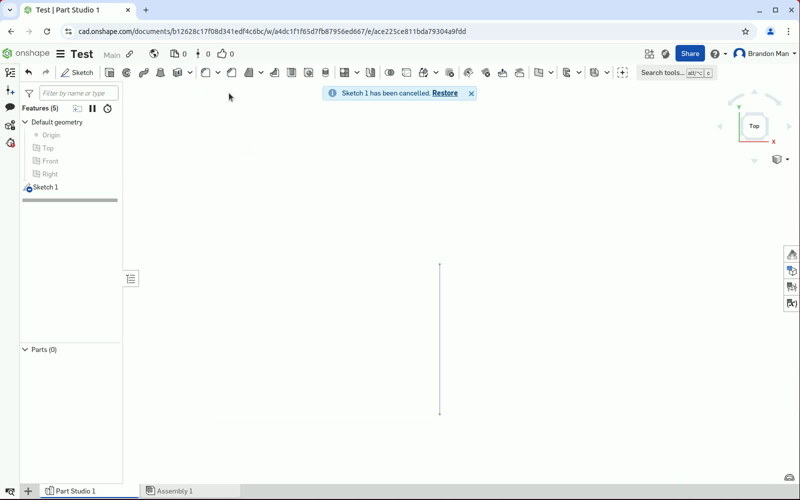
key(shift+s)
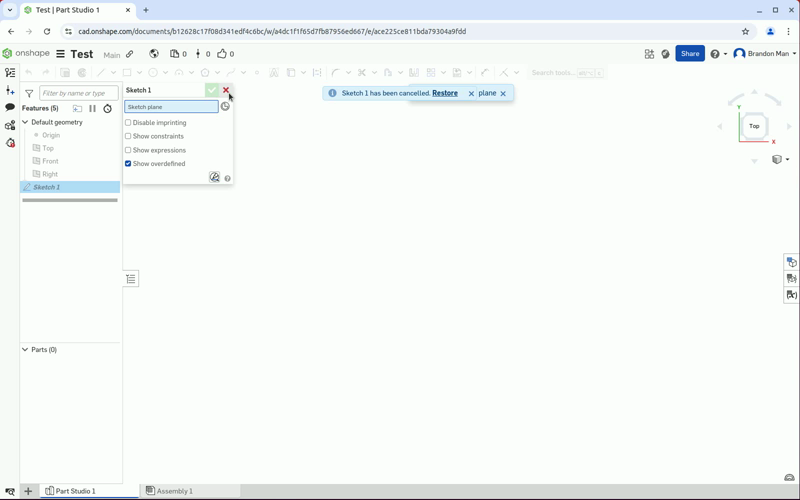
mouse_move(73, 150)
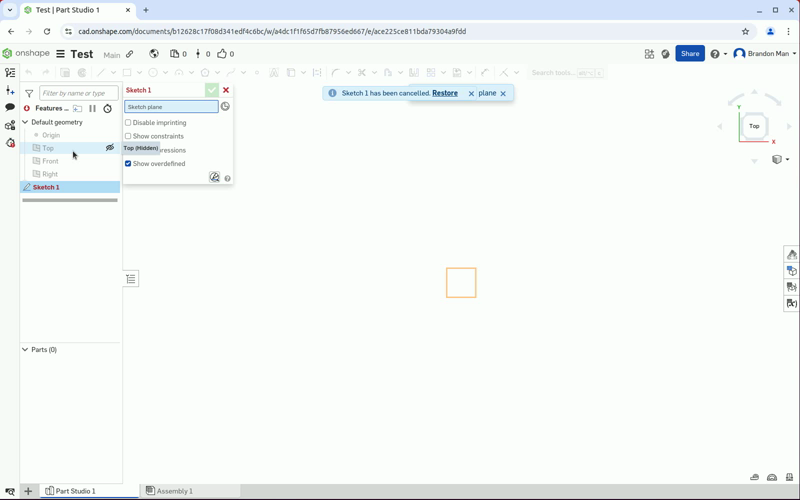
click(73, 150)
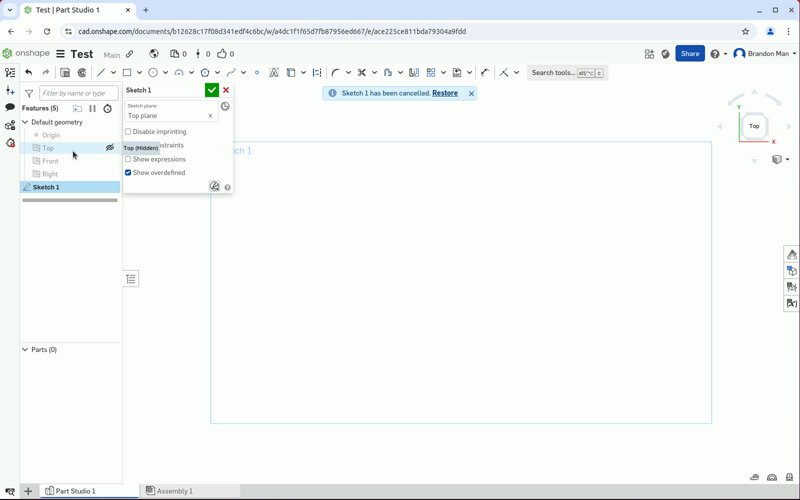
mouse_move(73, 352)
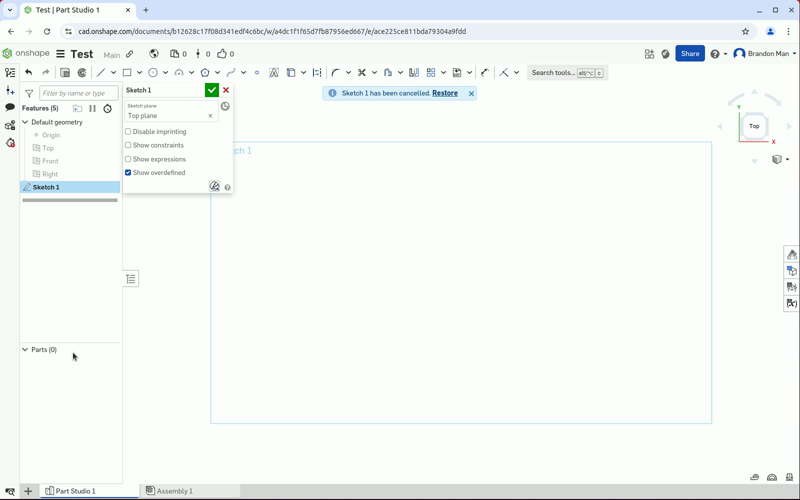
key(y)
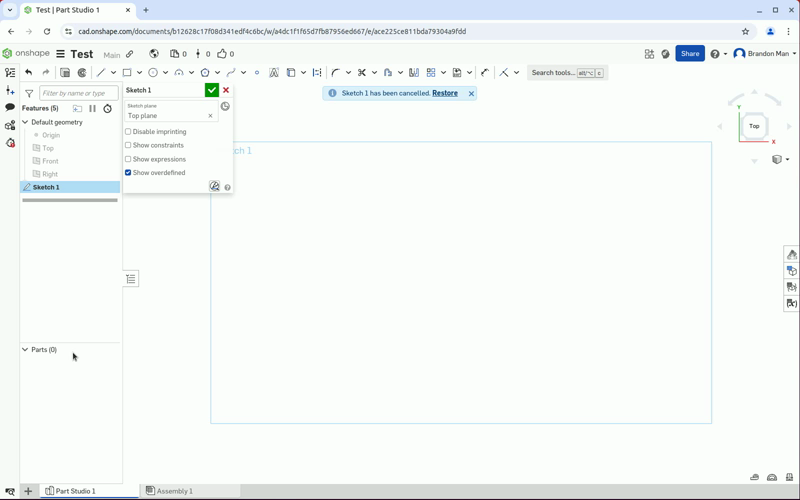
key(c)
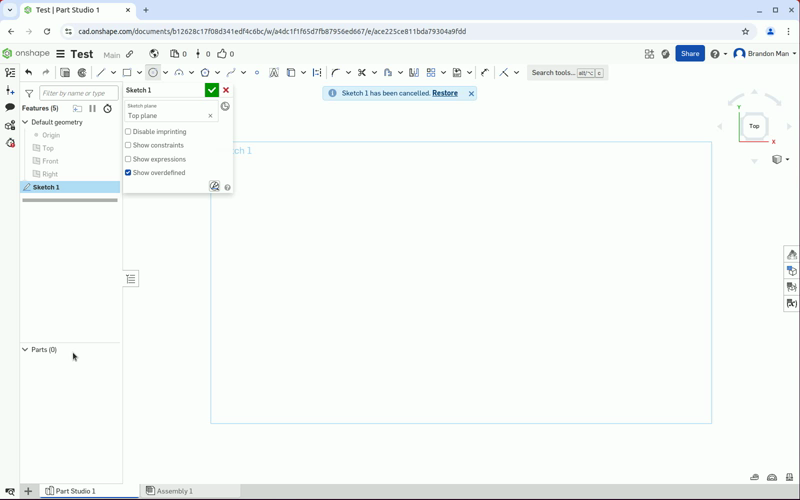
key_down(shift)
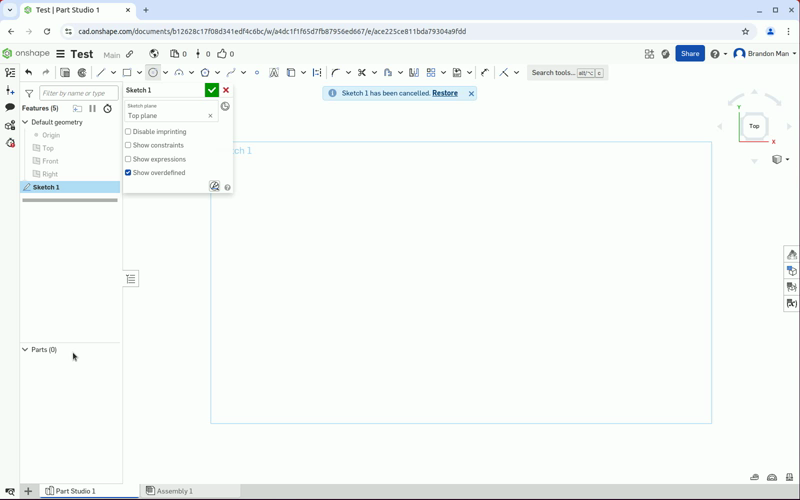
mouse_move(461, 282)
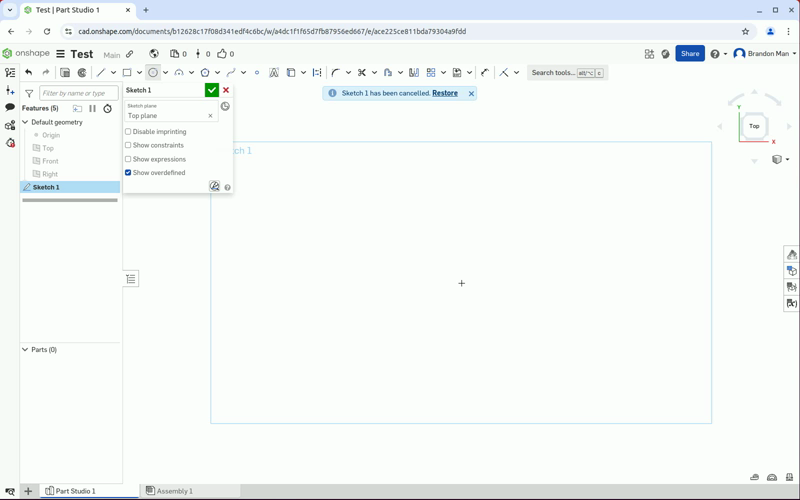
click(461, 282)
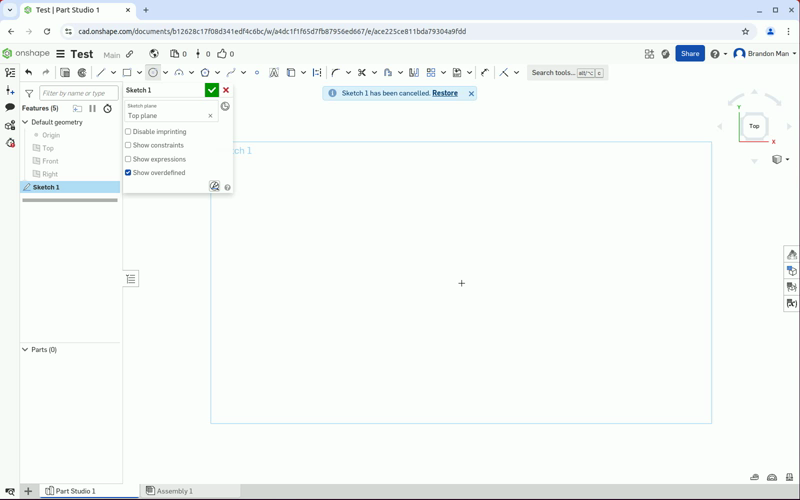
key_up(shift)
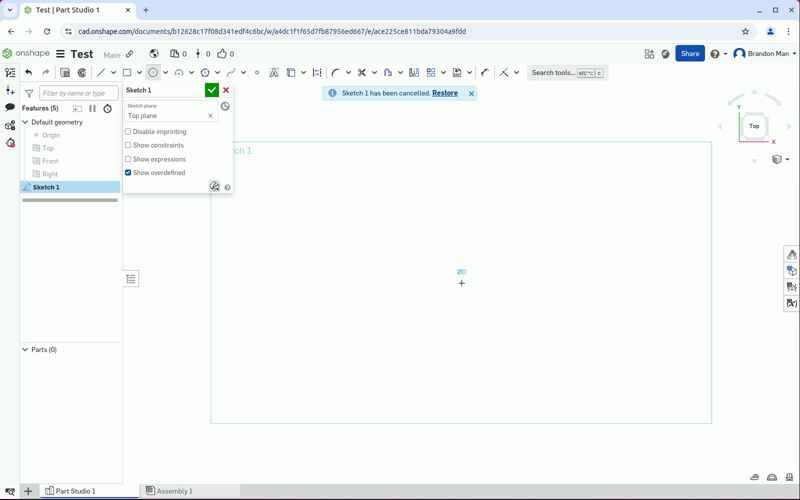
mouse_move(487, 282)
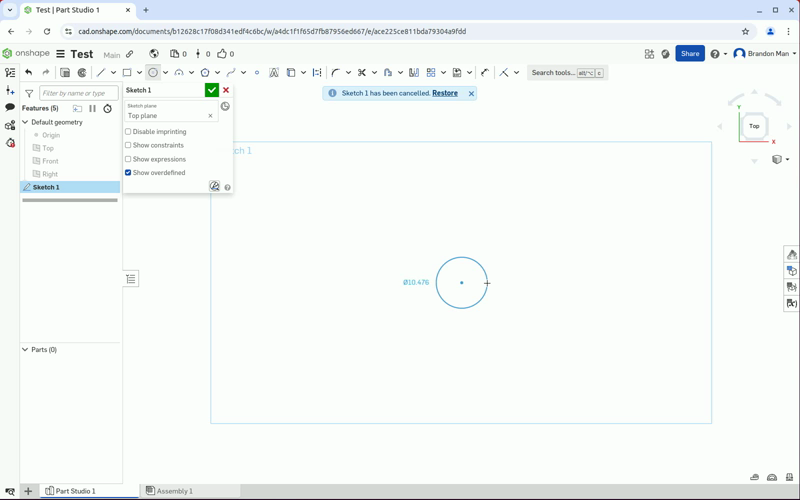
click(487, 282)
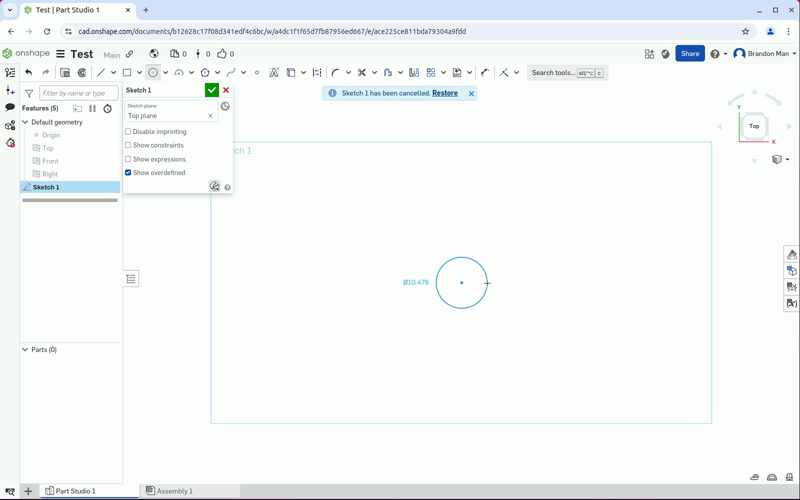
key(esc)
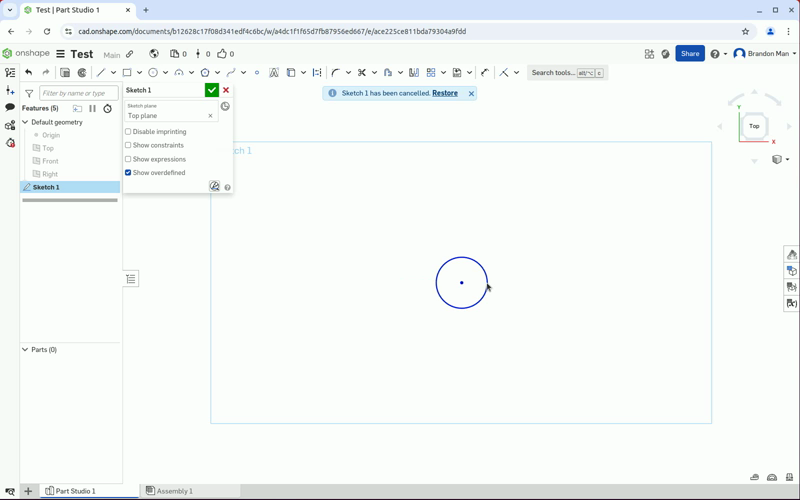
key(c)
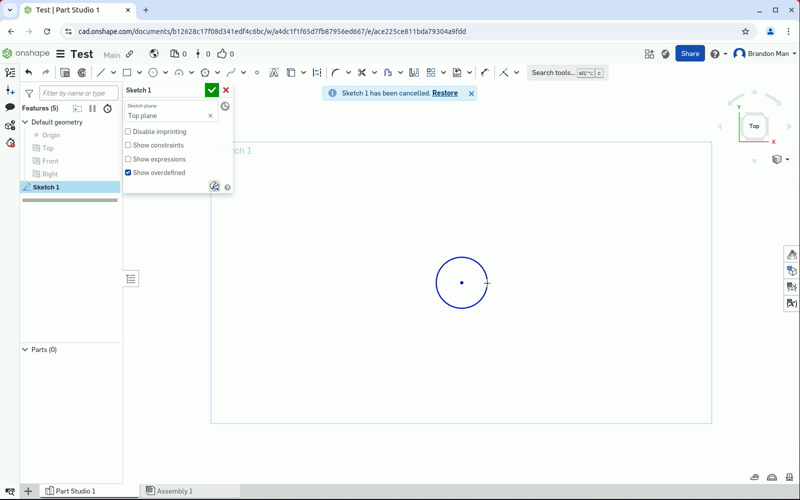
key_down(shift)
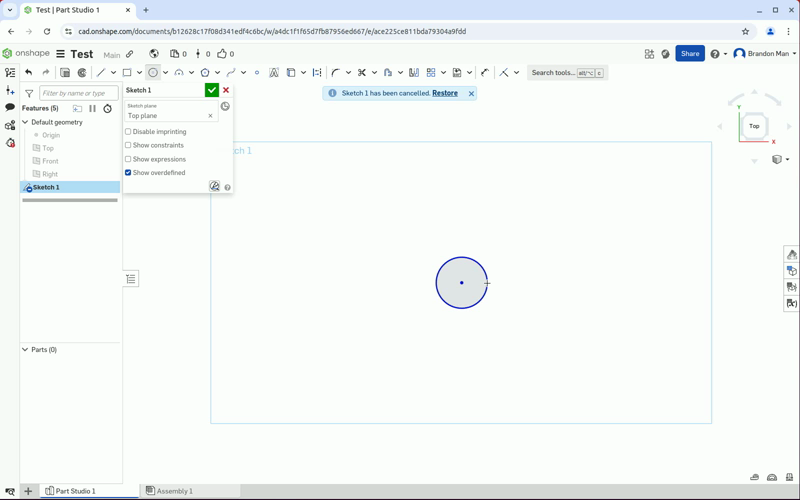
mouse_move(461, 282)
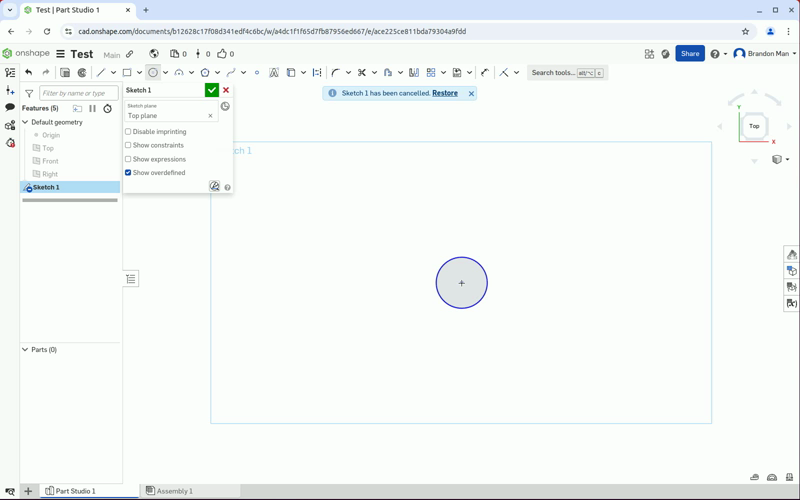
click(461, 282)
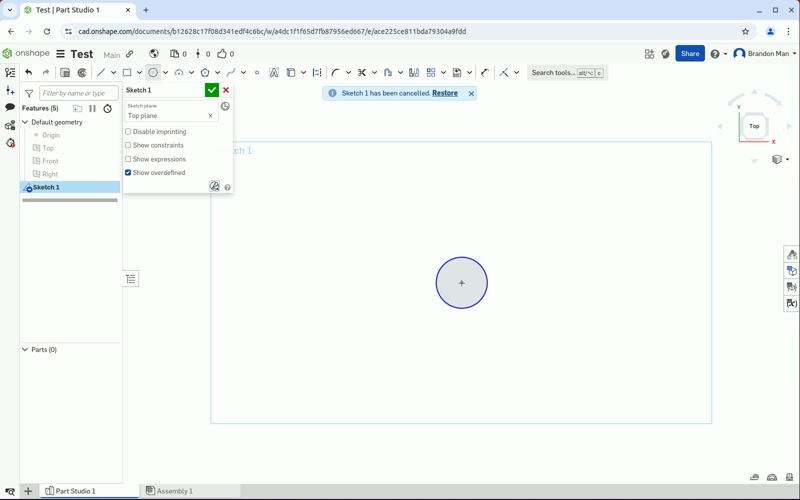
key_up(shift)
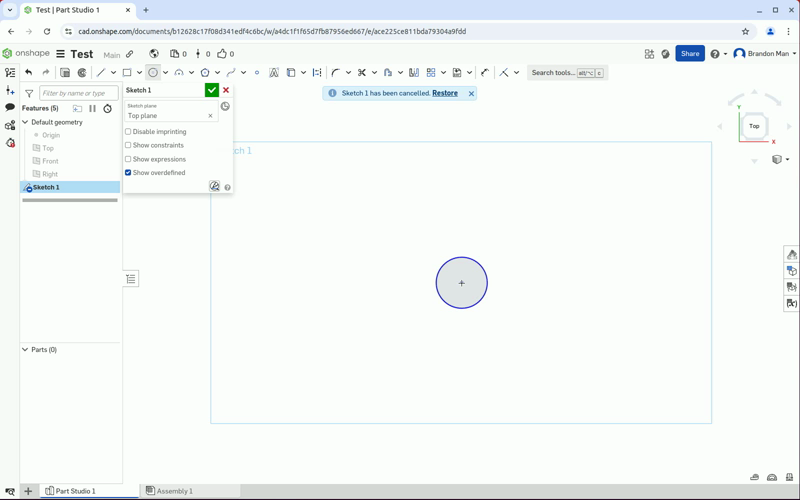
mouse_move(479, 282)
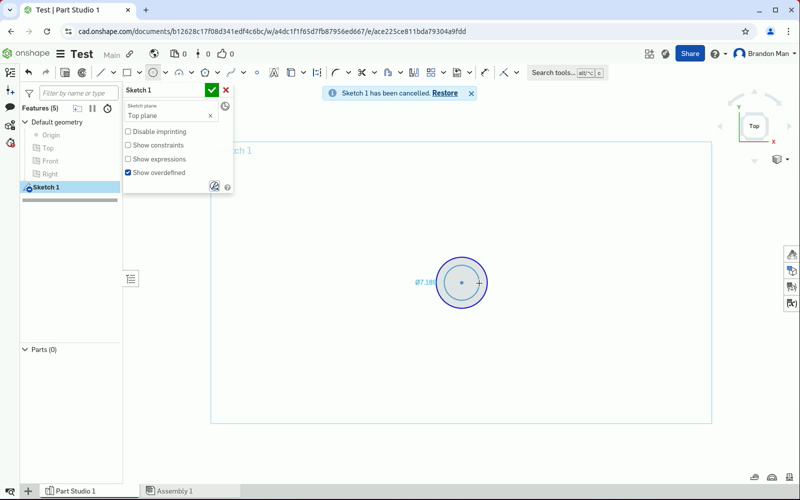
click(479, 282)
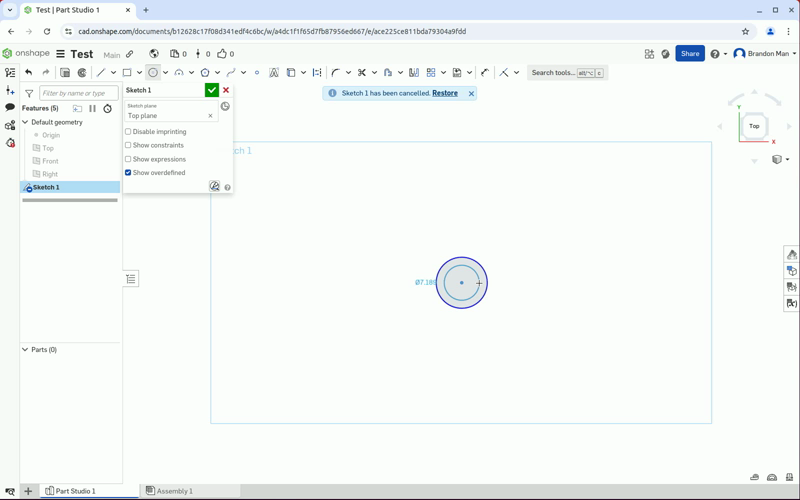
key(esc)
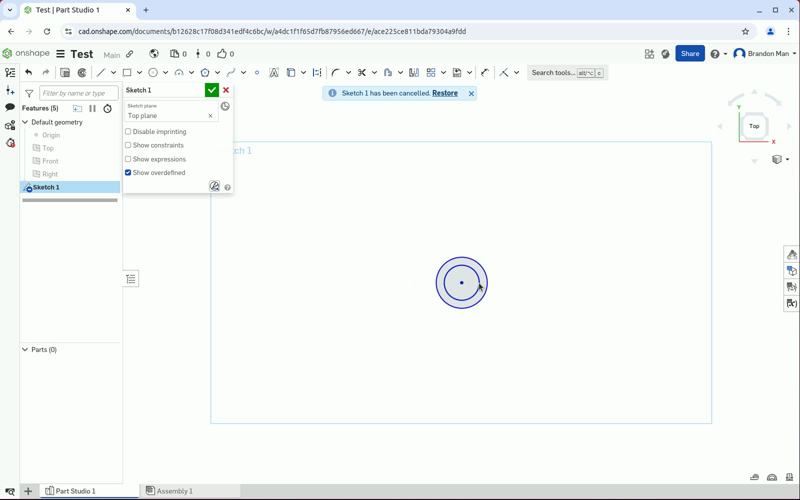
mouse_move(480, 272)
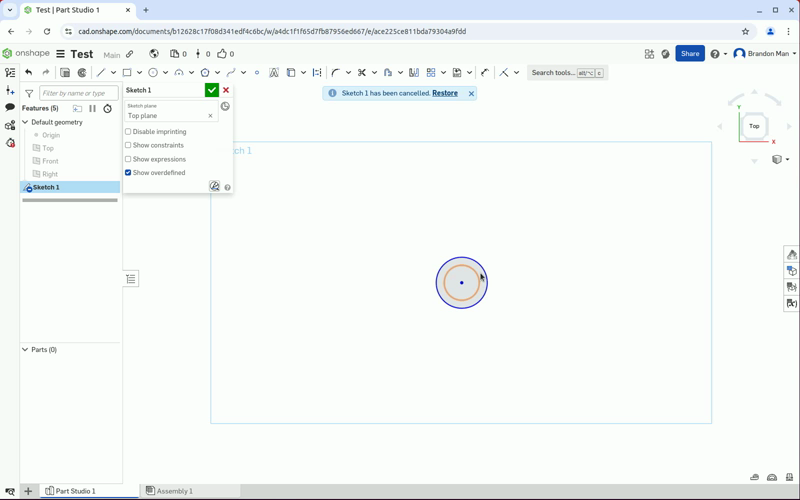
scroll(6)
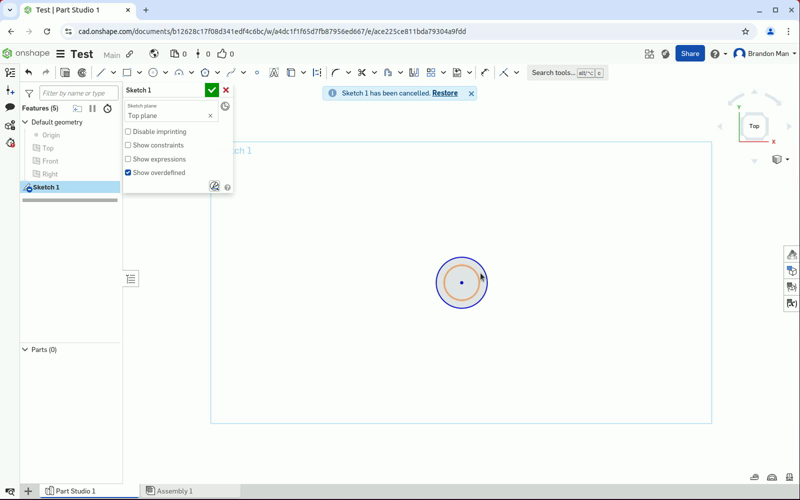
scroll(6)
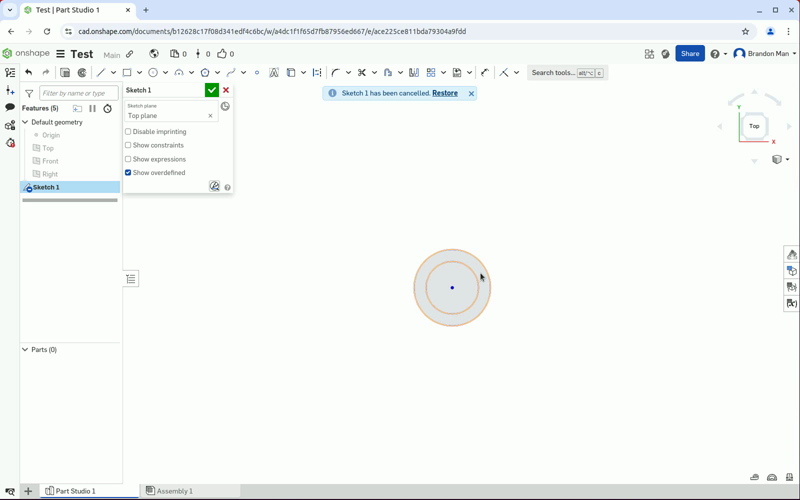
scroll(6)
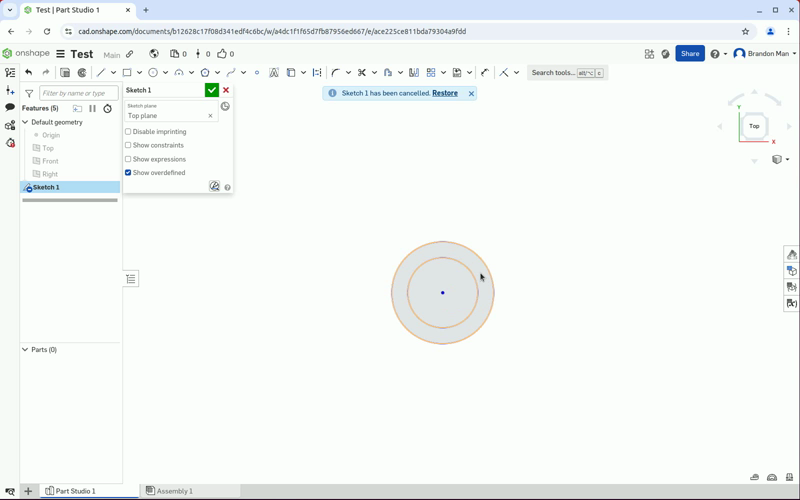
scroll(6)
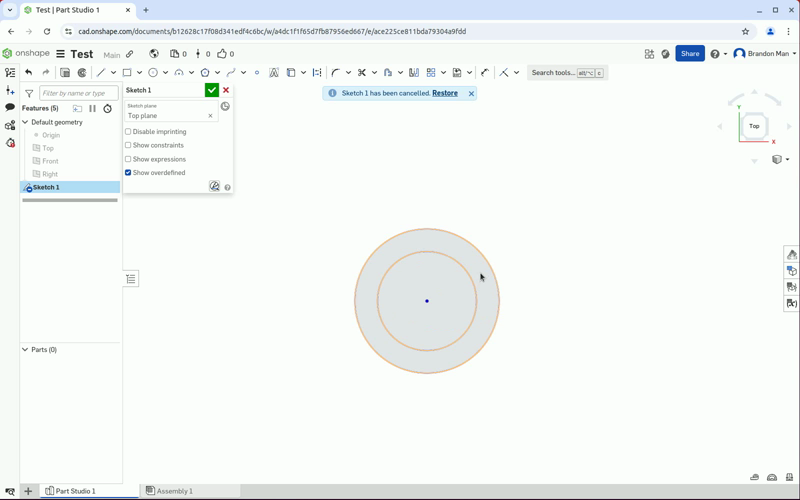
scroll(6)
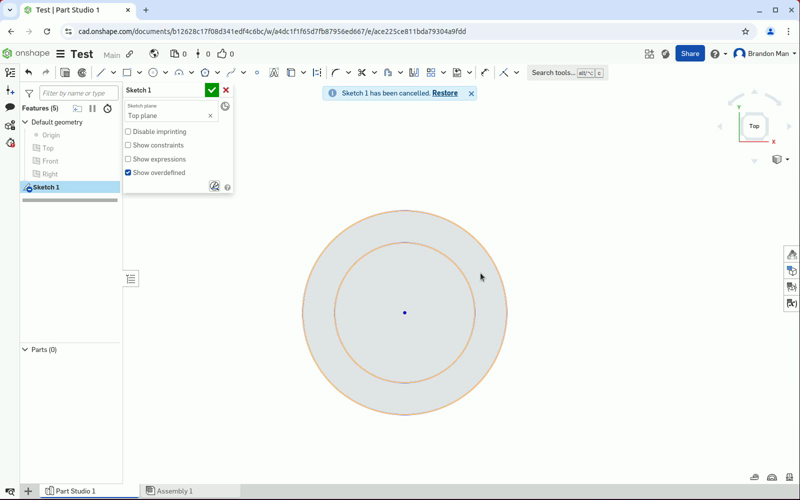
scroll(6)
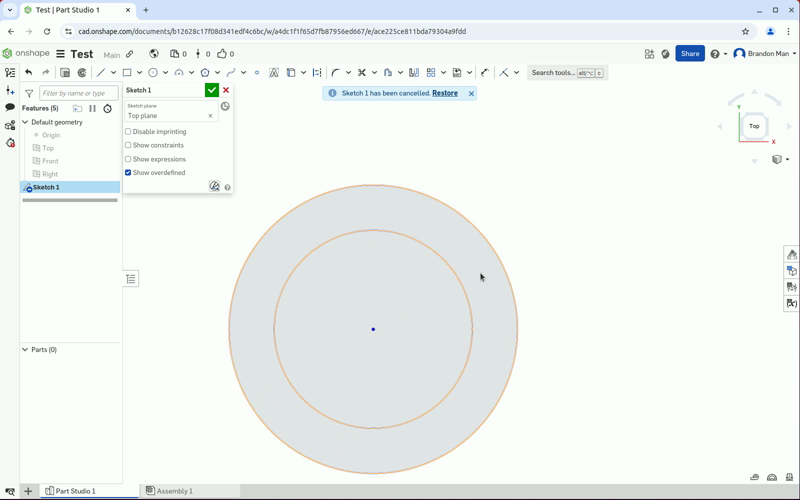
scroll(6)
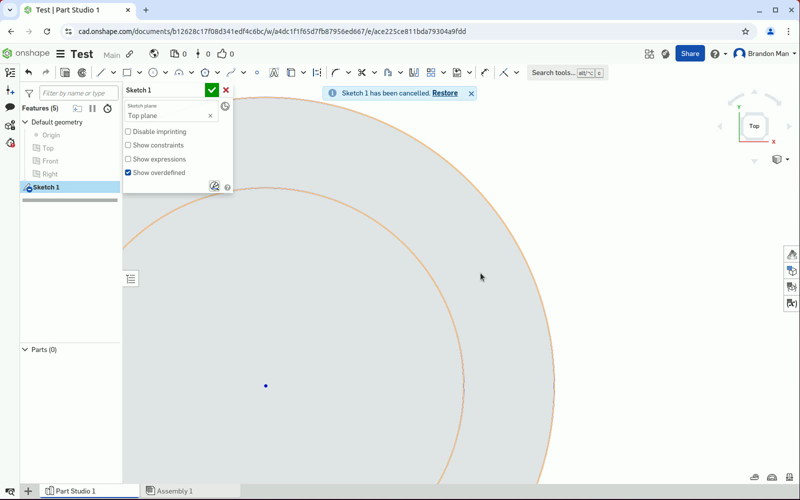
click(480, 272)
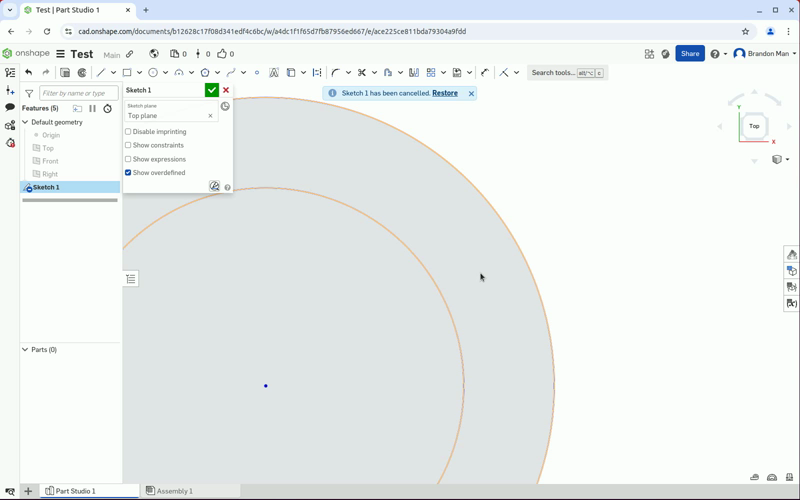
scroll(-6)
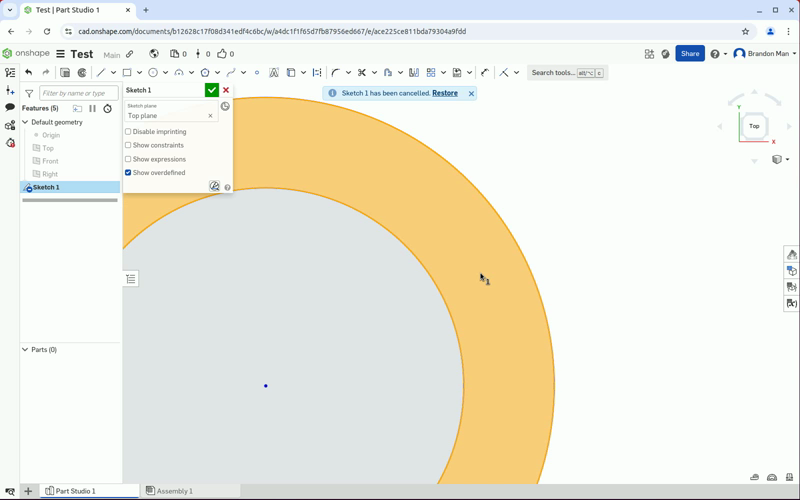
scroll(-6)
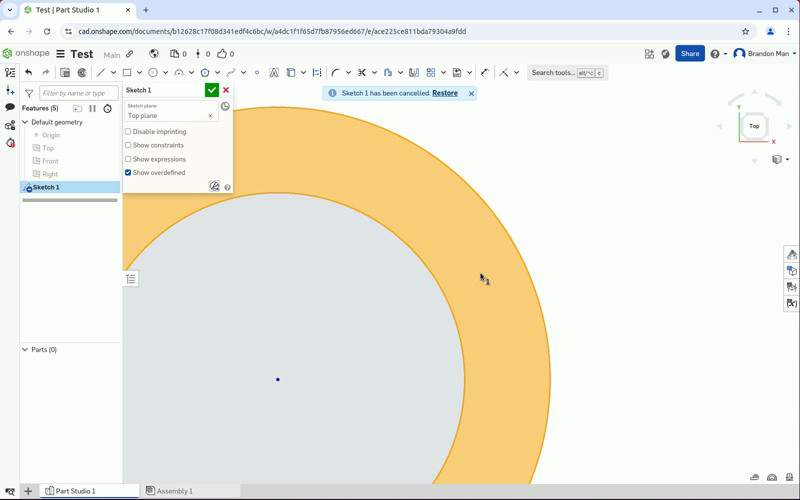
scroll(-6)
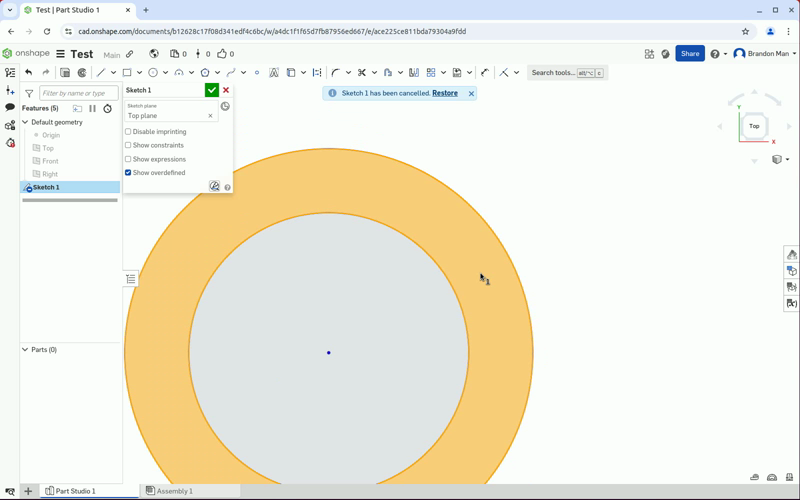
scroll(-6)
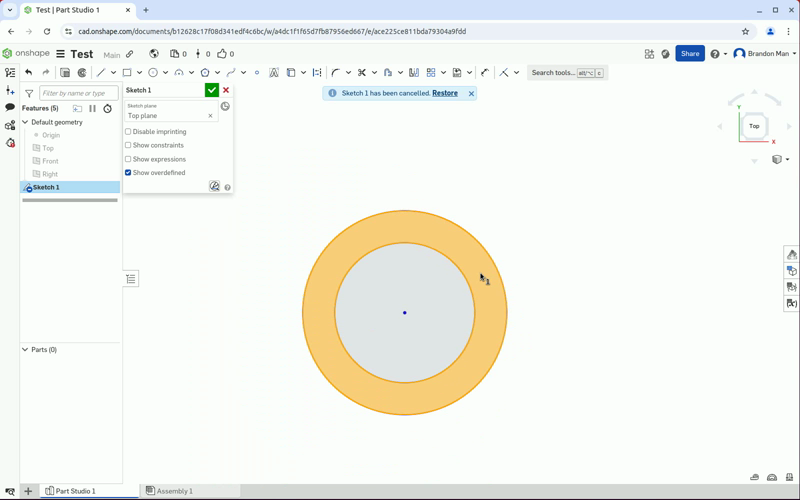
scroll(-6)
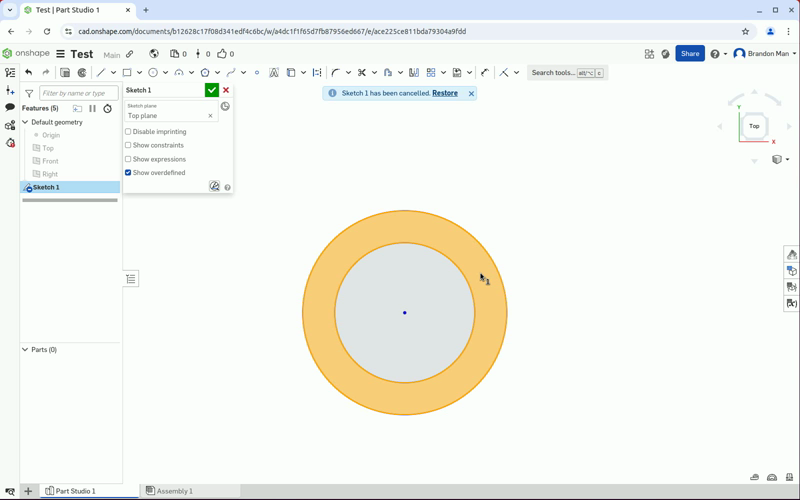
scroll(-6)
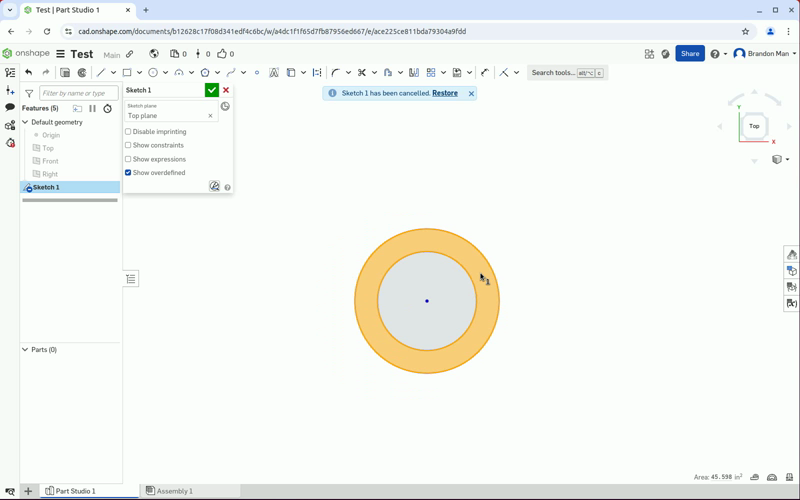
scroll(-6)
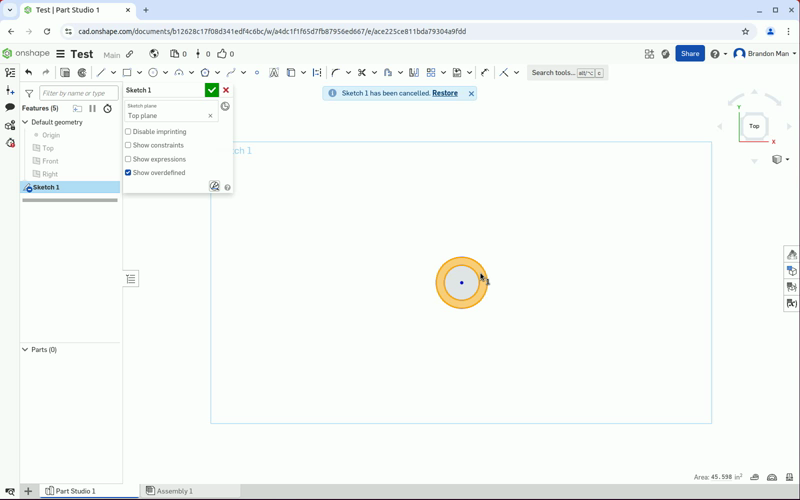
mouse_move(73, 352)
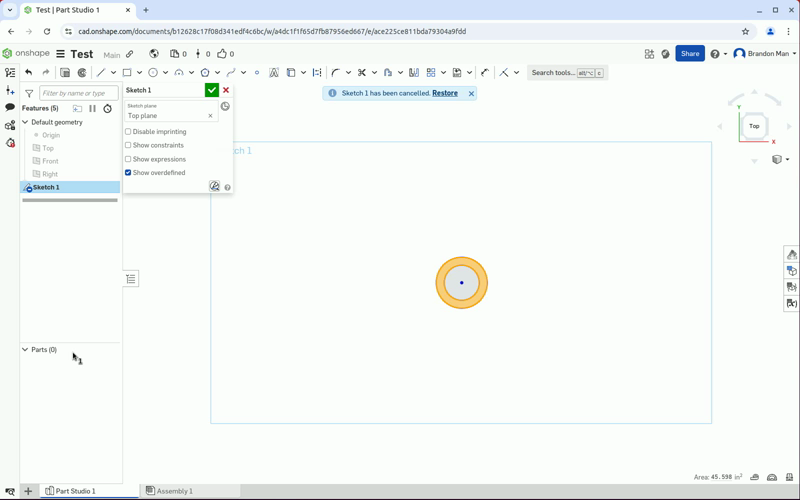
key(shift+y)
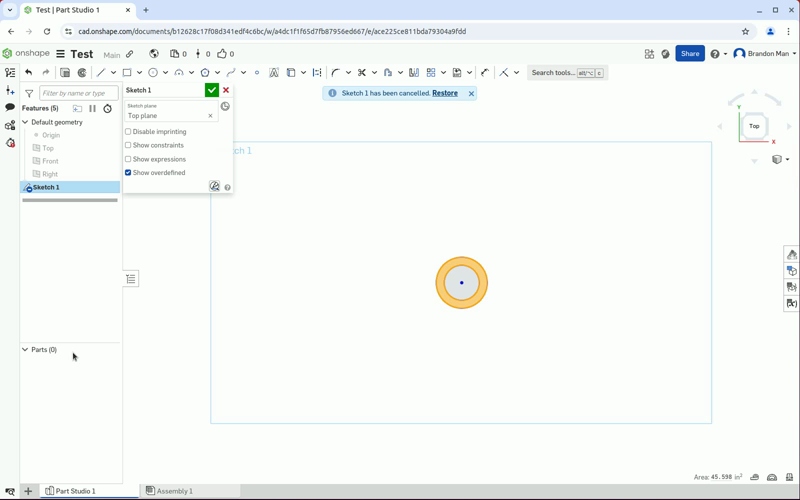
key(shift+e)
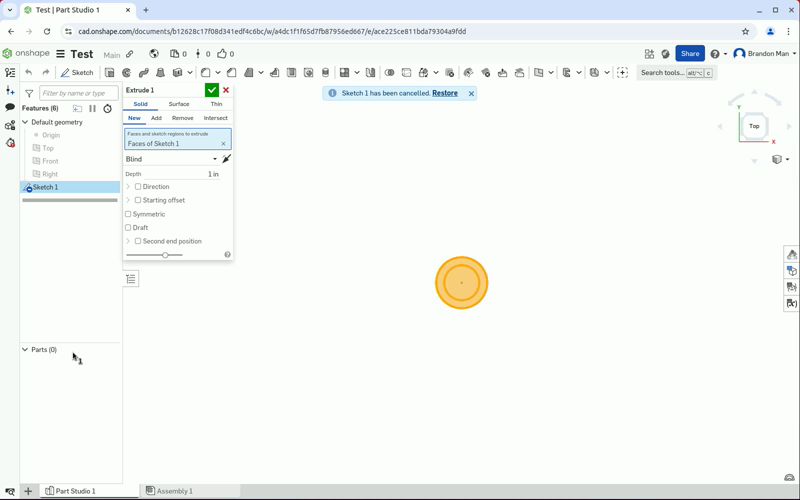
mouse_move(143, 106)
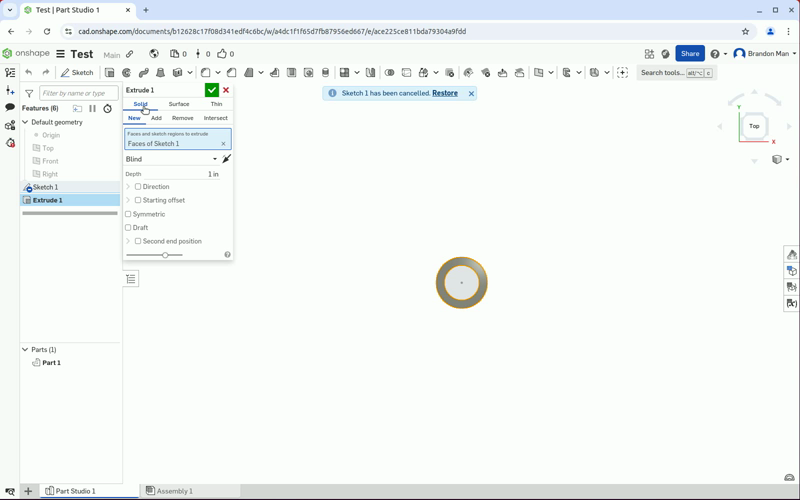
click(143, 106)
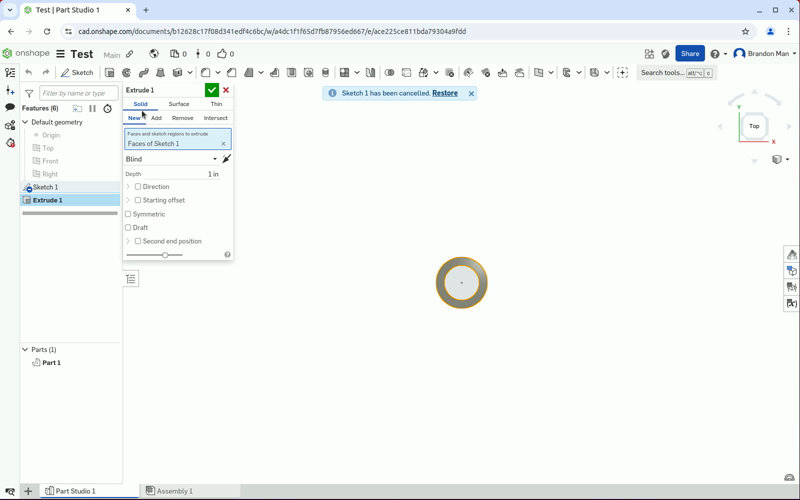
mouse_move(137, 120)
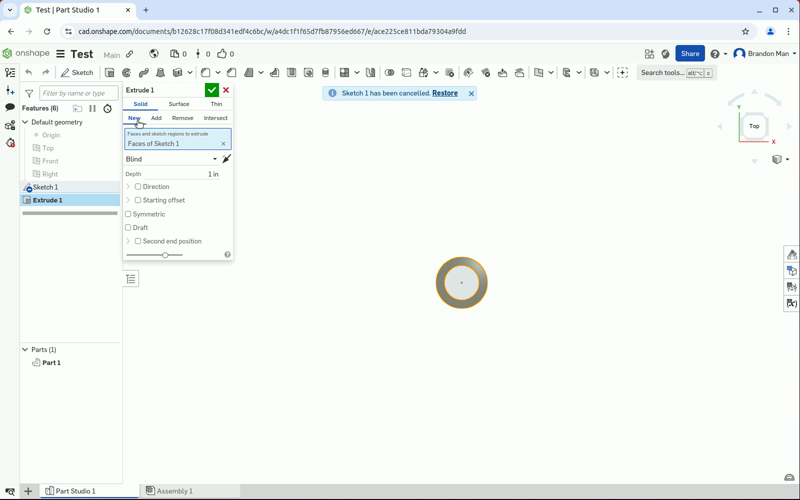
click(137, 120)
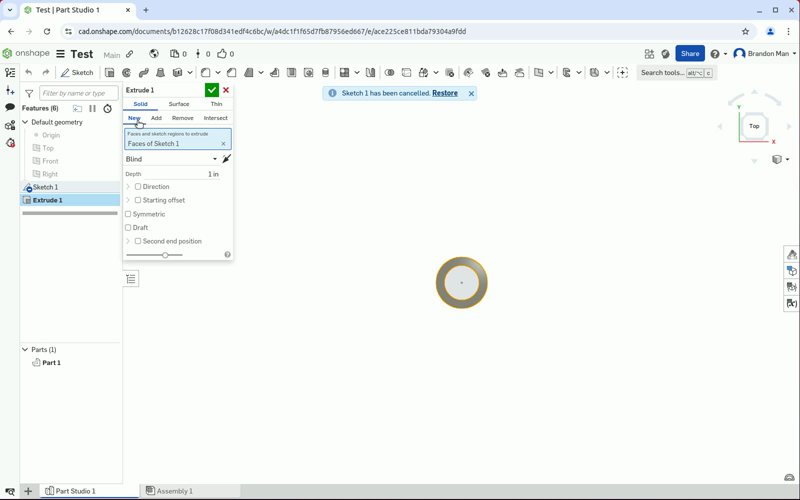
key(tab, 4)
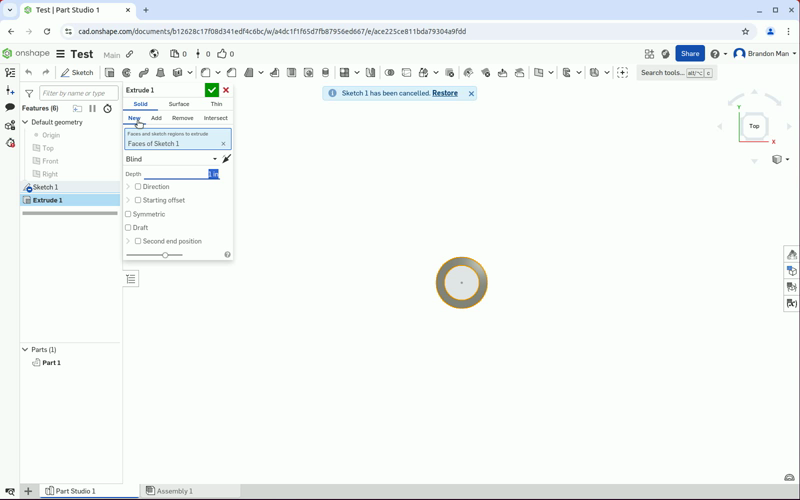
text(0.481)
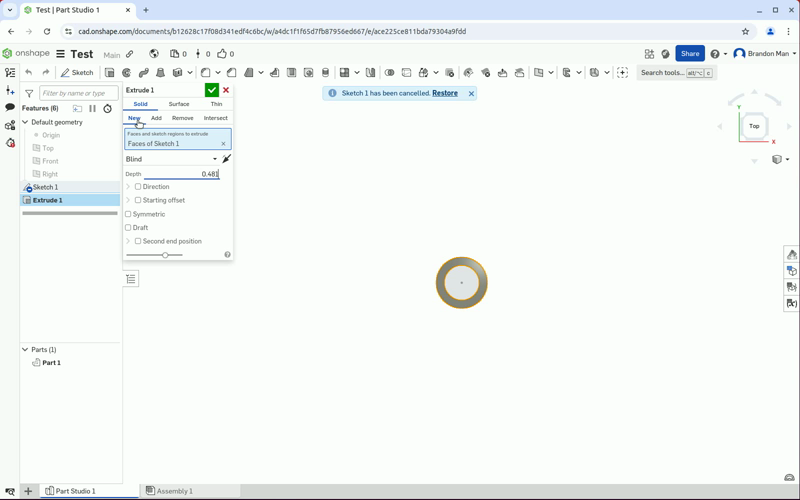
key(enter)
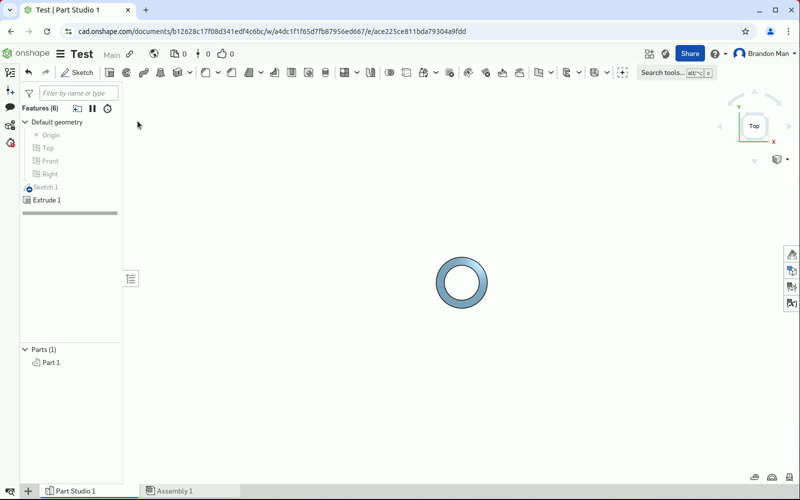
key(shift+h)
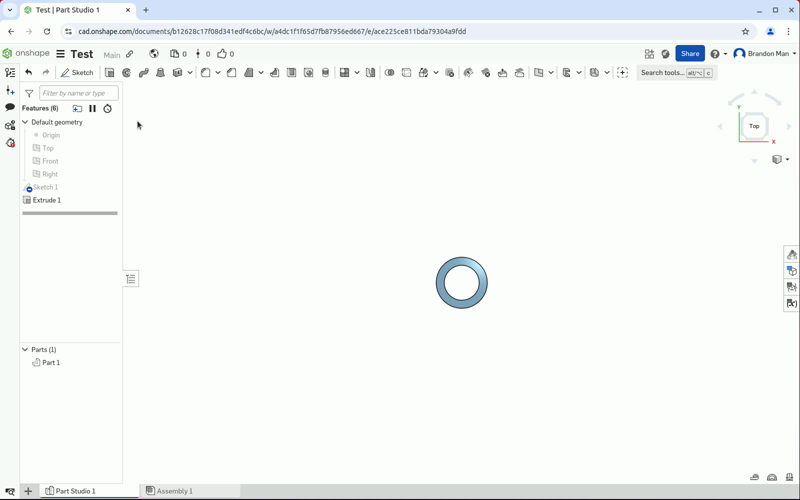
key(shift+h)
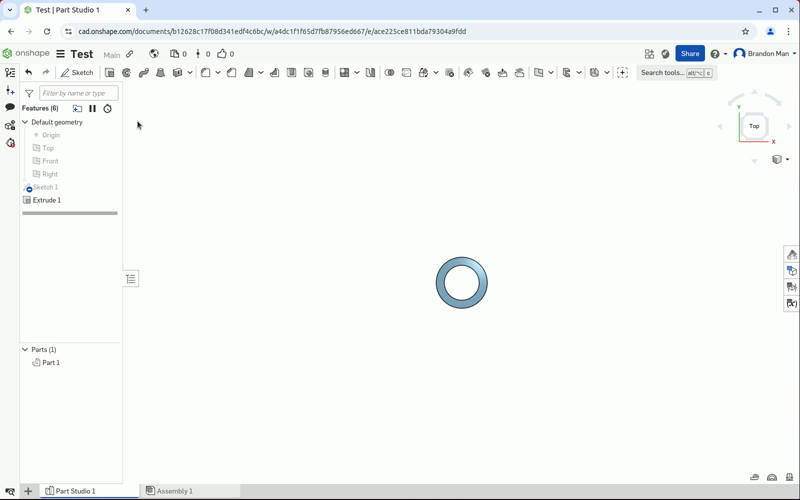
mouse_move(73, 189)
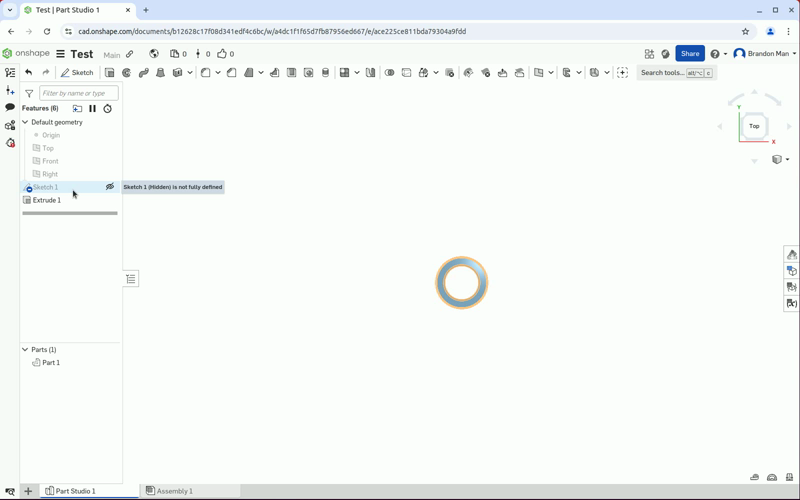
click(73, 189)
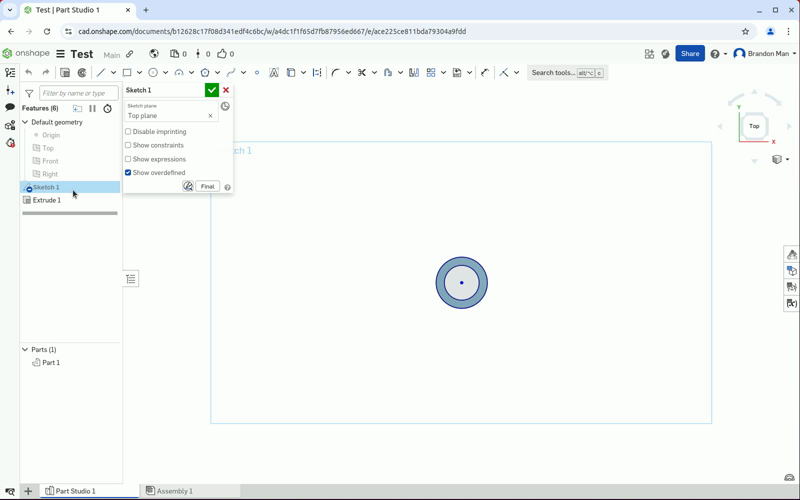
mouse_move(229, 92)
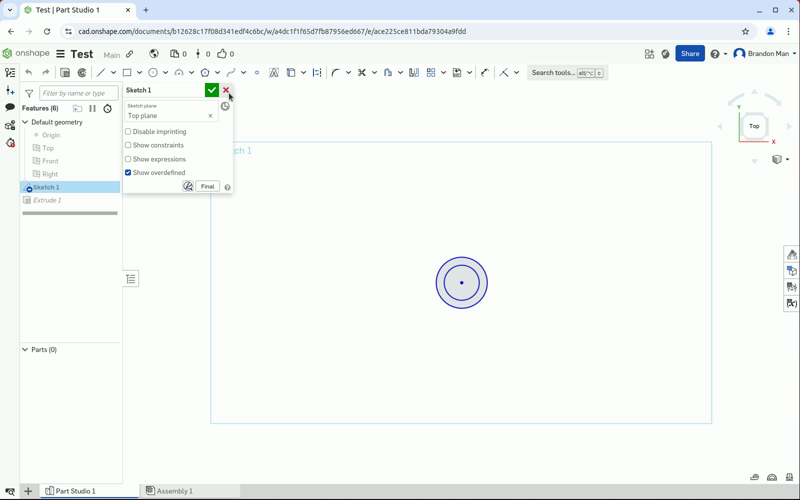
click(229, 92)
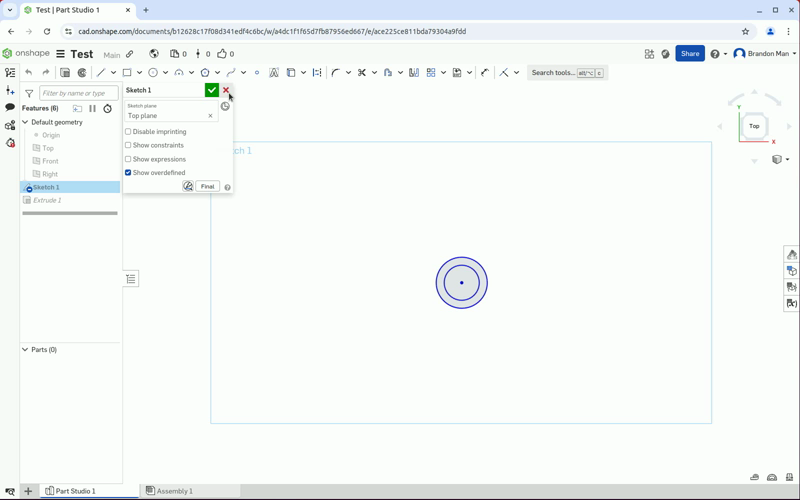
key(shift+s)
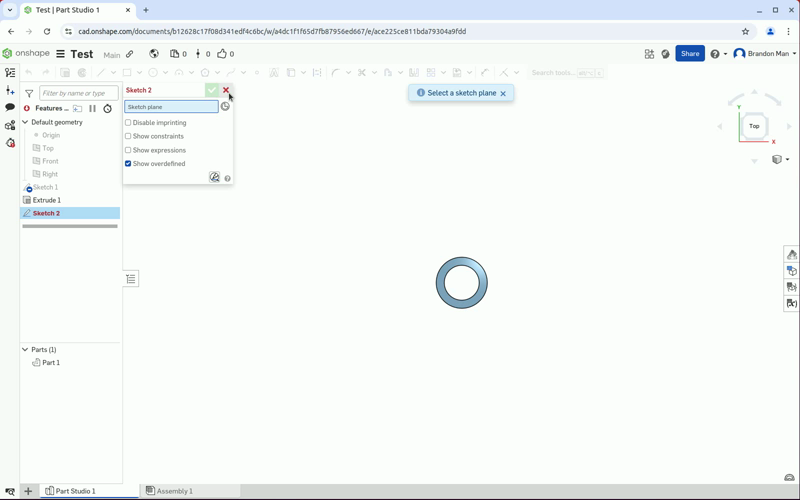
mouse_move(73, 150)
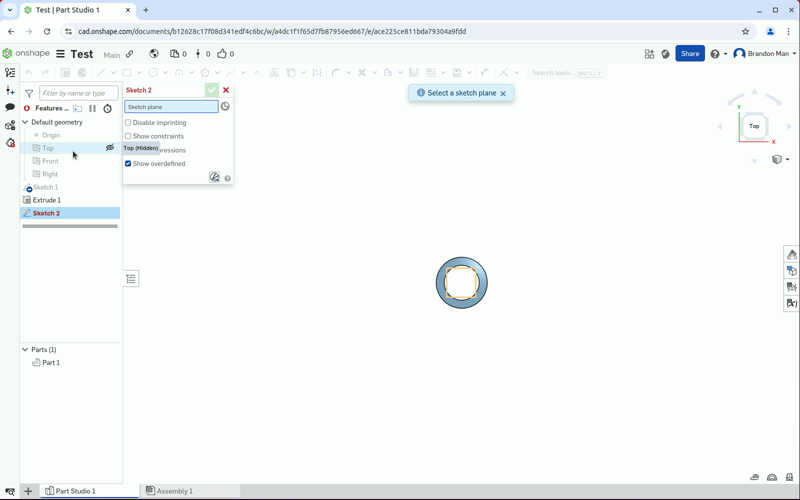
click(73, 150)
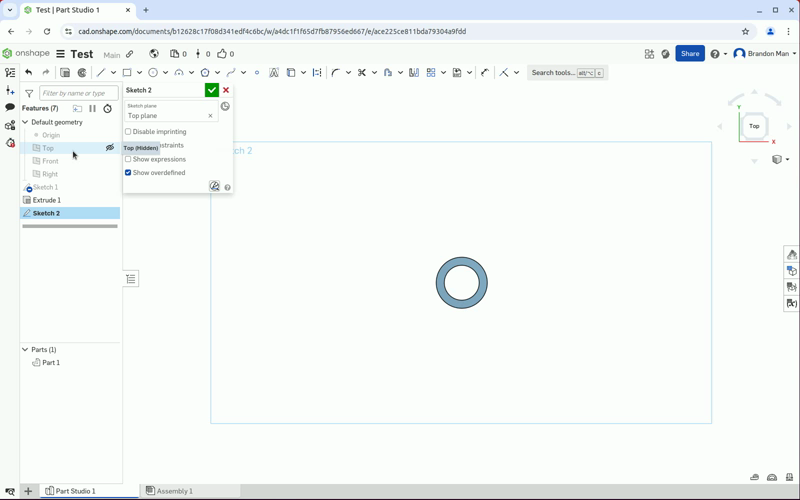
mouse_move(73, 352)
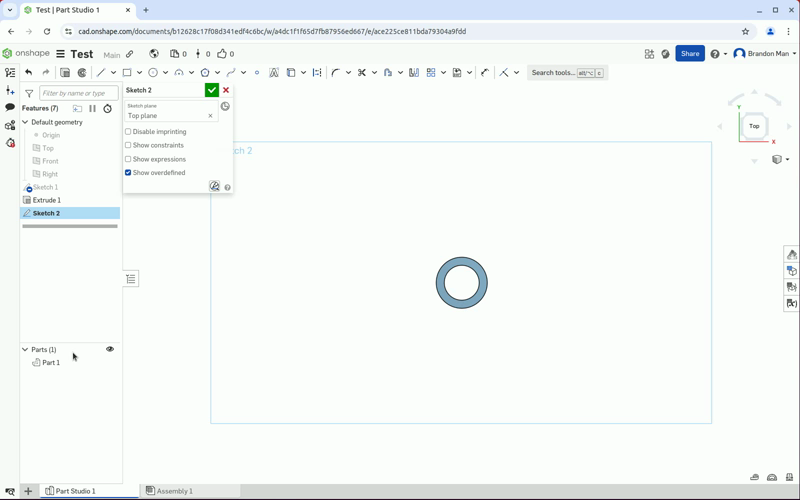
key(y)
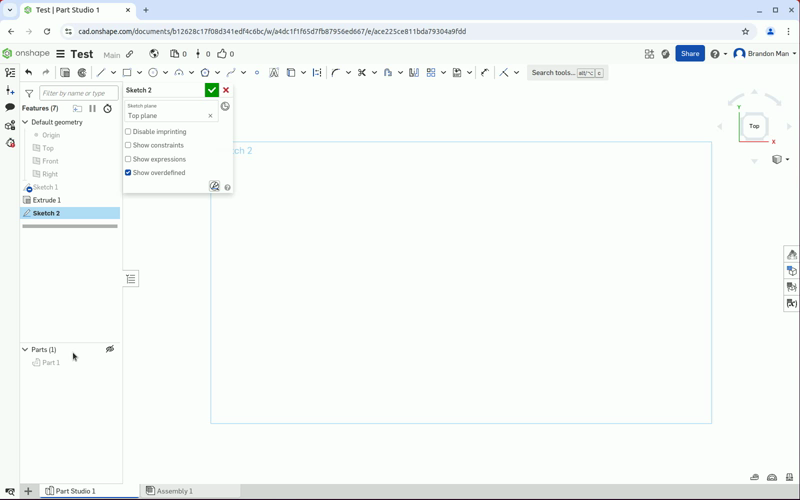
key(c)
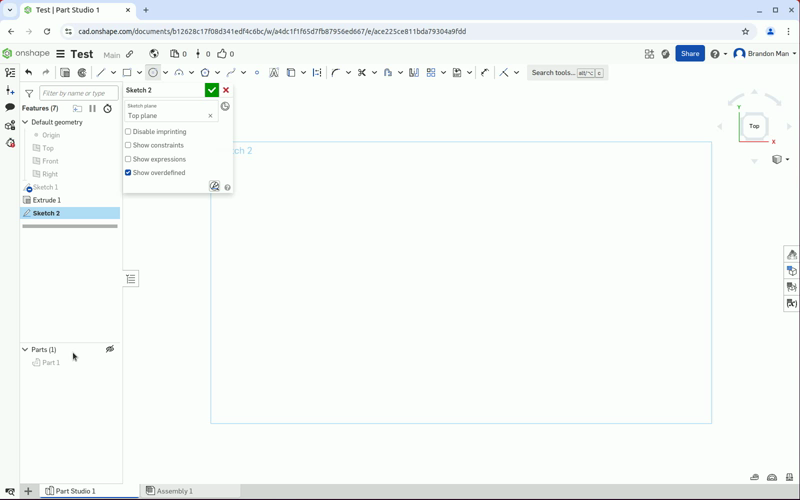
key_down(shift)
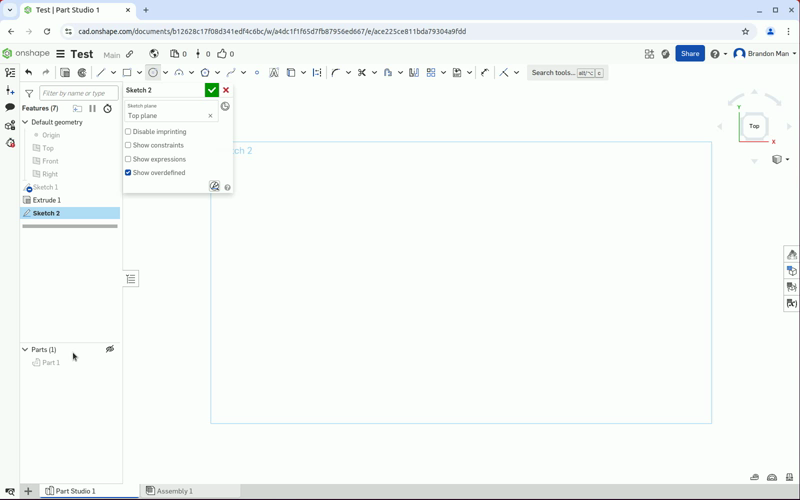
mouse_move(548, 282)
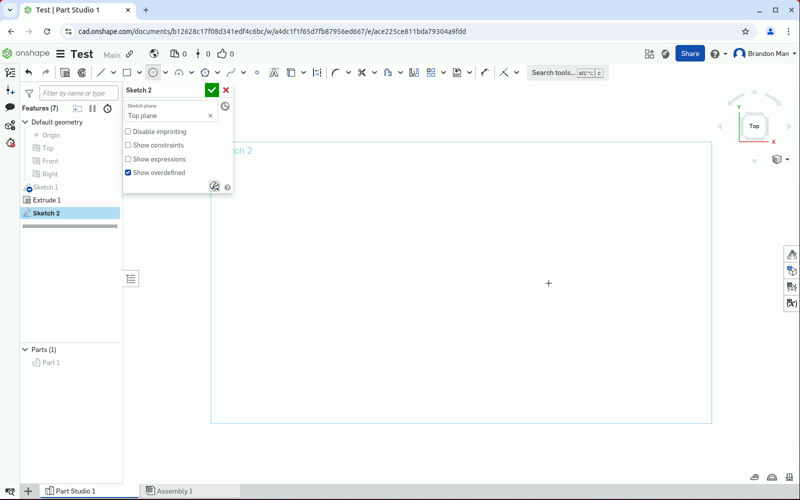
click(548, 282)
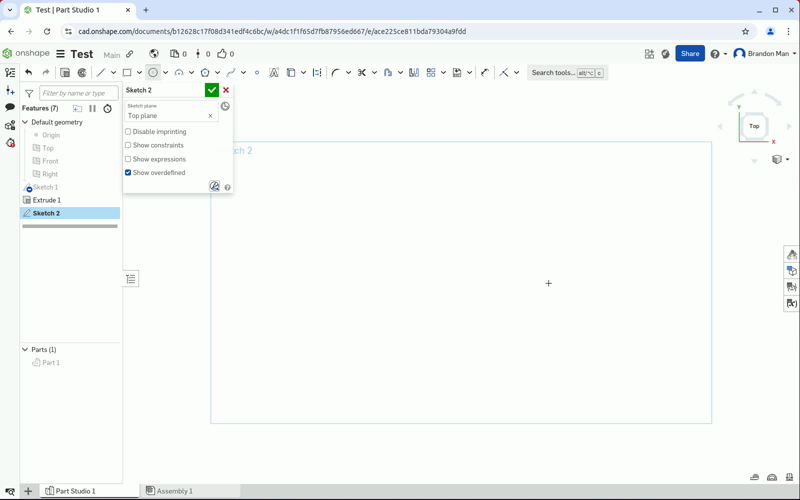
key_up(shift)
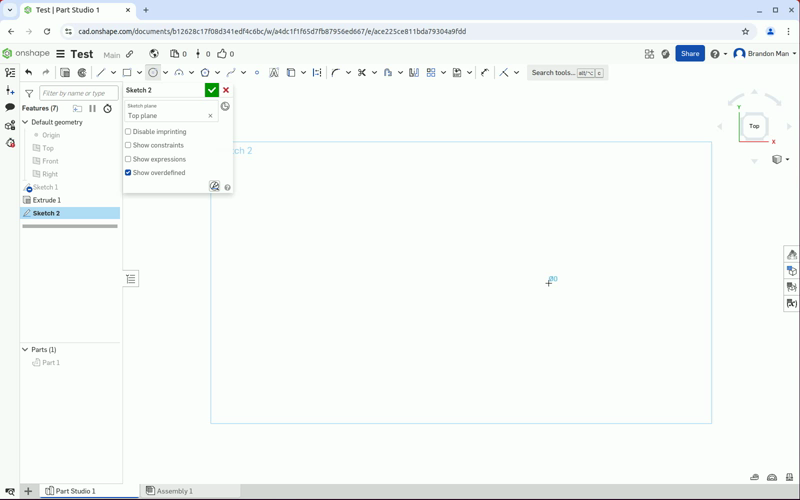
mouse_move(573, 282)
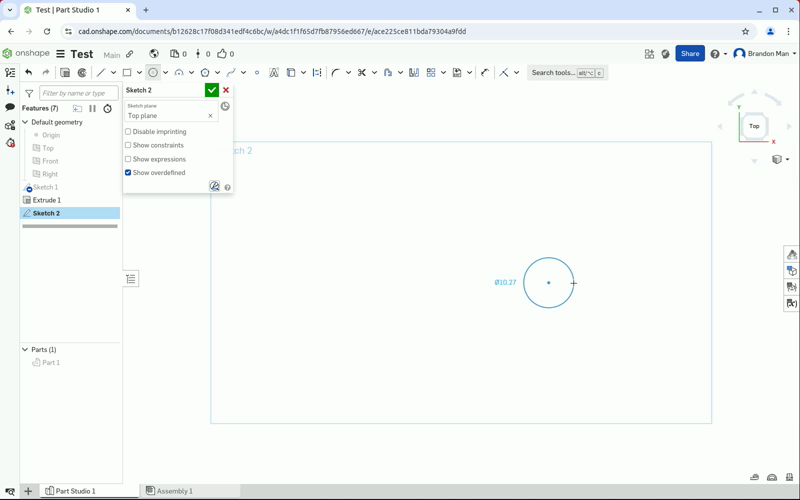
click(573, 282)
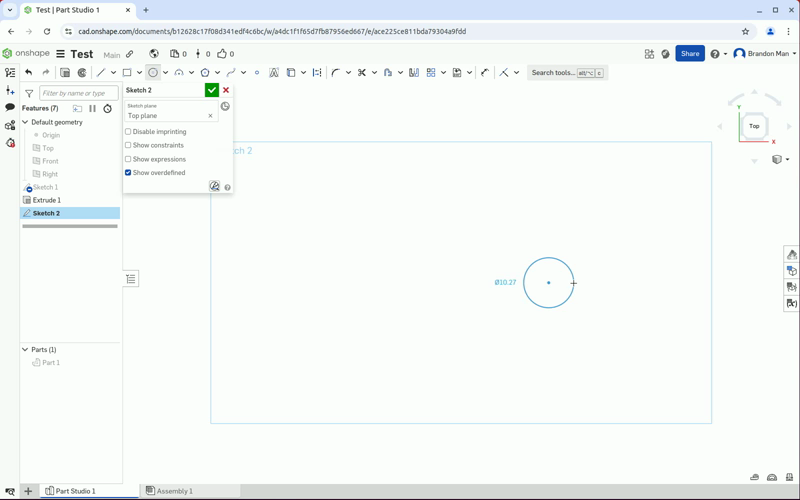
key(esc)
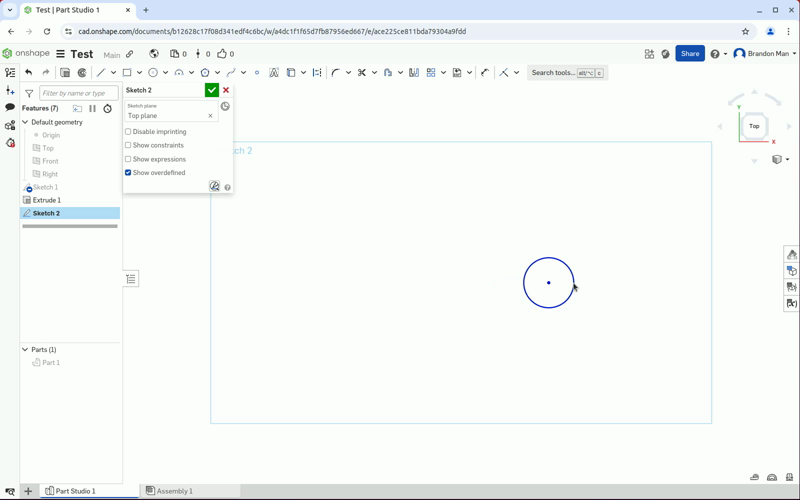
key(c)
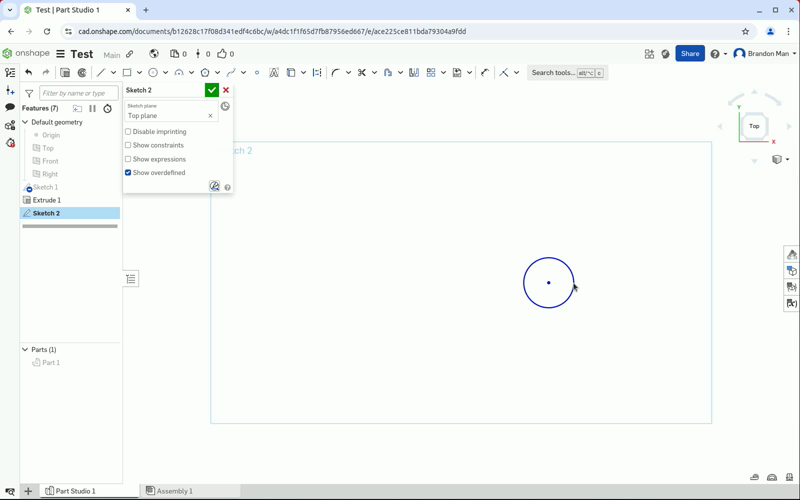
key_down(shift)
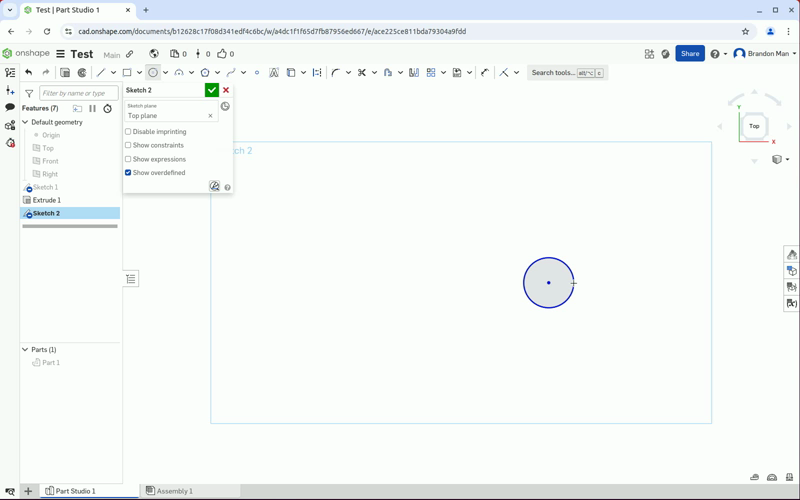
mouse_move(548, 282)
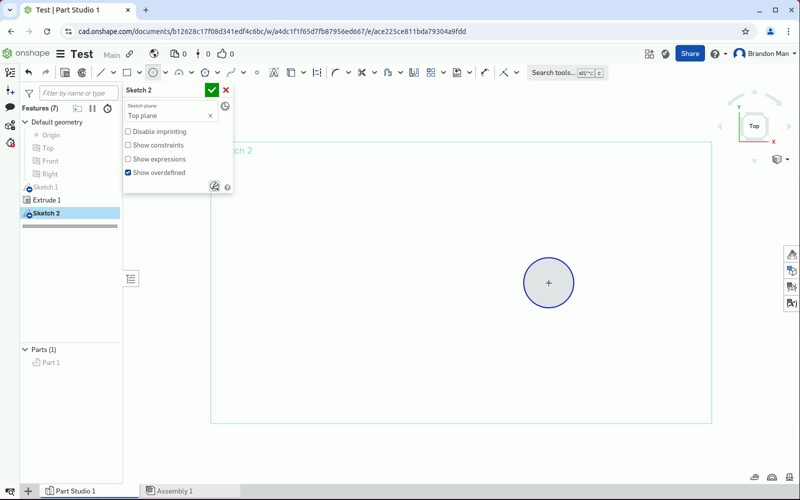
click(548, 282)
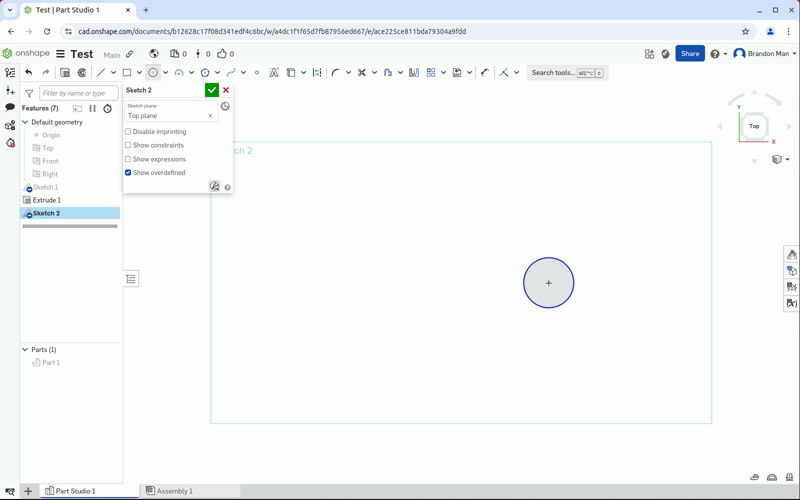
key_up(shift)
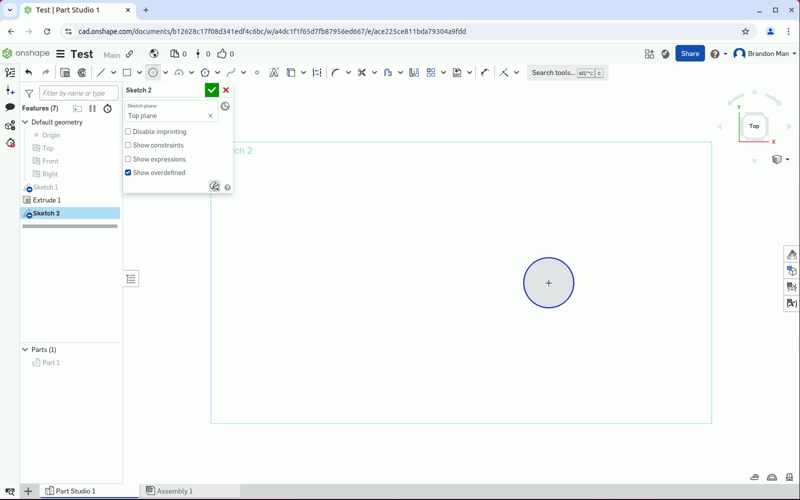
mouse_move(565, 282)
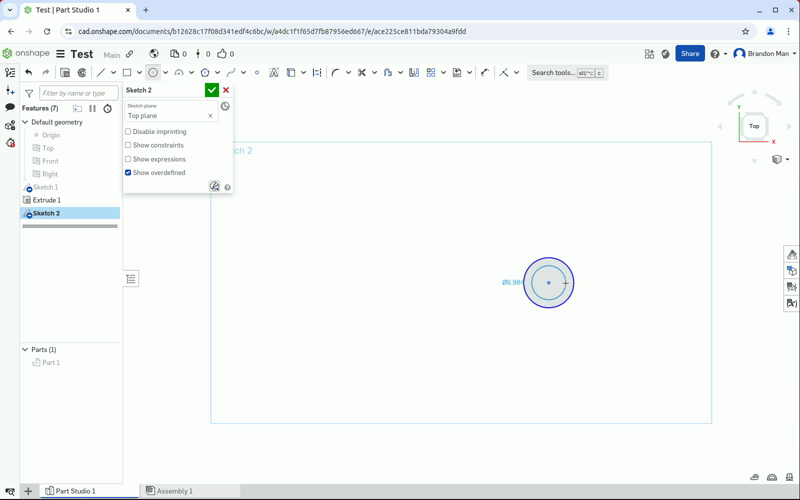
click(565, 282)
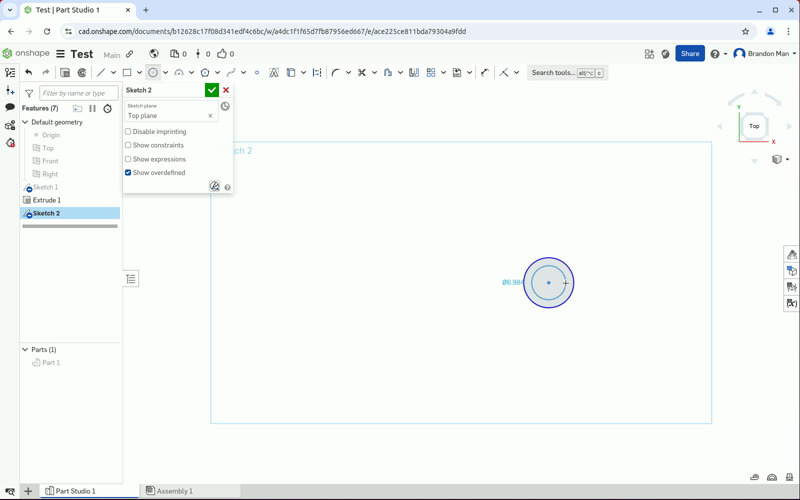
key(esc)
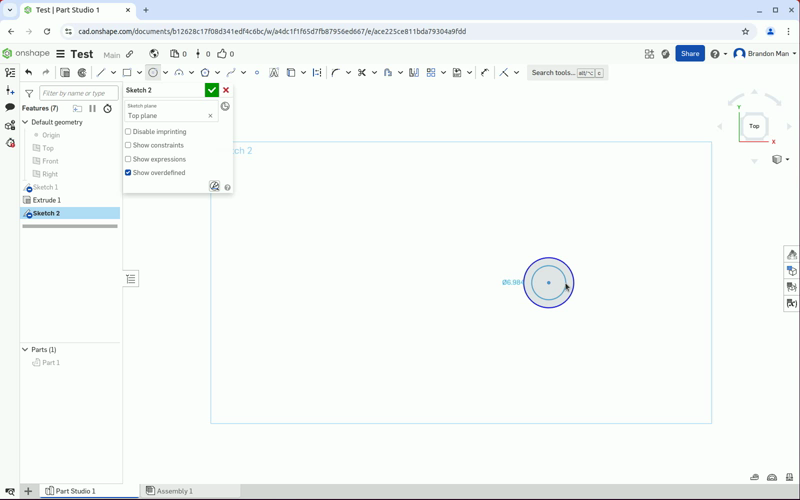
mouse_move(551, 301)
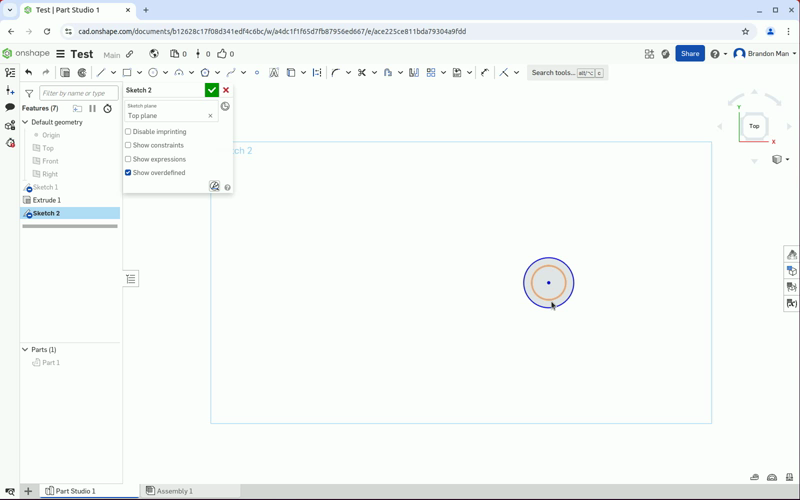
scroll(6)
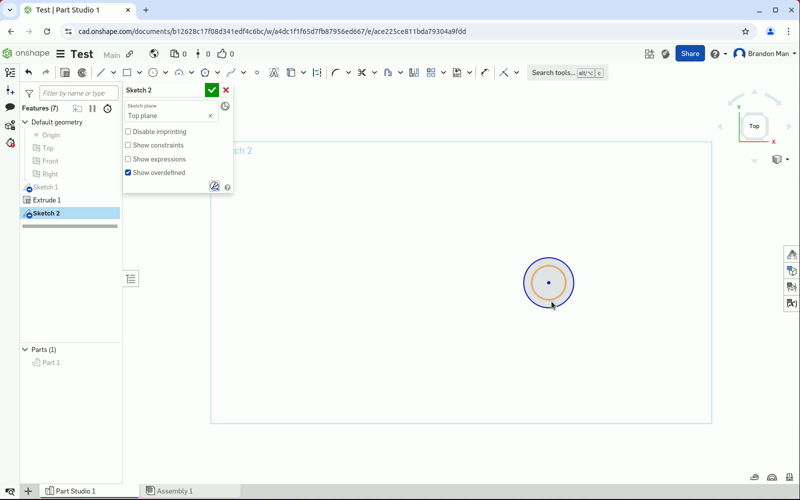
scroll(6)
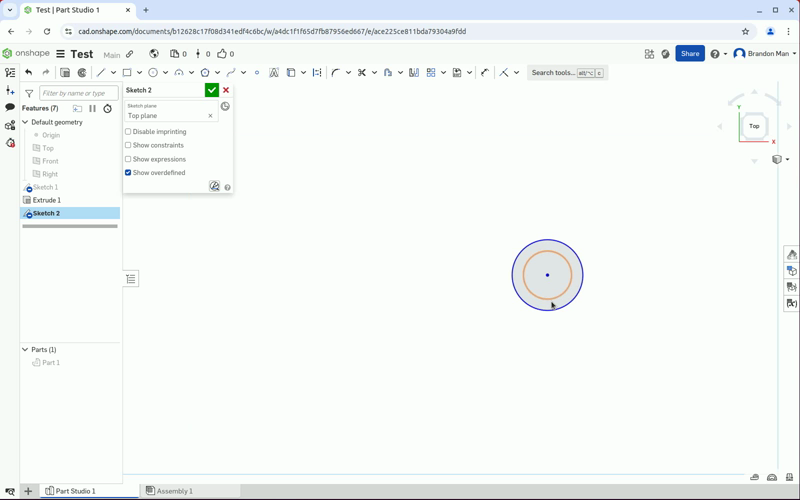
scroll(6)
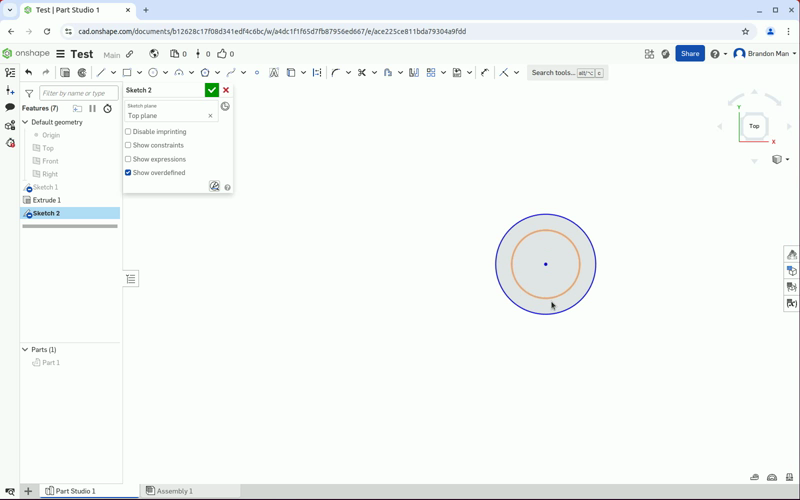
scroll(6)
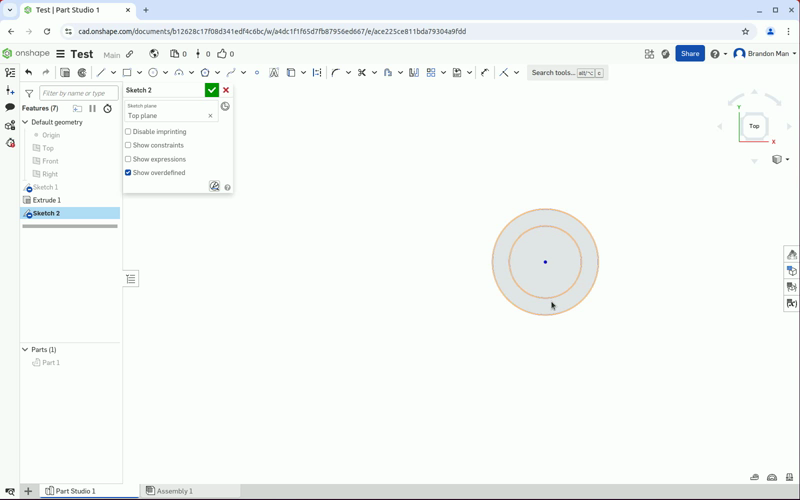
scroll(6)
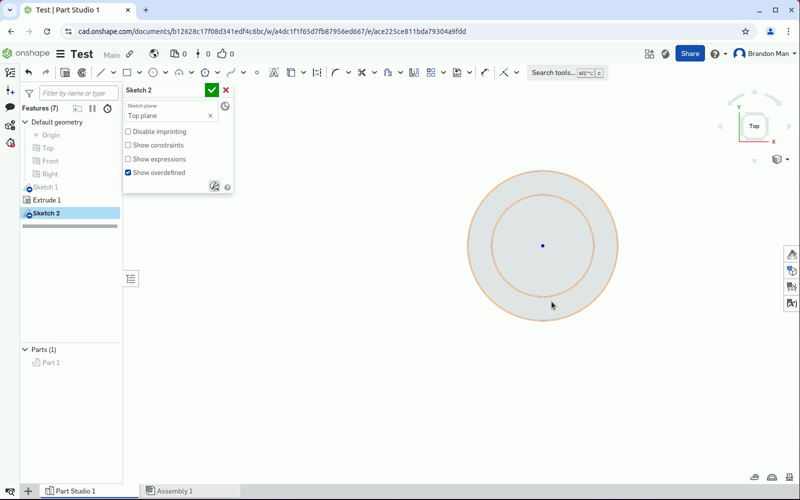
scroll(6)
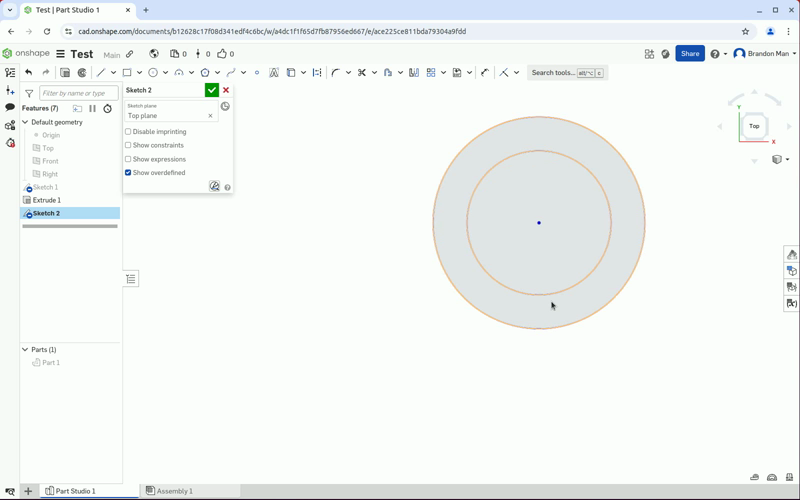
scroll(6)
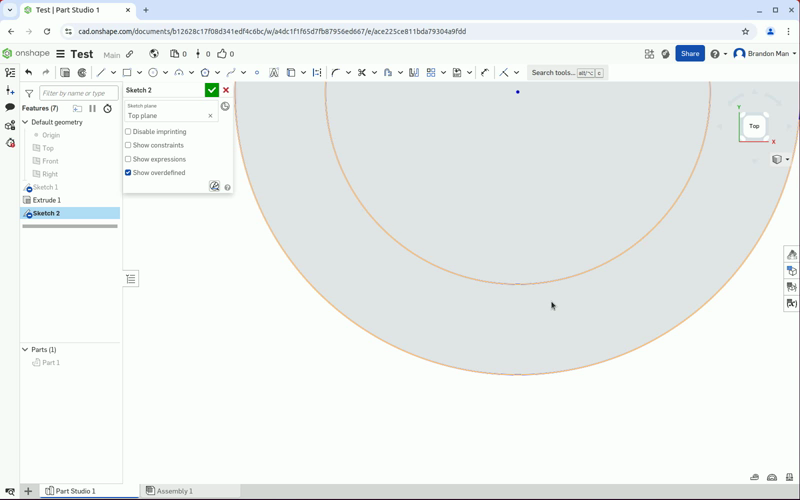
click(551, 301)
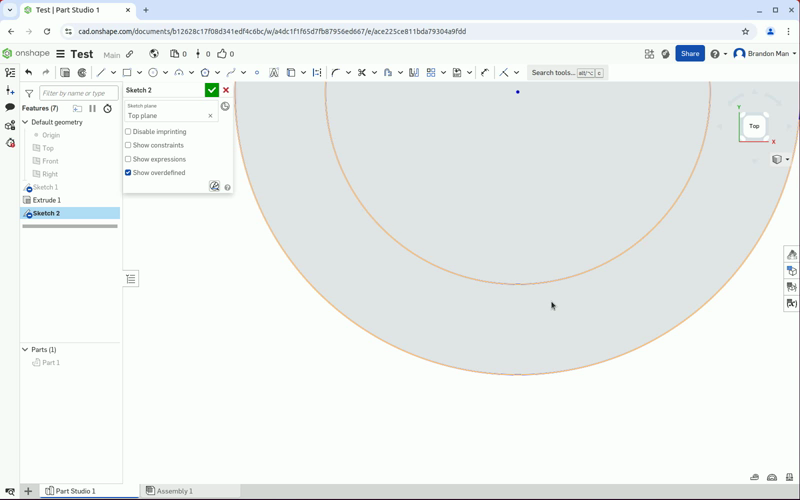
scroll(-6)
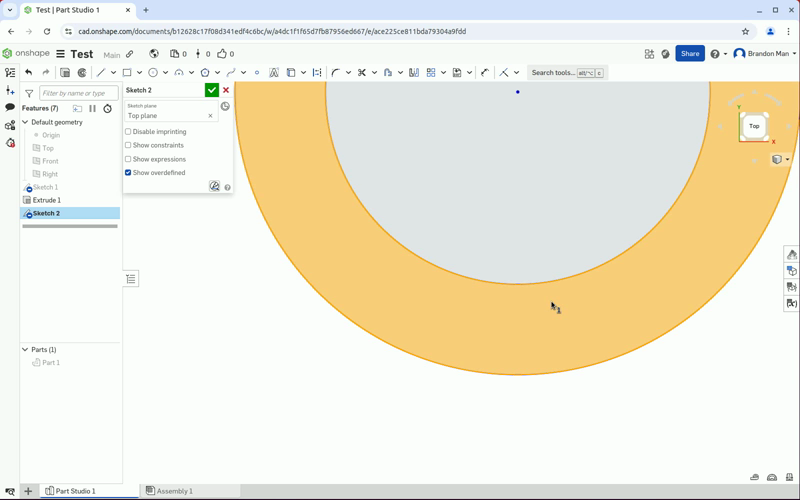
scroll(-6)
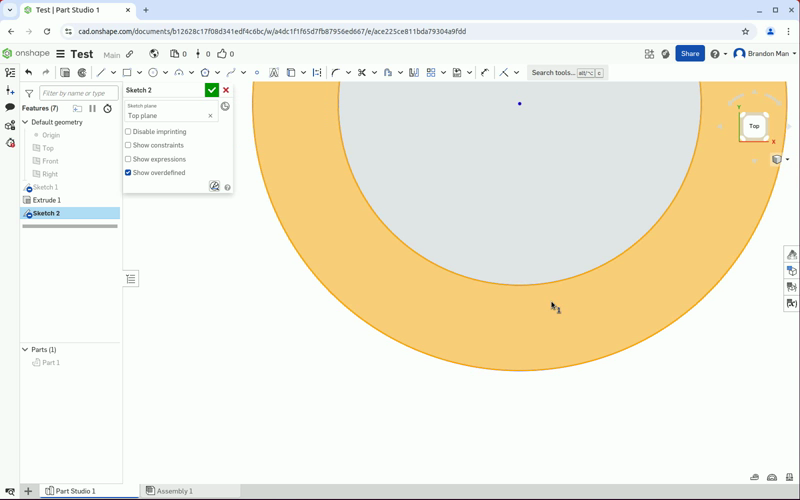
scroll(-6)
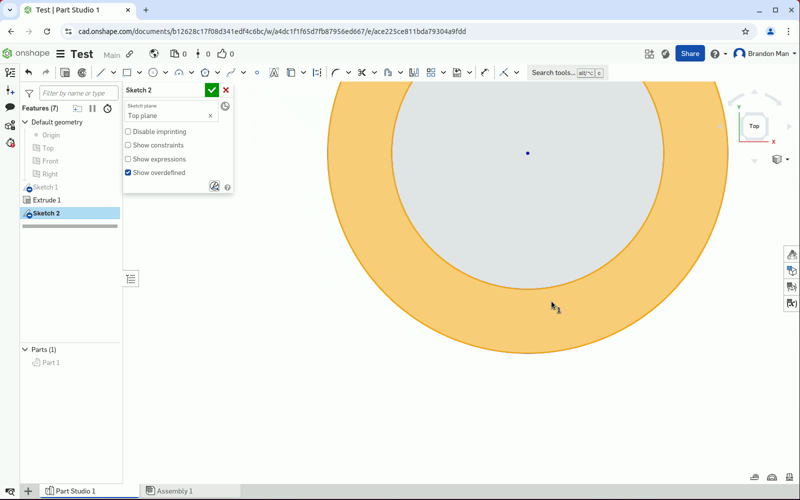
scroll(-6)
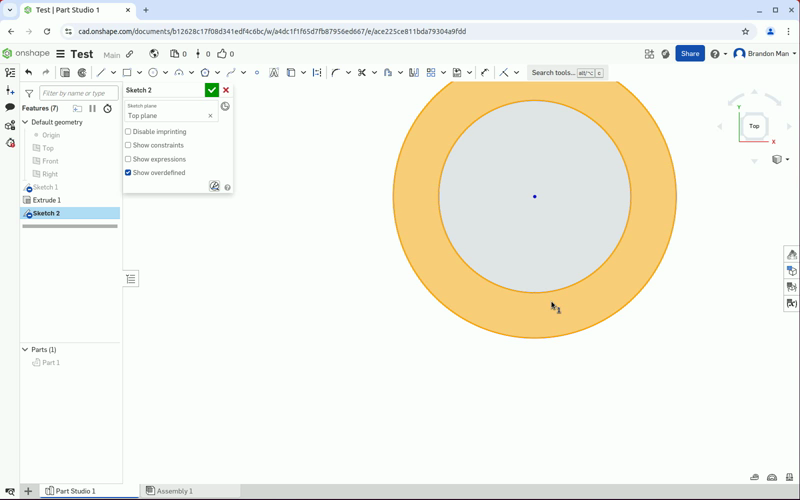
scroll(-6)
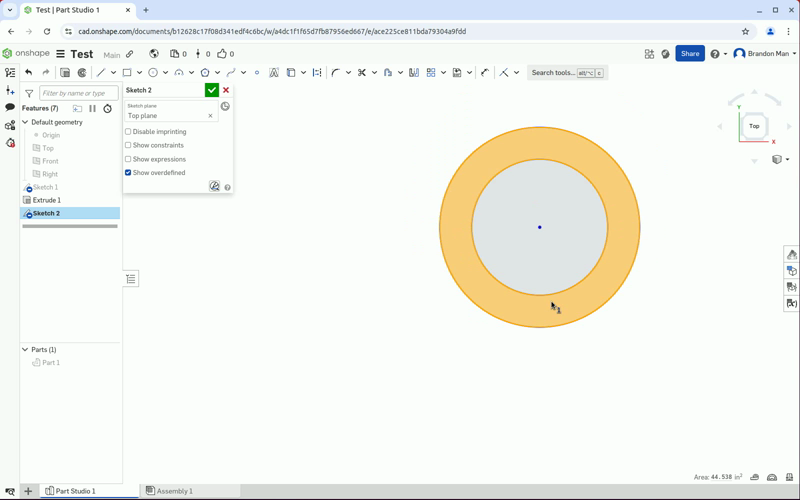
scroll(-6)
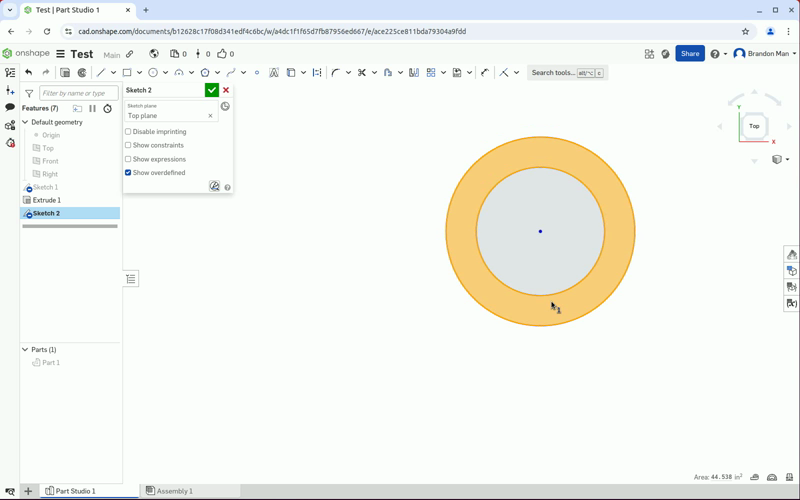
scroll(-6)
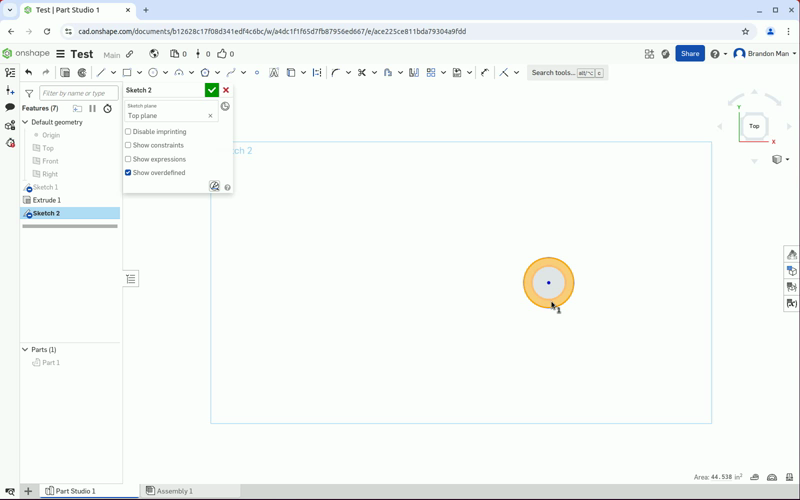
mouse_move(73, 352)
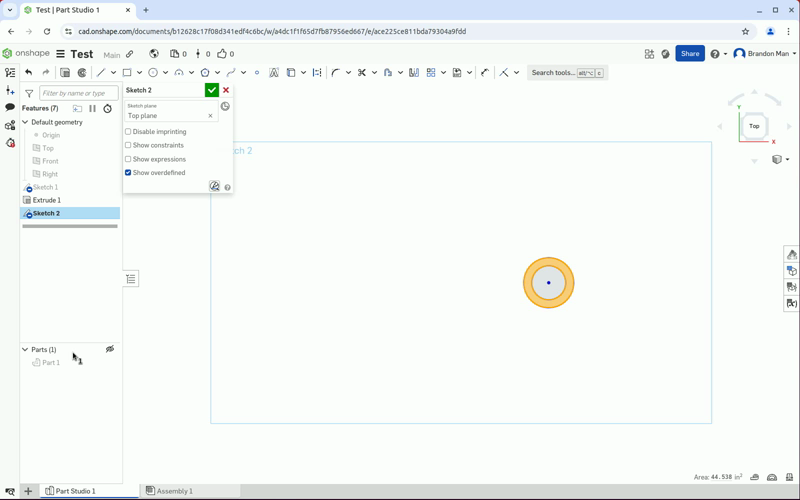
key(shift+y)
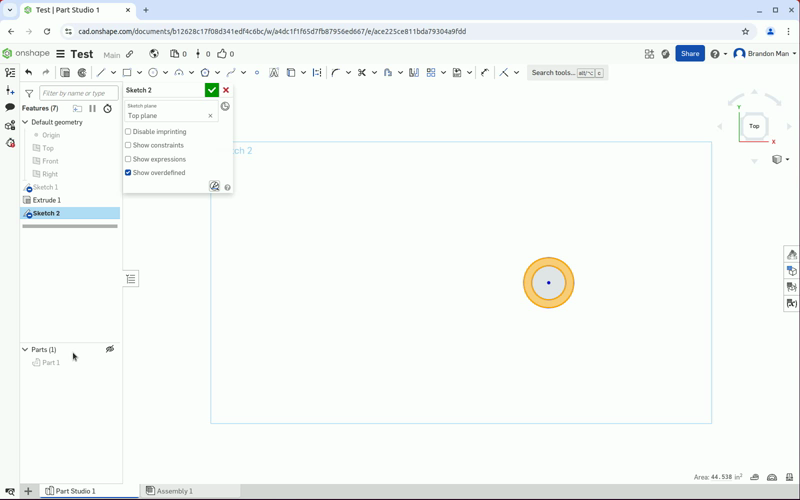
key(shift+e)
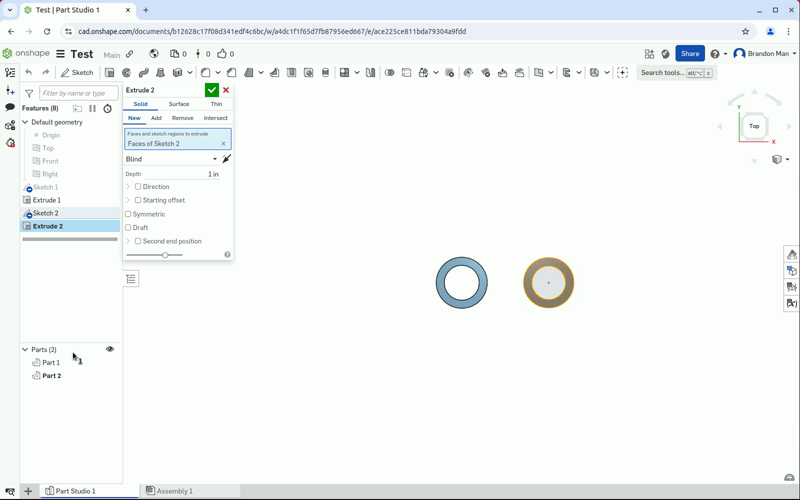
mouse_move(143, 106)
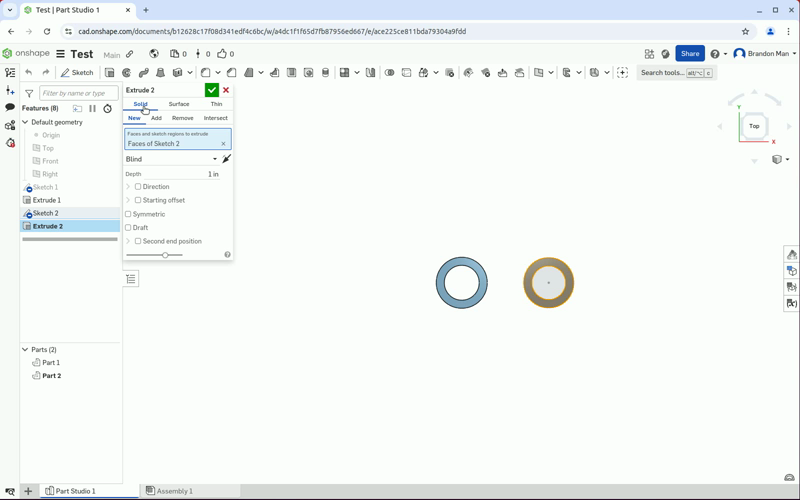
click(143, 106)
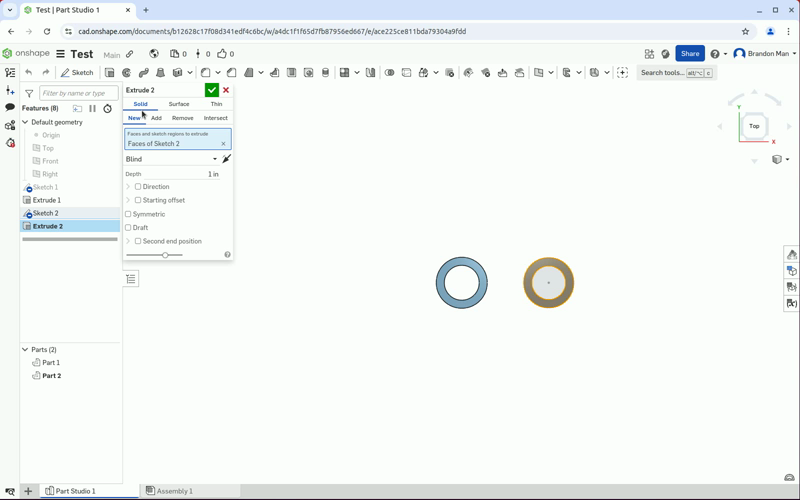
mouse_move(137, 120)
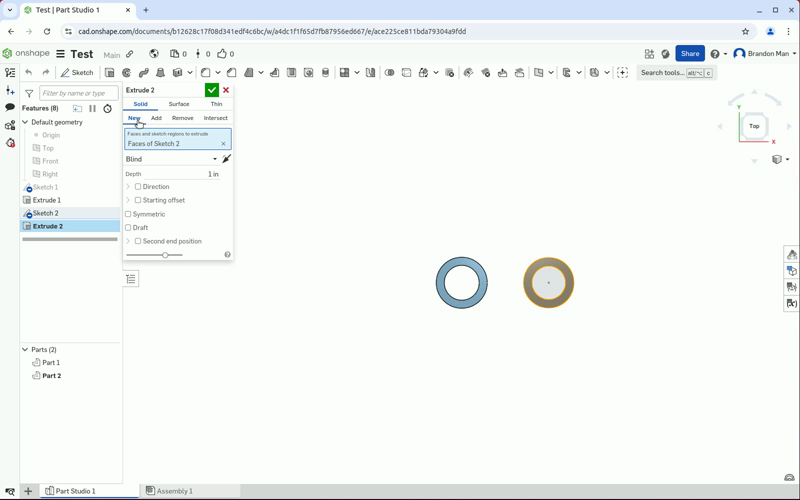
click(137, 120)
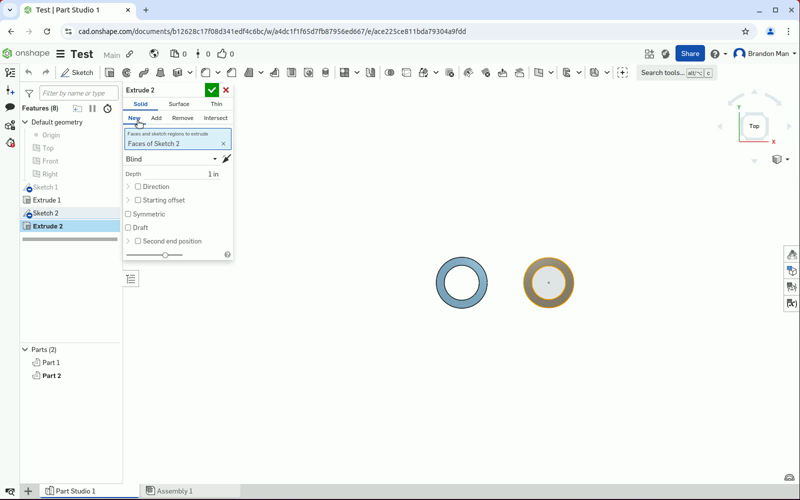
key(tab, 4)
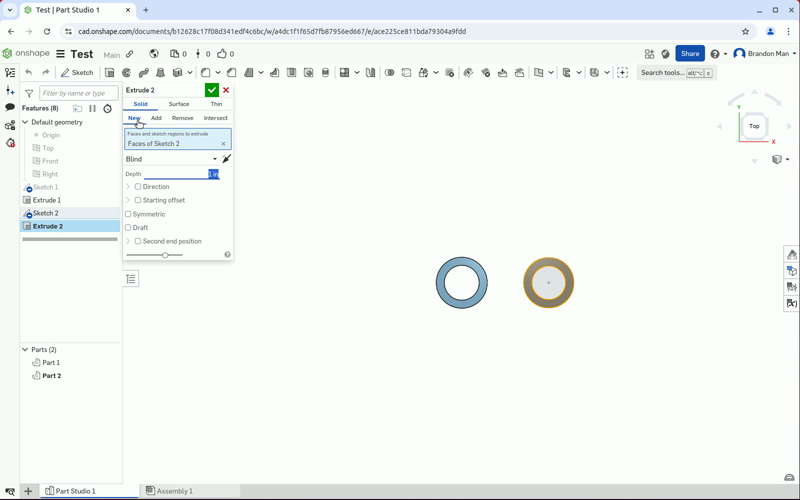
text(0.481)
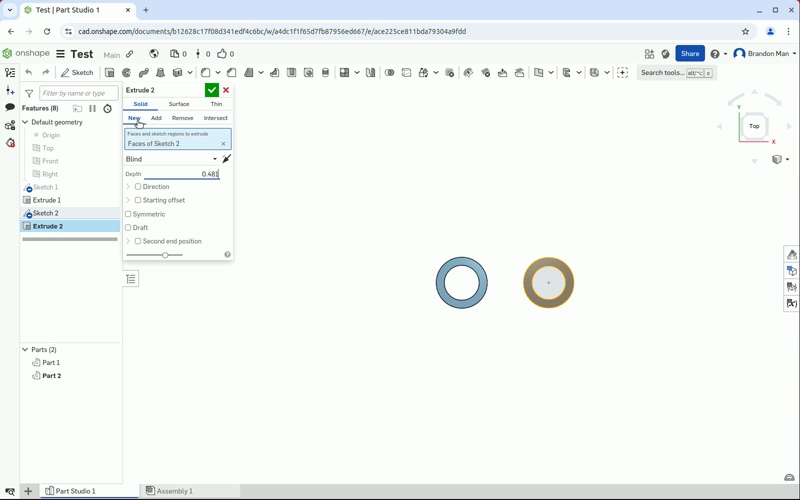
key(enter)
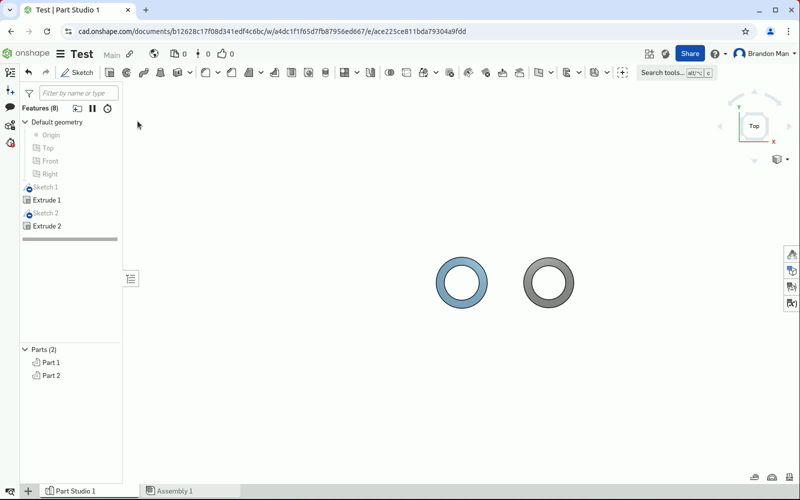
key(shift+h)
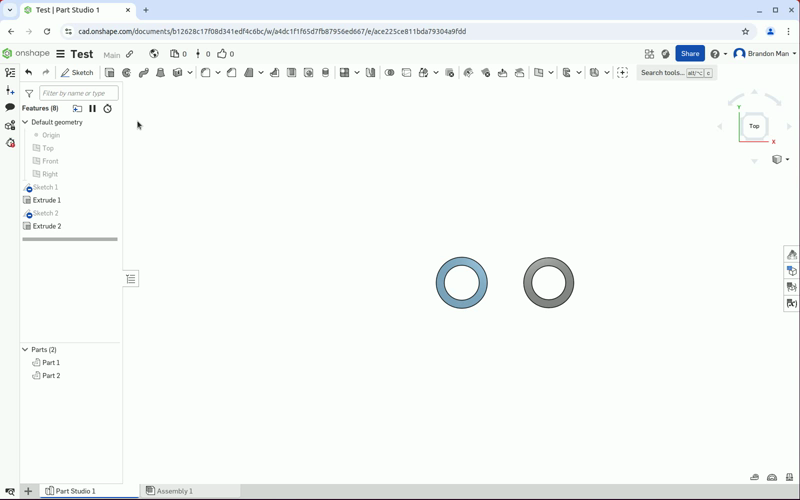
key(shift+h)
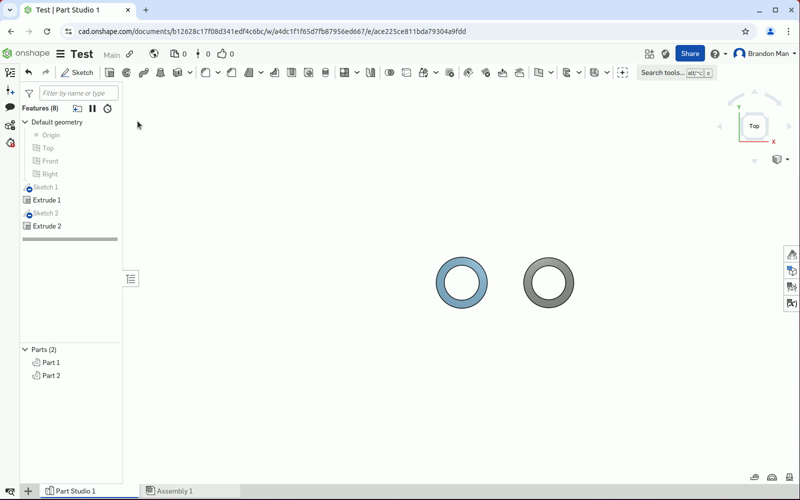
mouse_move(73, 189)
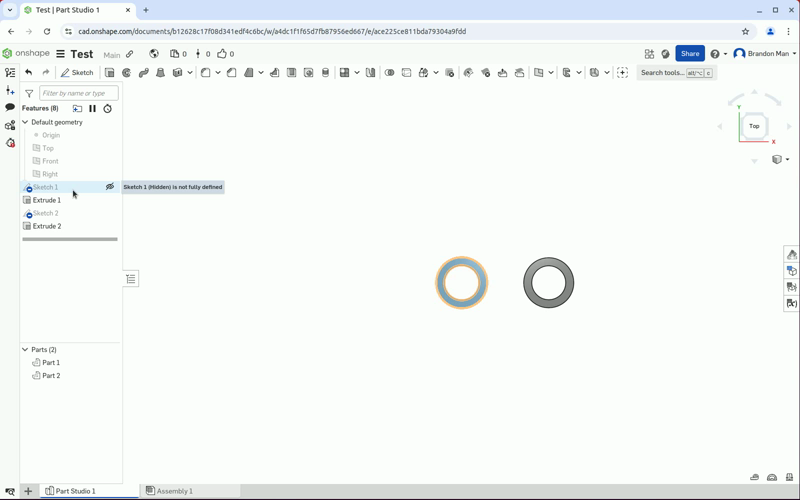
click(73, 189)
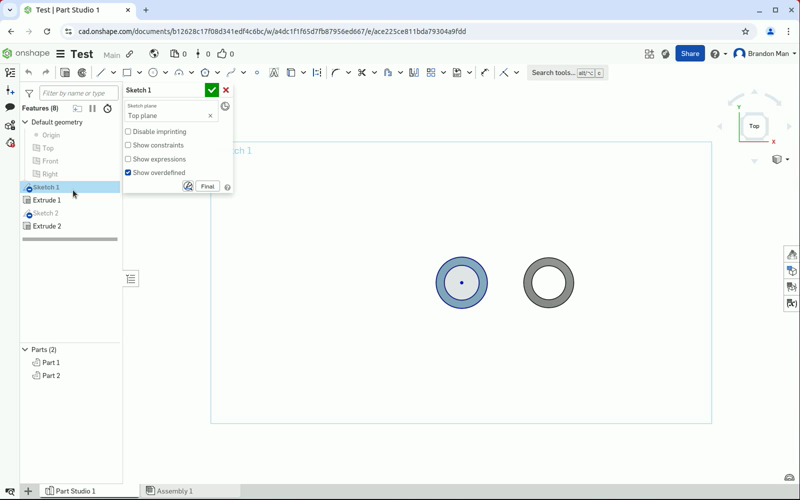
mouse_move(229, 92)
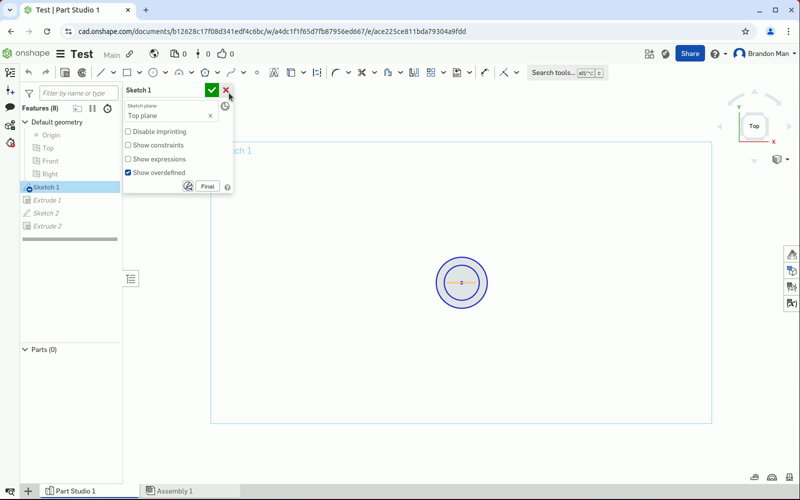
click(229, 92)
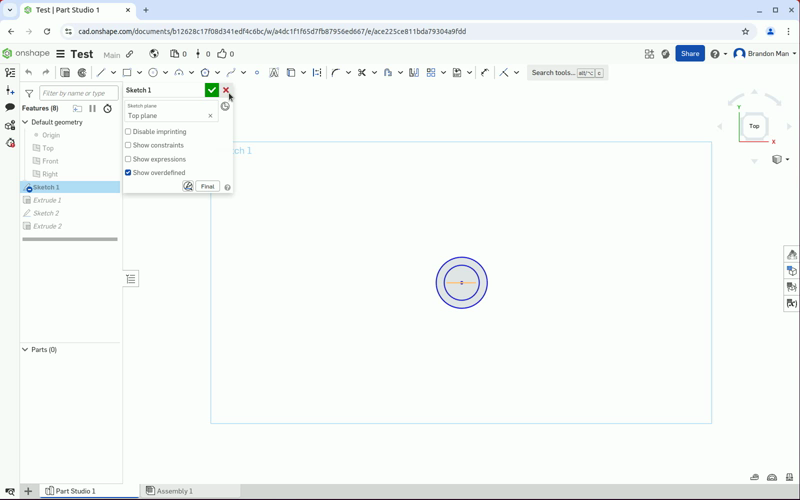
key(shift+s)
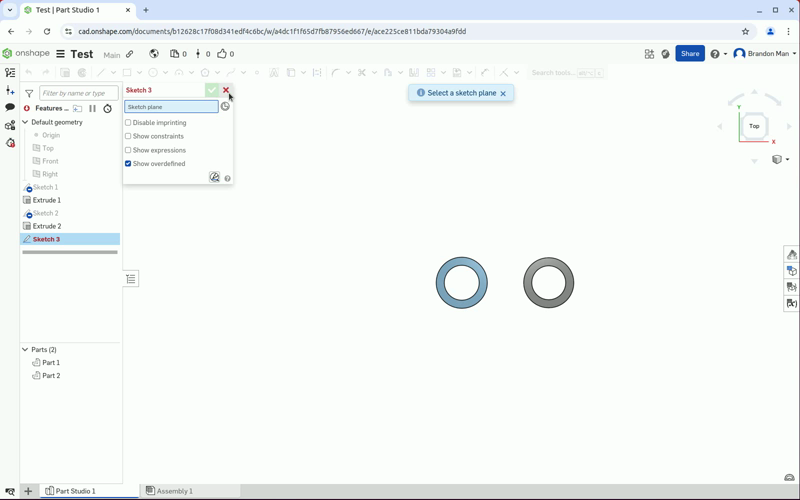
mouse_move(73, 150)
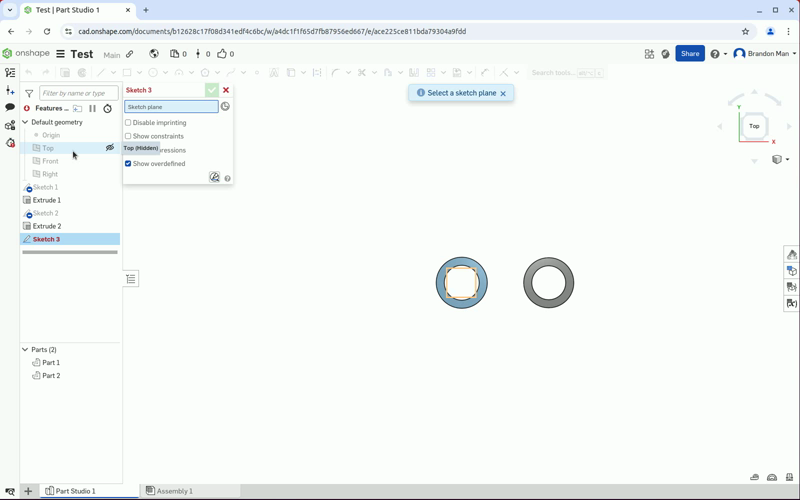
click(73, 150)
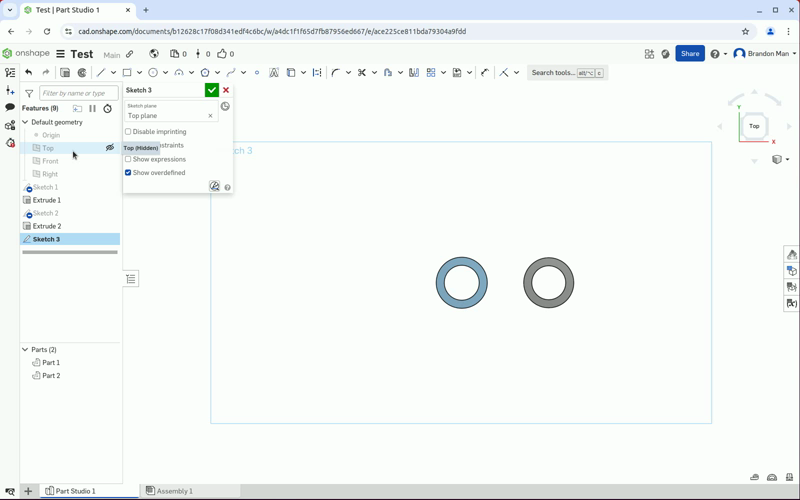
mouse_move(73, 352)
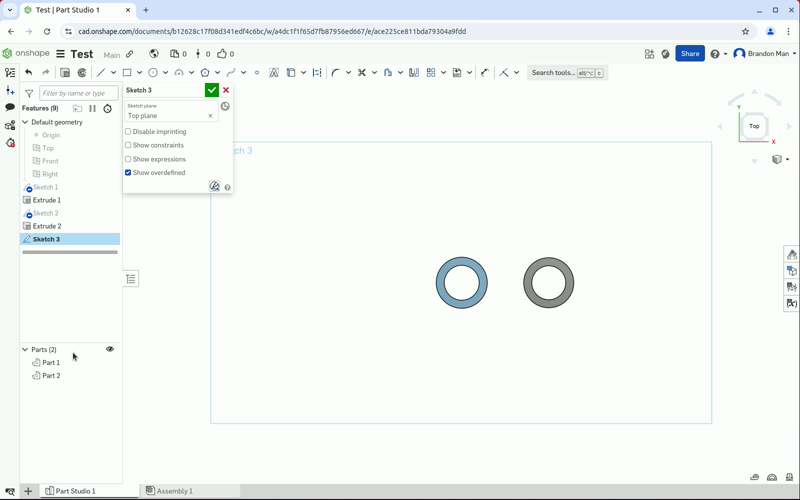
key(y)
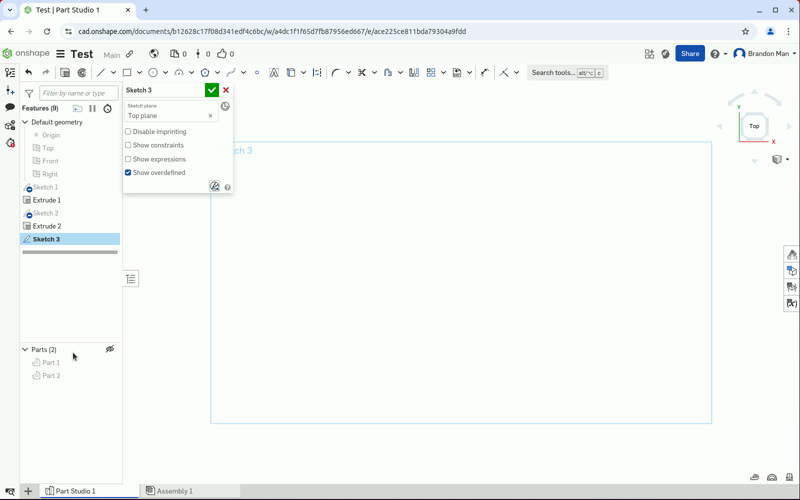
key(c)
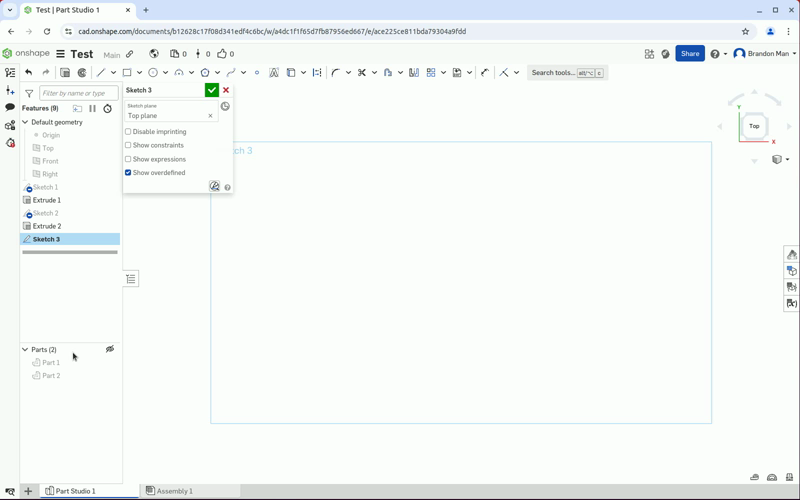
key_down(shift)
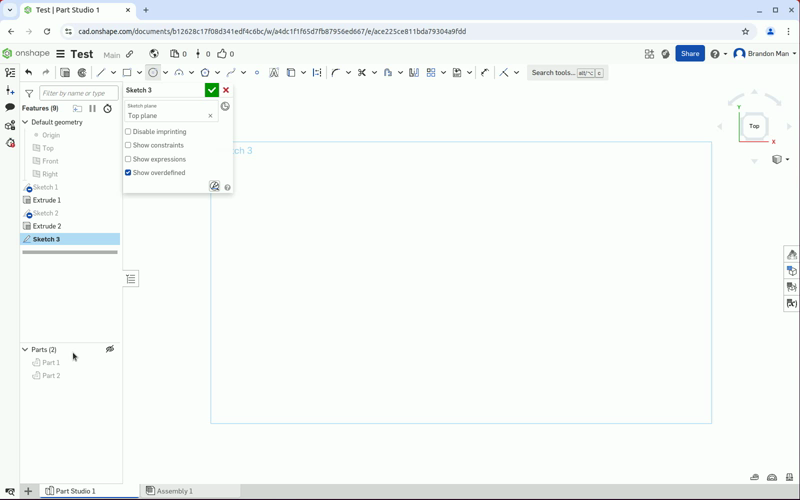
mouse_move(460, 282)
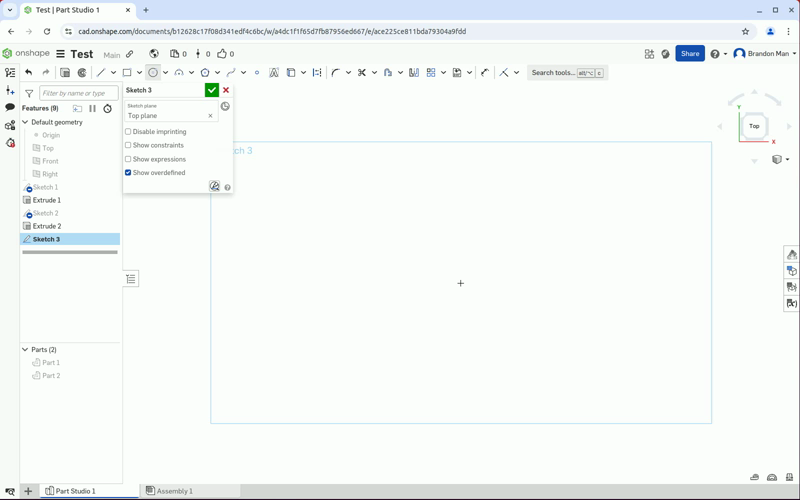
click(460, 282)
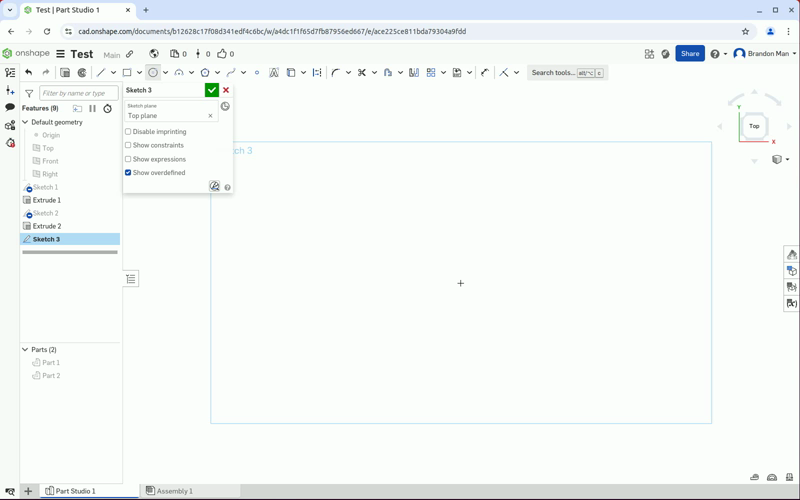
key_up(shift)
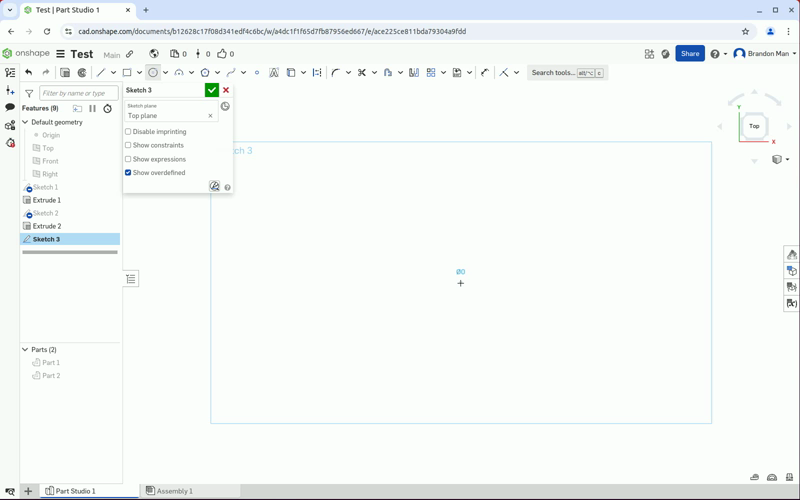
mouse_move(478, 282)
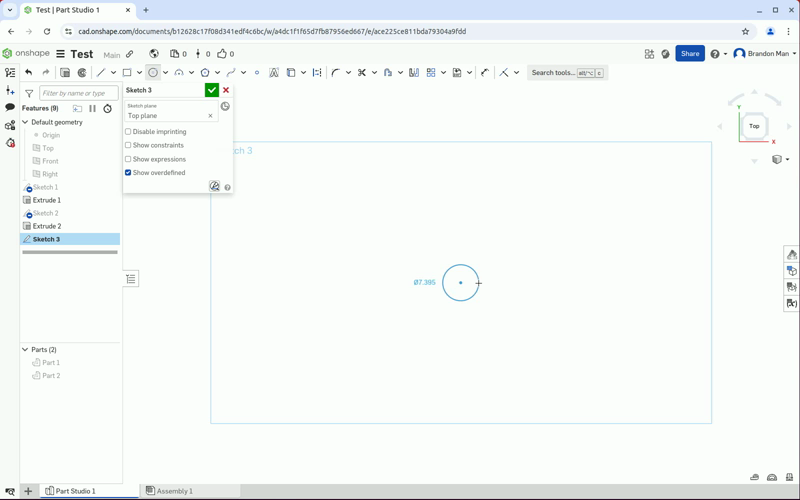
click(478, 282)
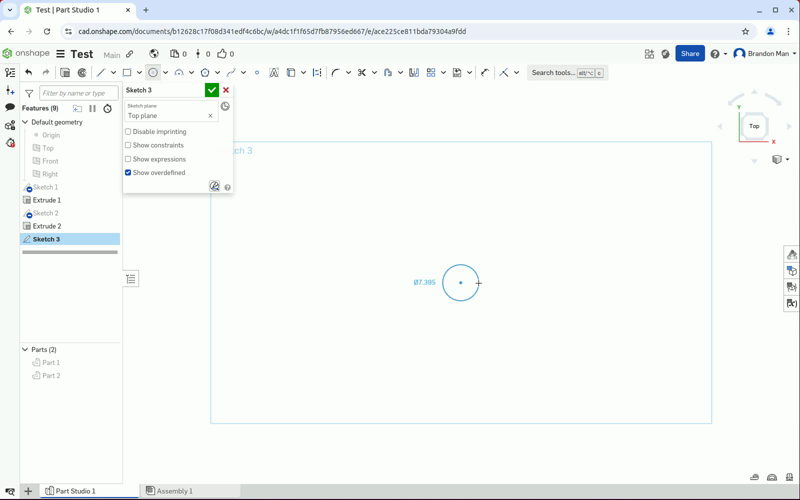
key(esc)
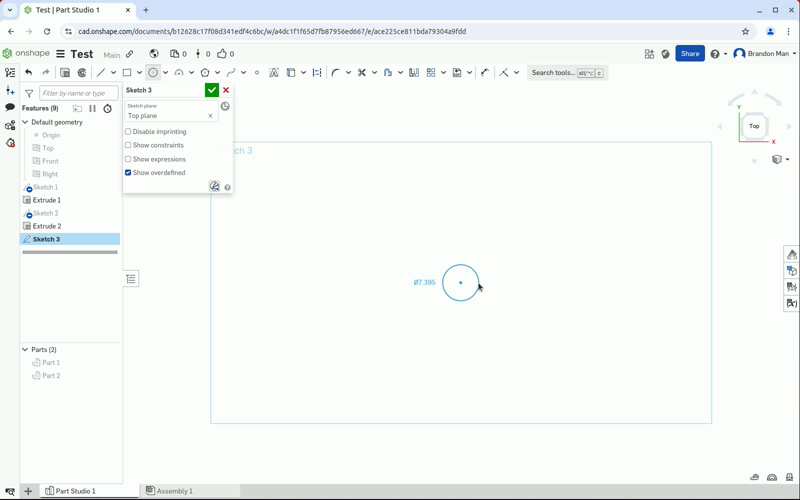
key(c)
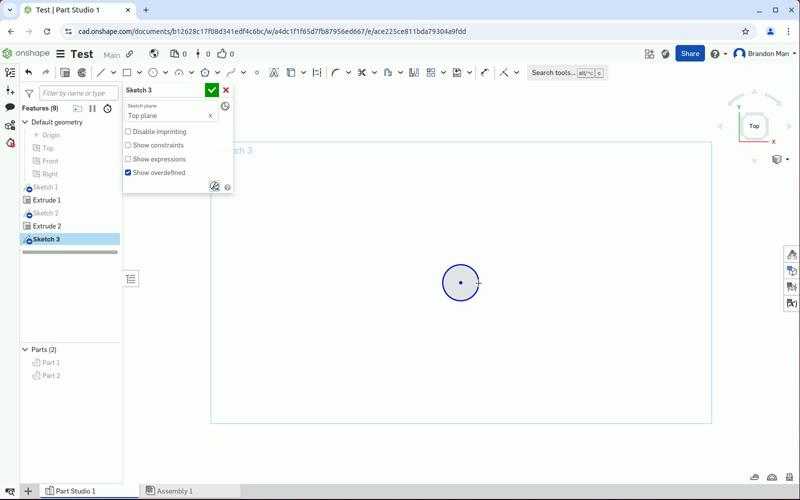
key_down(shift)
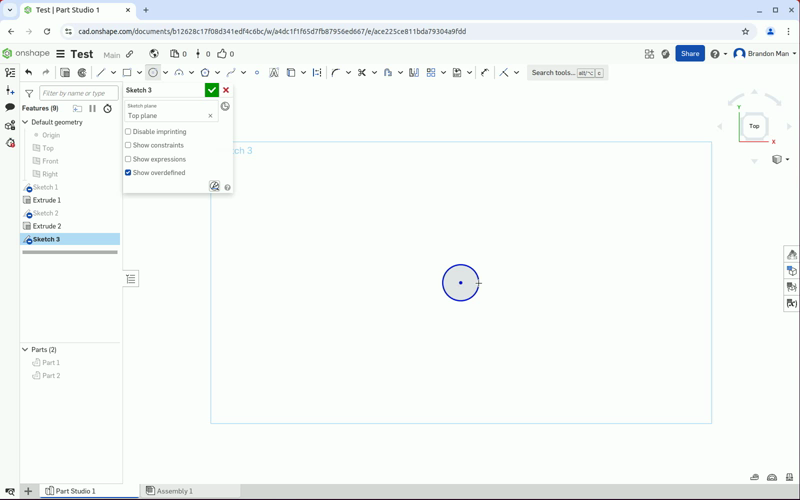
mouse_move(460, 282)
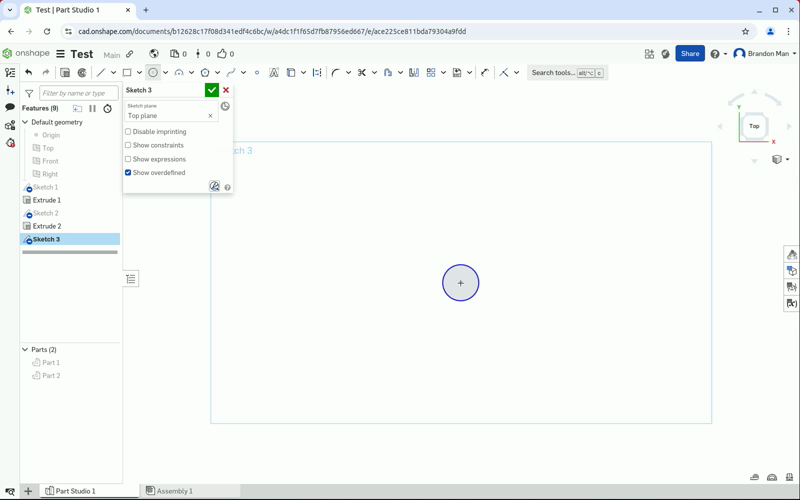
click(460, 282)
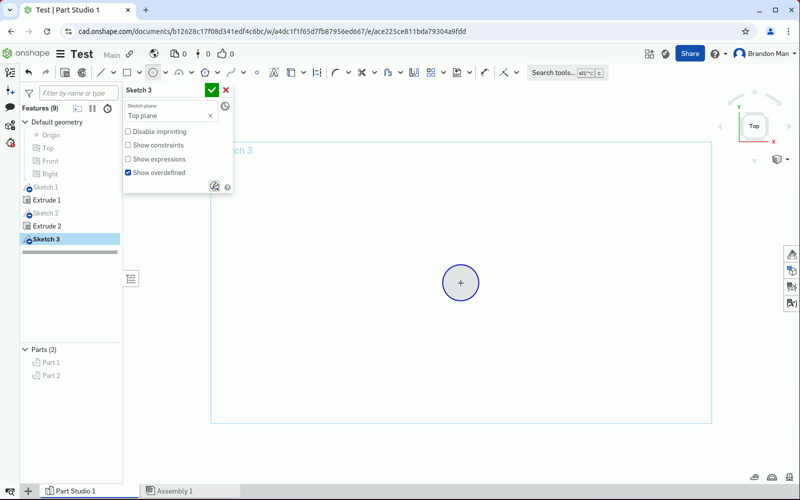
key_up(shift)
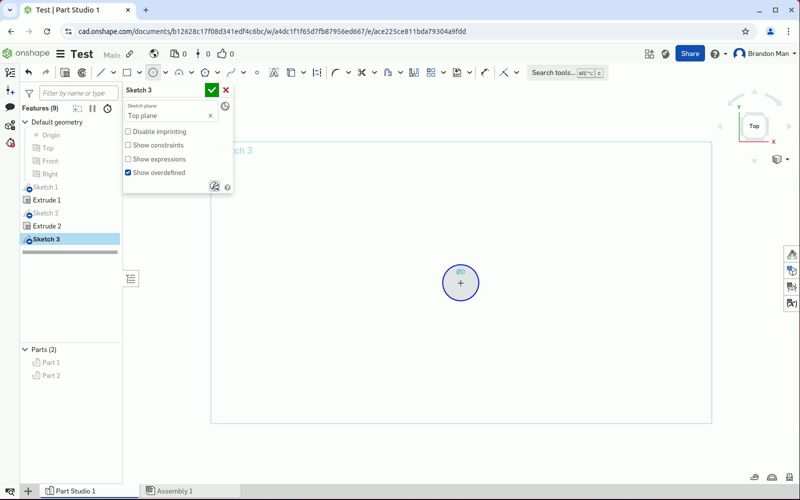
mouse_move(470, 282)
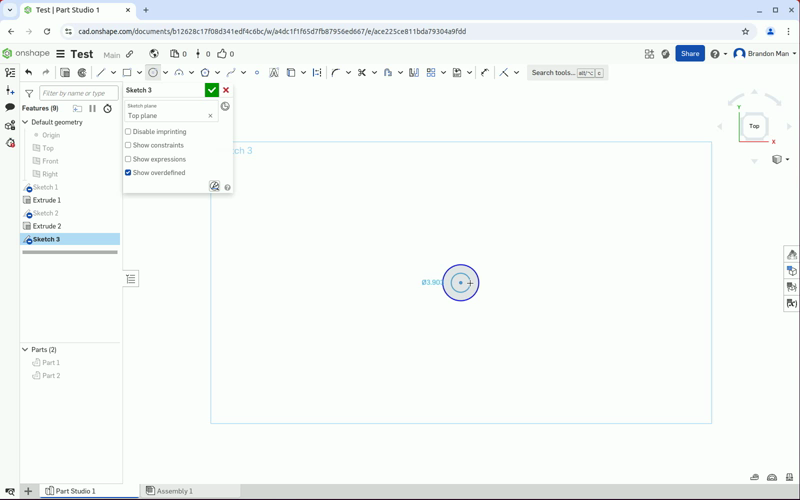
click(470, 282)
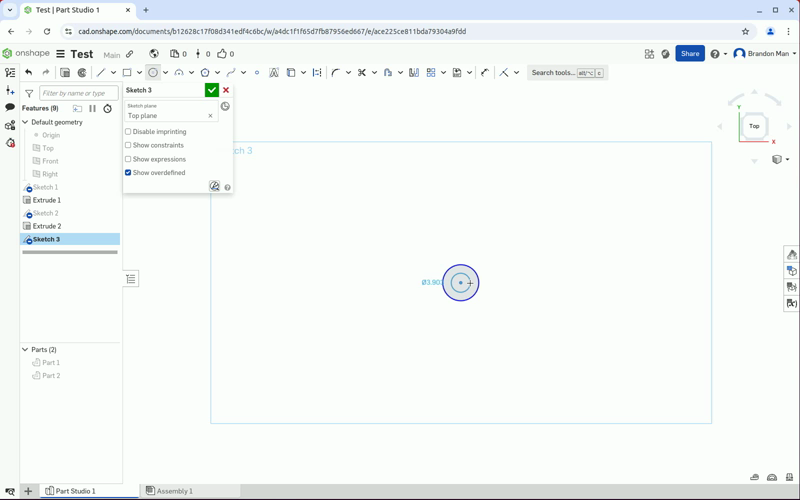
key(esc)
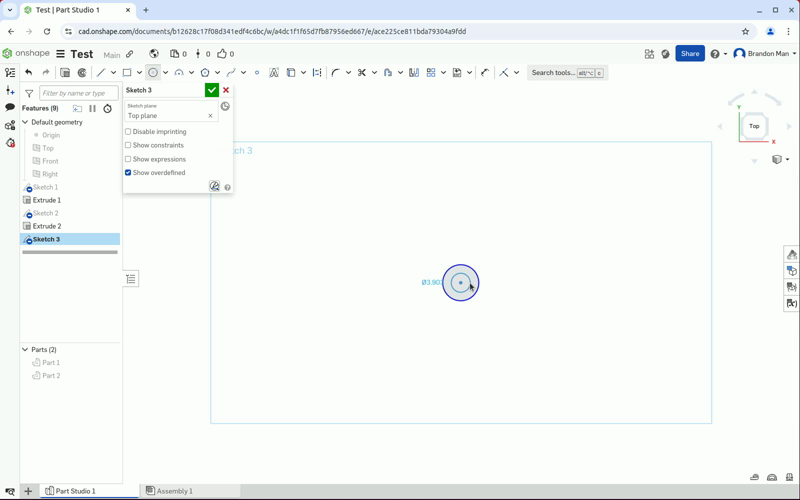
mouse_move(444, 281)
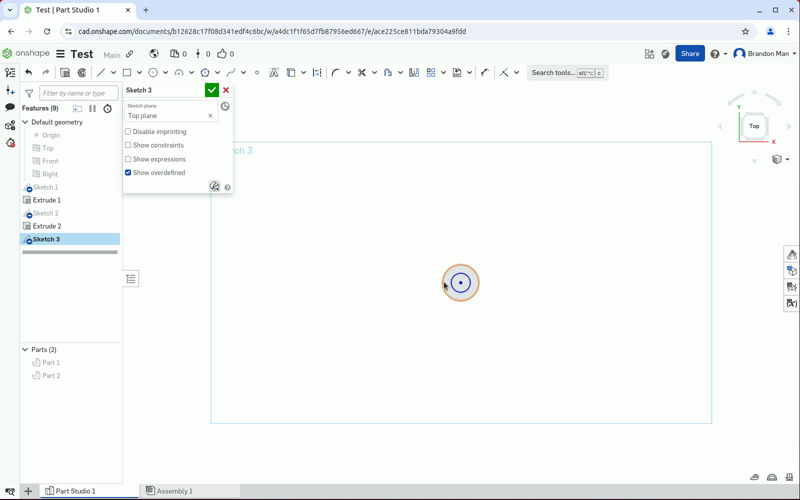
scroll(6)
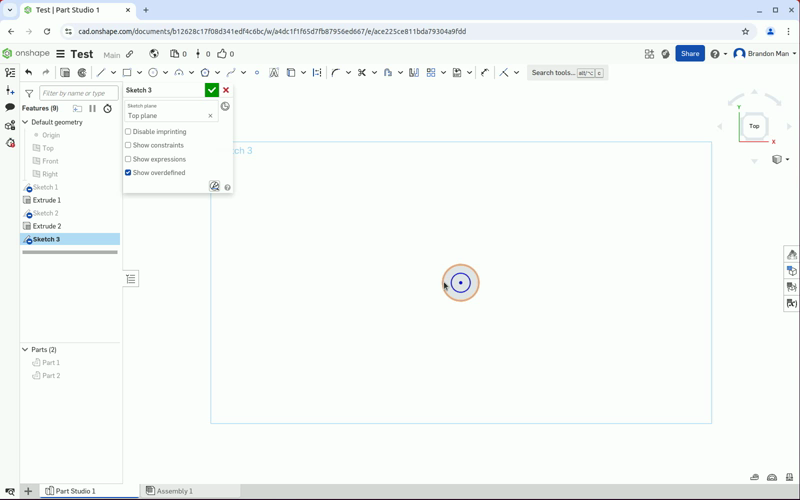
scroll(6)
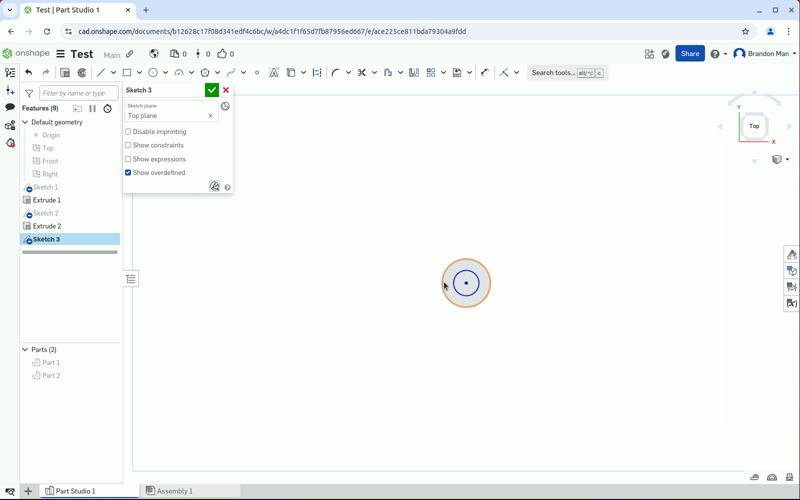
scroll(6)
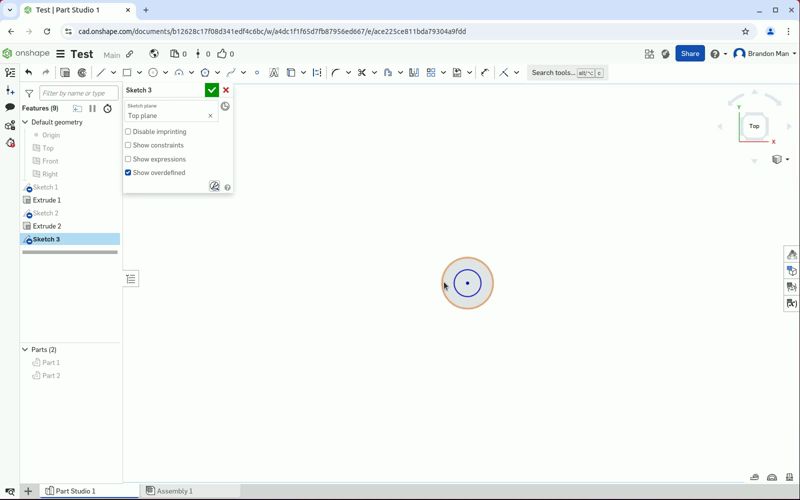
scroll(6)
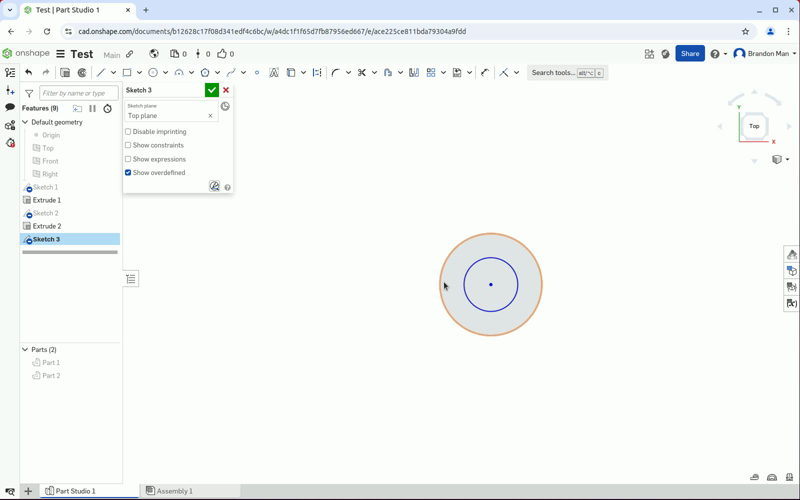
scroll(6)
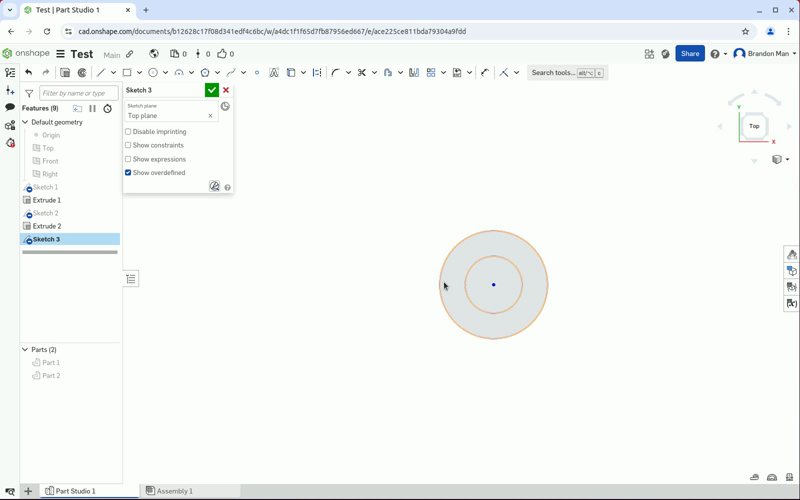
scroll(6)
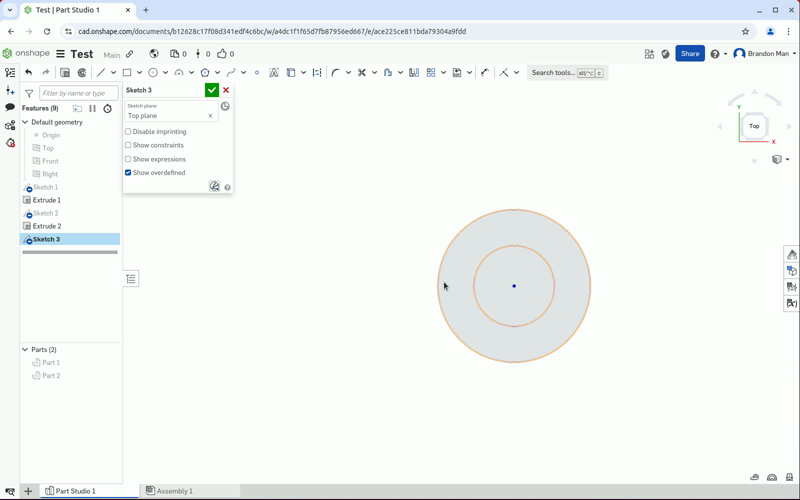
scroll(6)
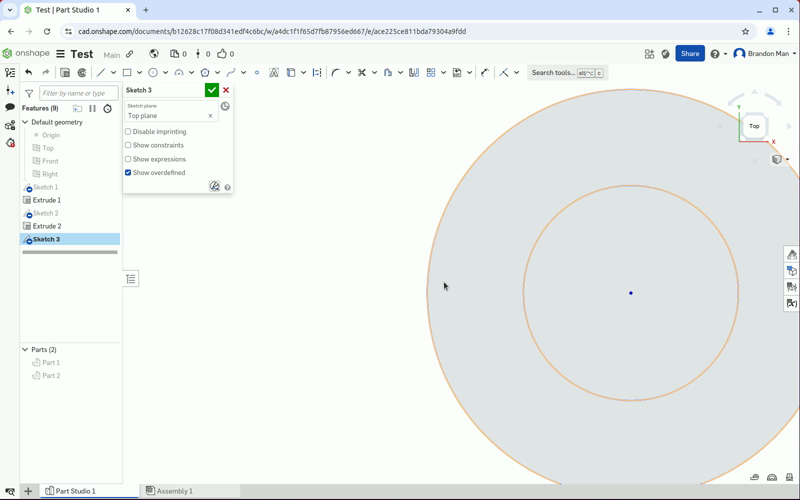
click(444, 281)
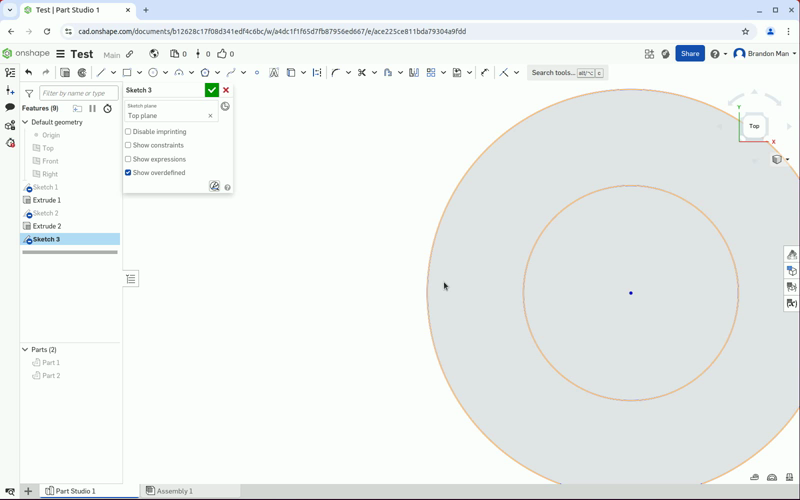
scroll(-6)
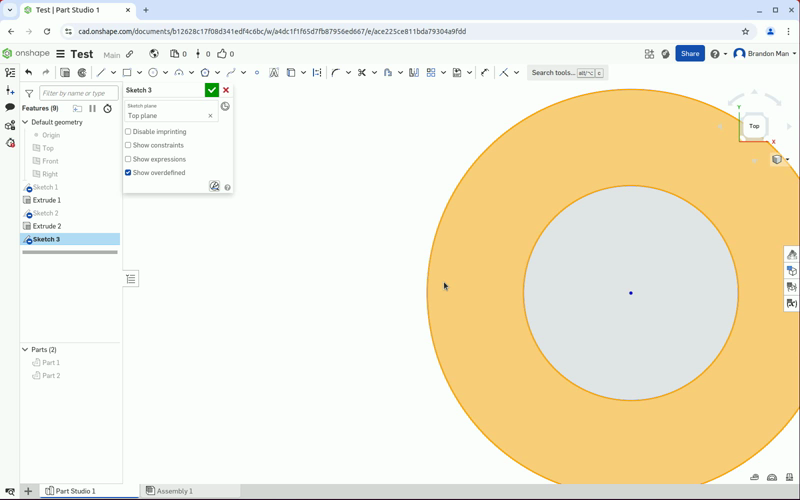
scroll(-6)
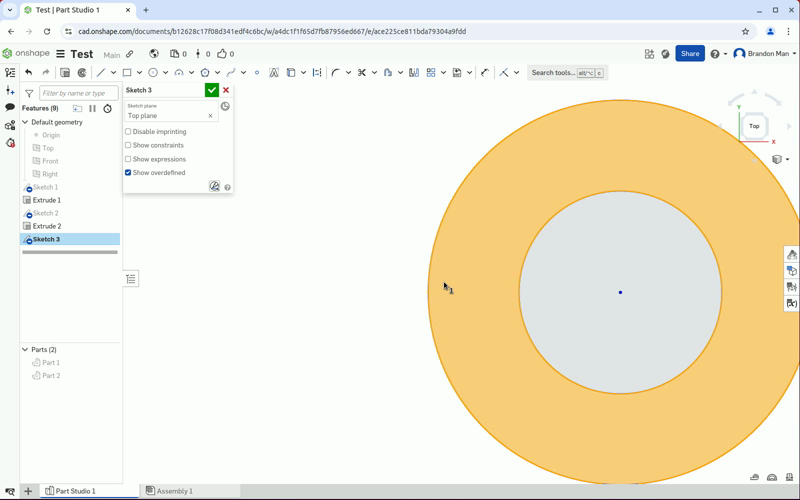
scroll(-6)
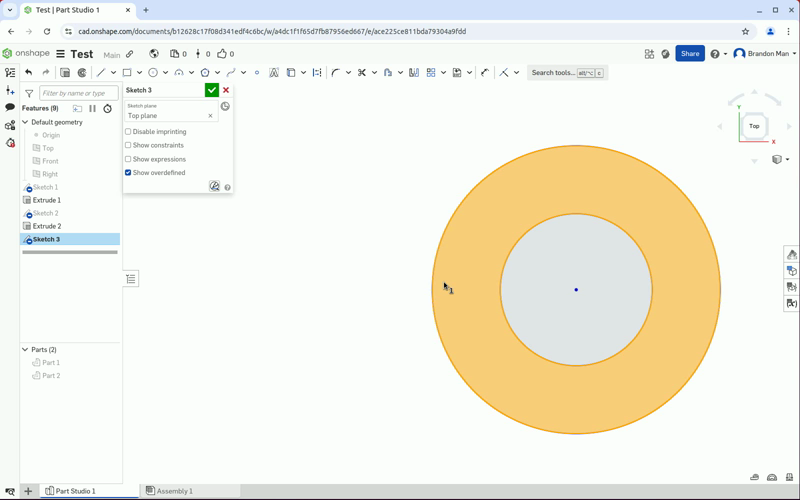
scroll(-6)
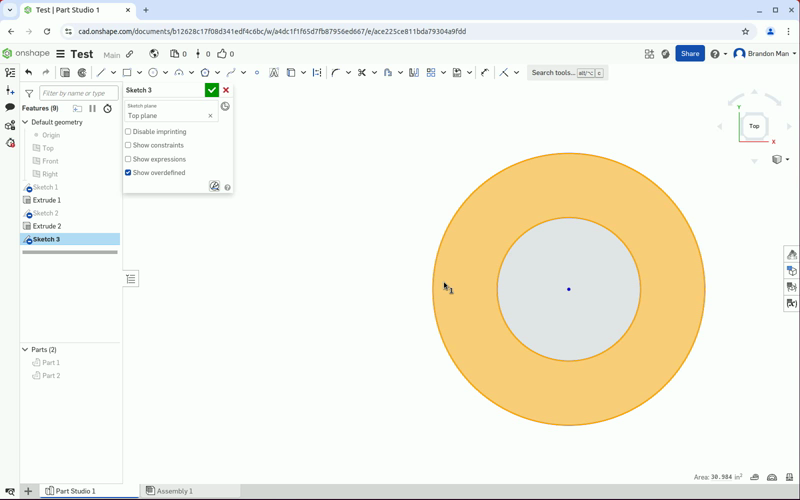
scroll(-6)
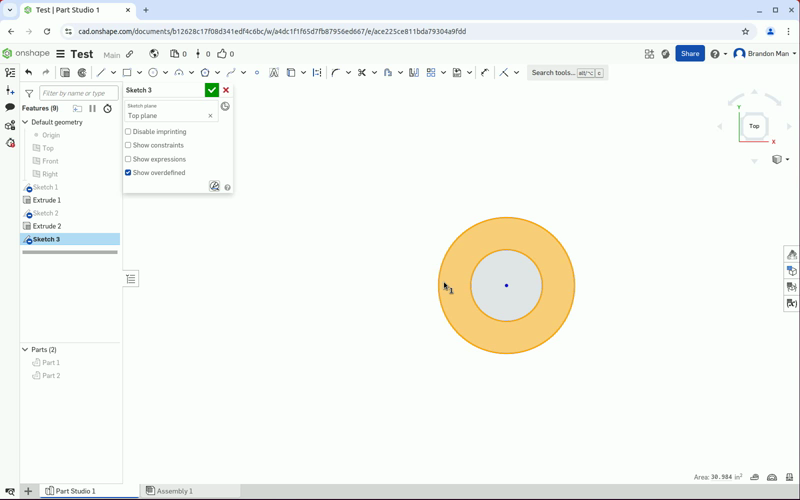
scroll(-6)
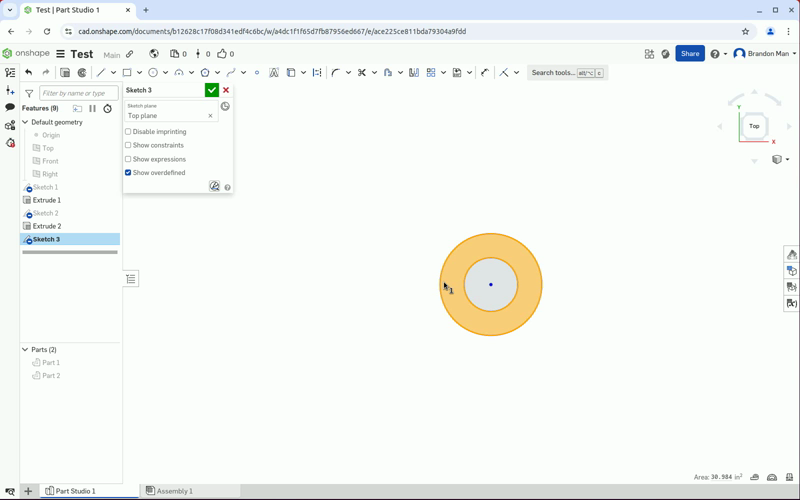
scroll(-6)
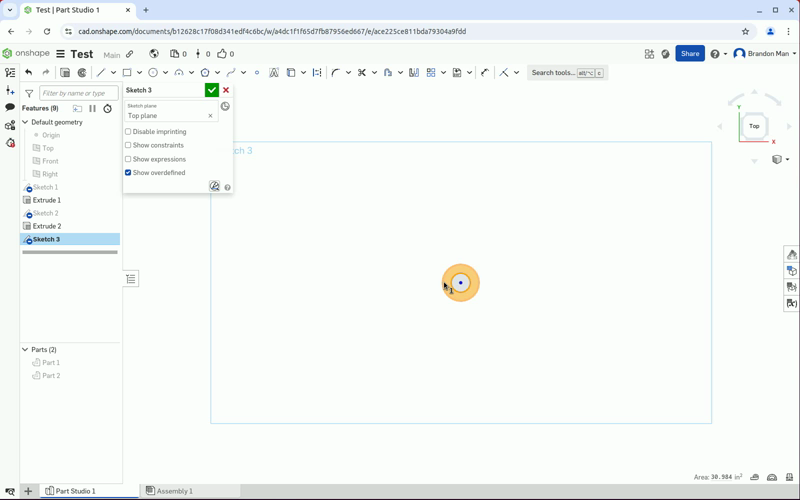
mouse_move(73, 352)
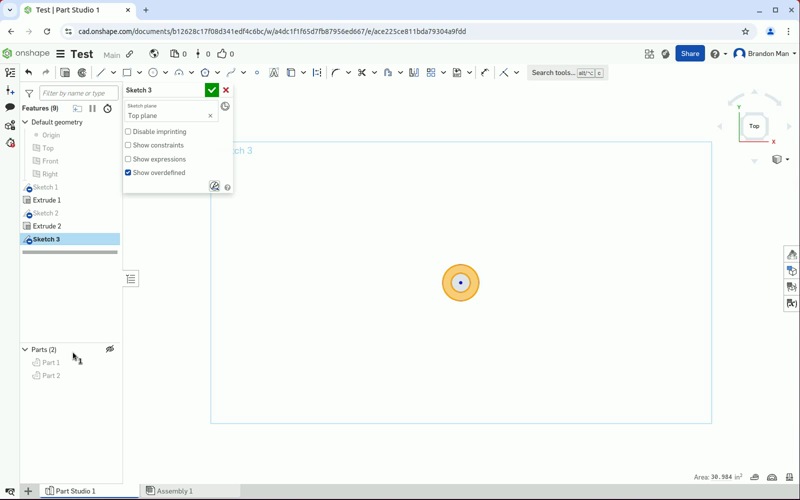
key(shift+y)
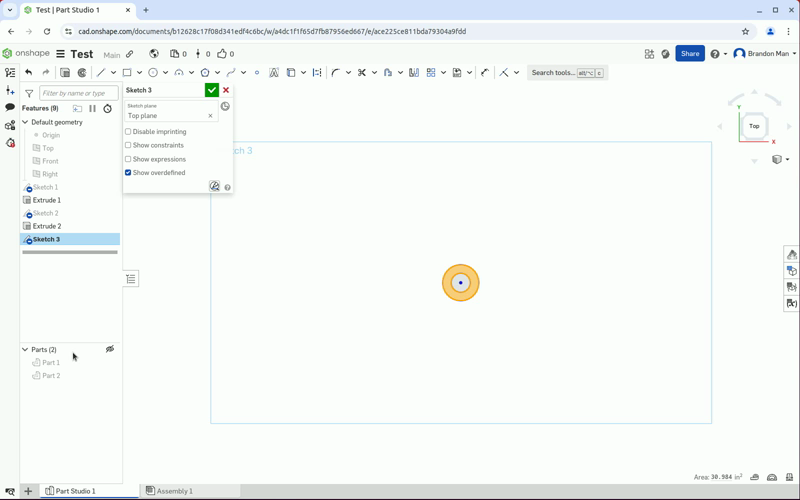
key(shift+e)
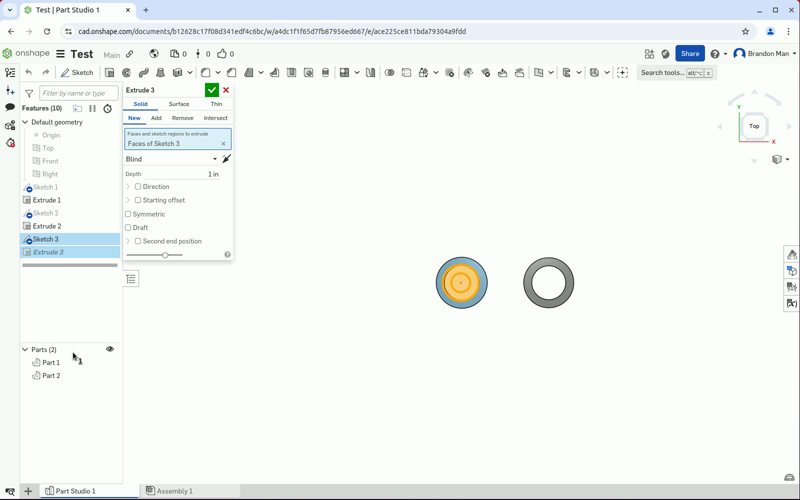
mouse_move(143, 106)
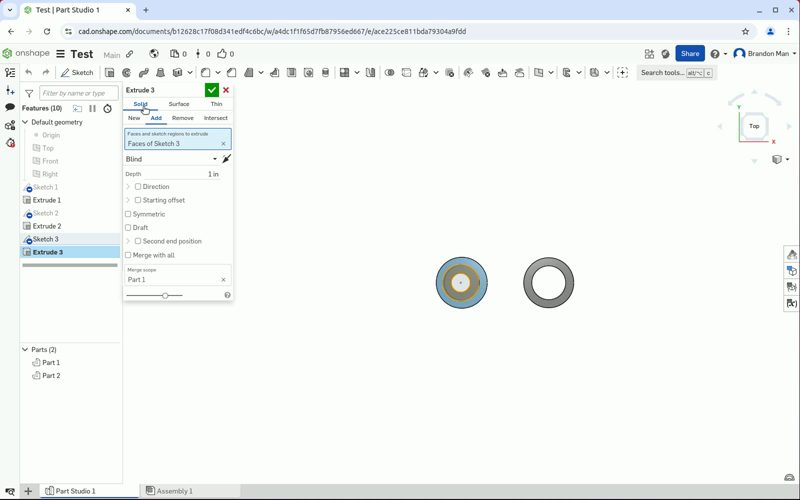
click(143, 106)
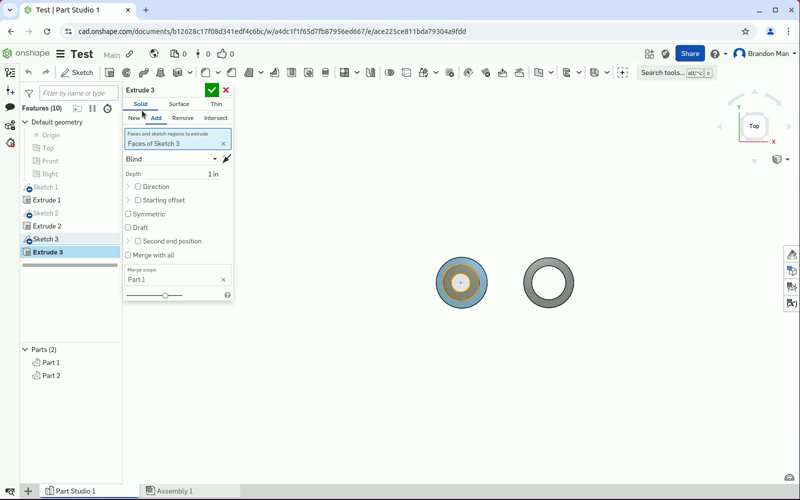
mouse_move(137, 120)
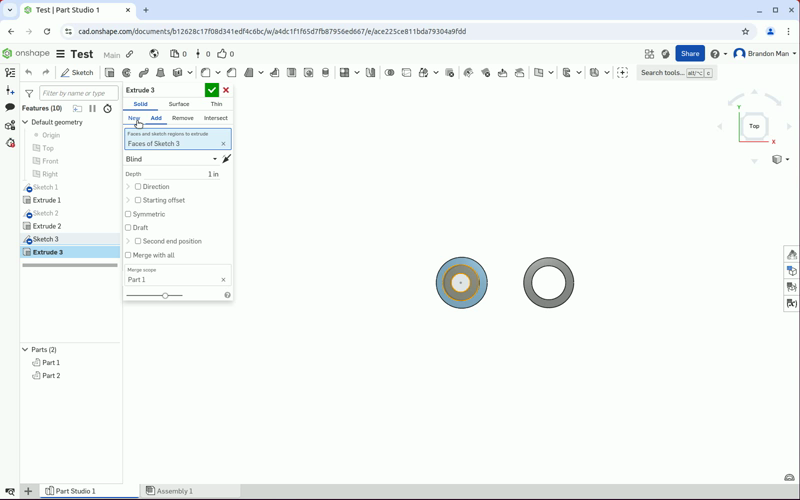
click(137, 120)
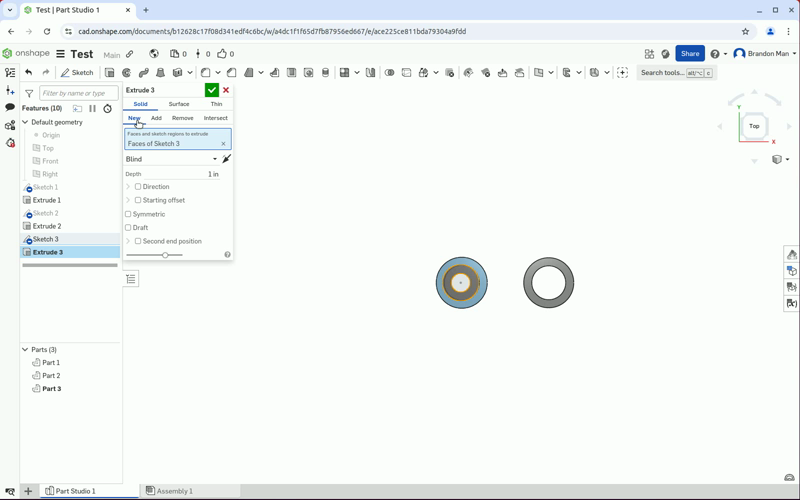
key(tab, 4)
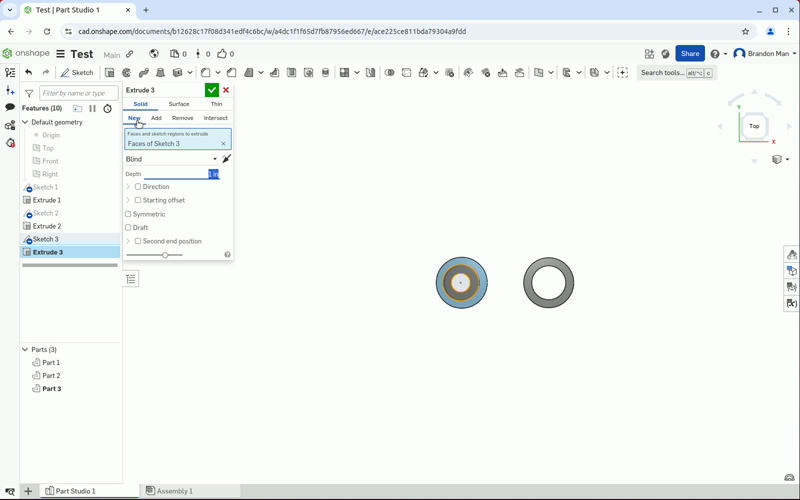
text(0.963)
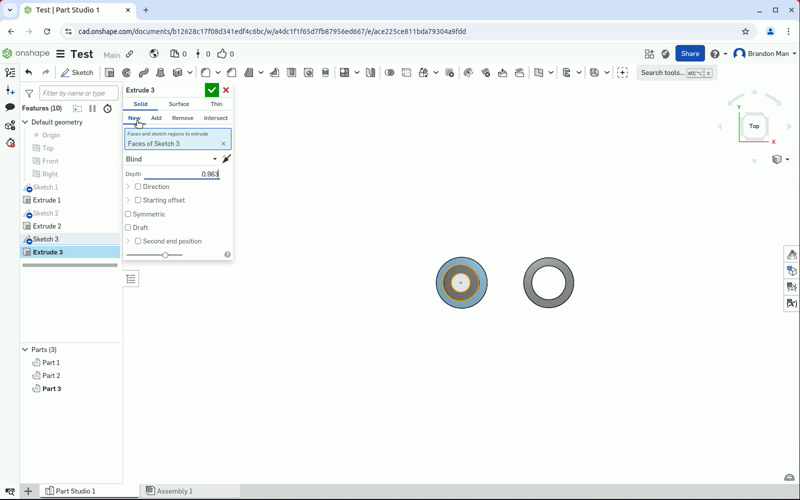
key(enter)
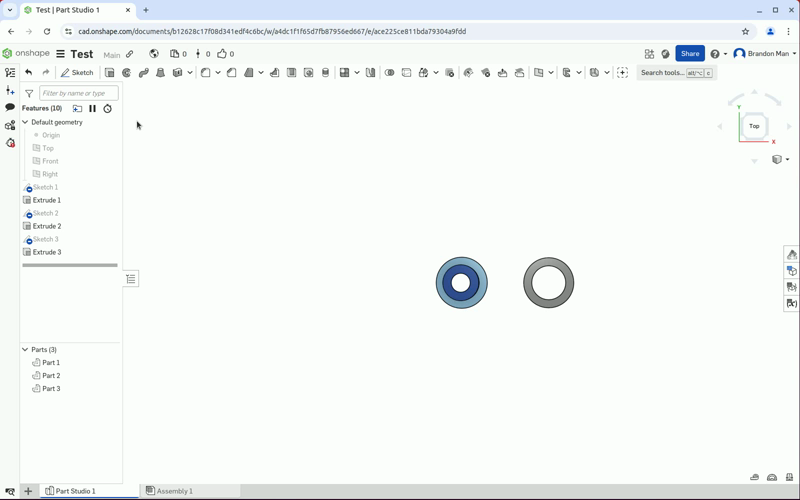
key(shift+h)
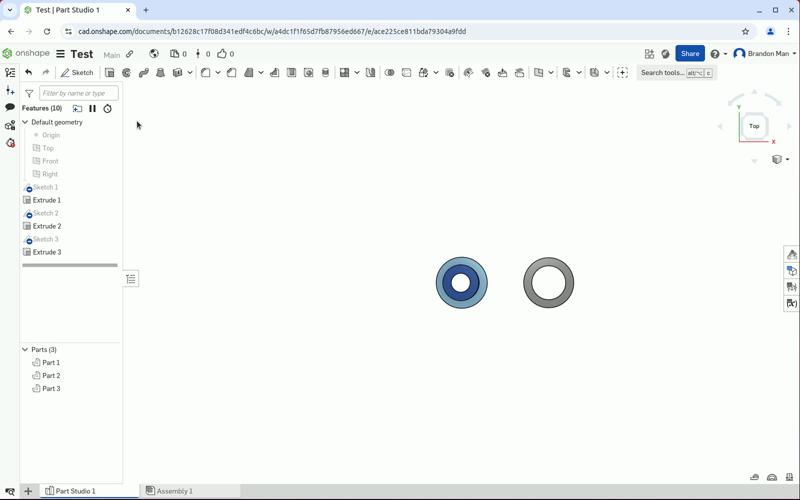
key(shift+h)
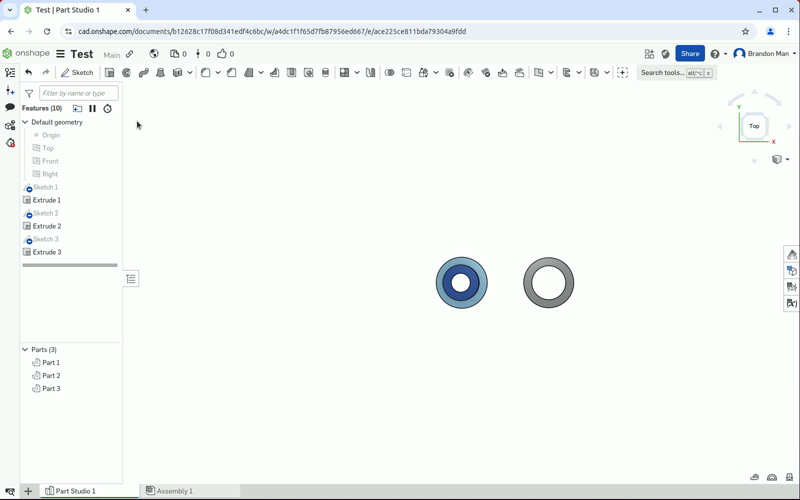
mouse_move(73, 189)
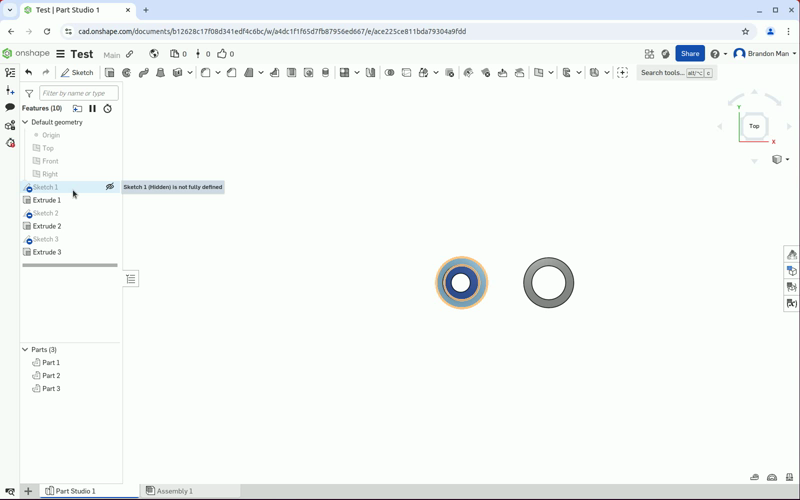
click(73, 189)
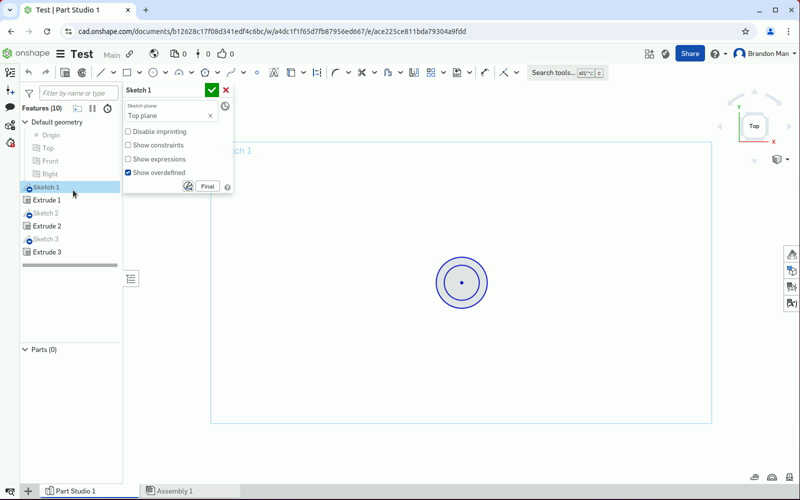
mouse_move(229, 92)
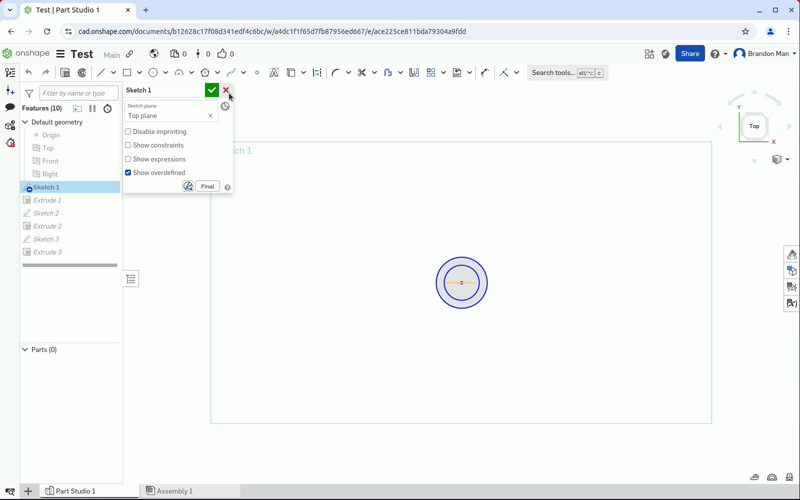
click(229, 92)
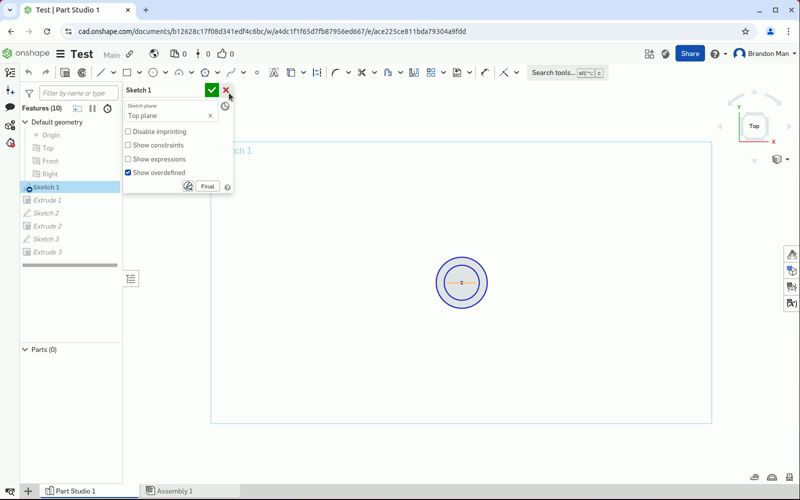
key(shift+s)
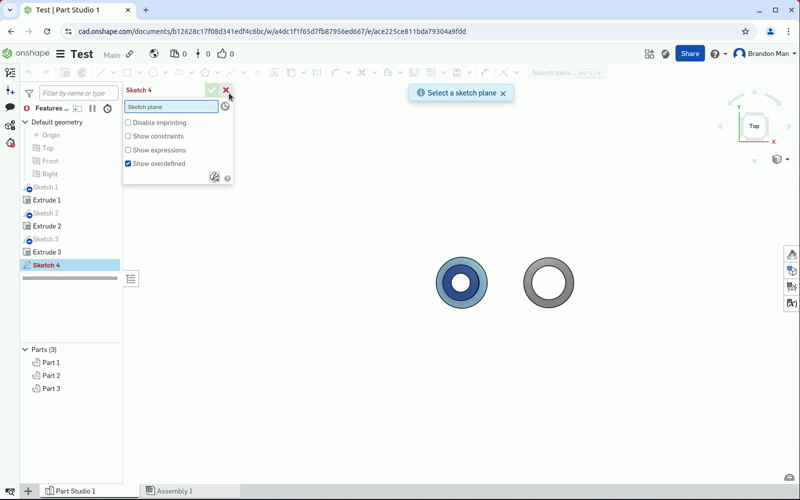
mouse_move(73, 150)
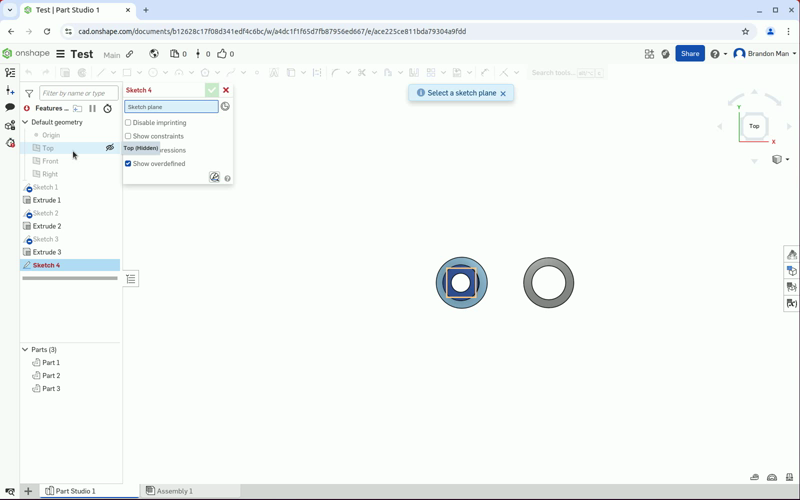
click(73, 150)
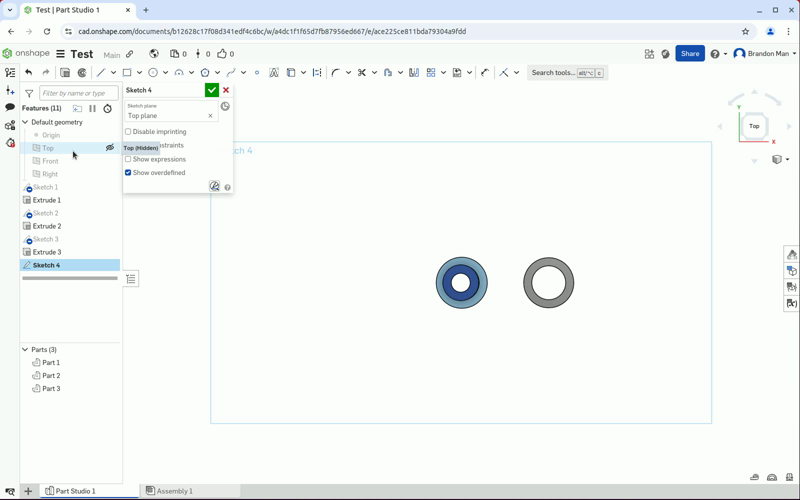
mouse_move(73, 352)
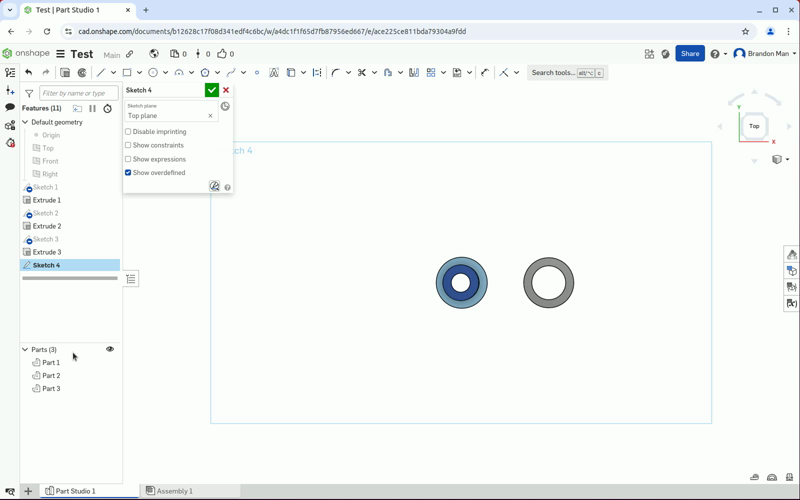
key(y)
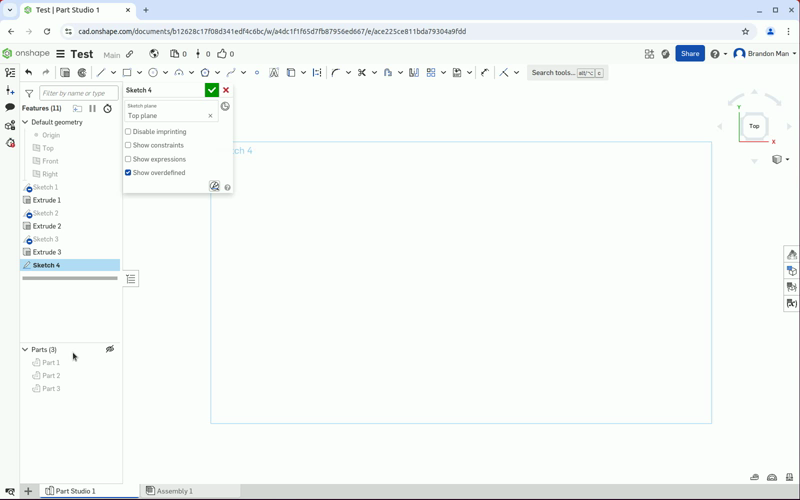
key(c)
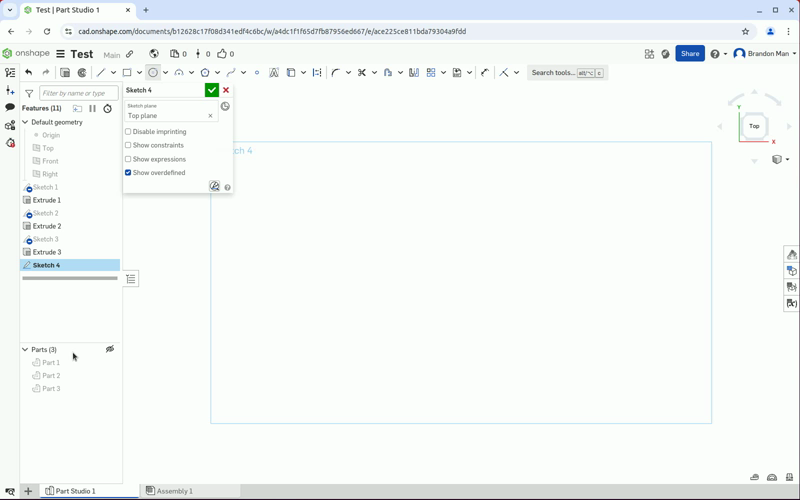
key_down(shift)
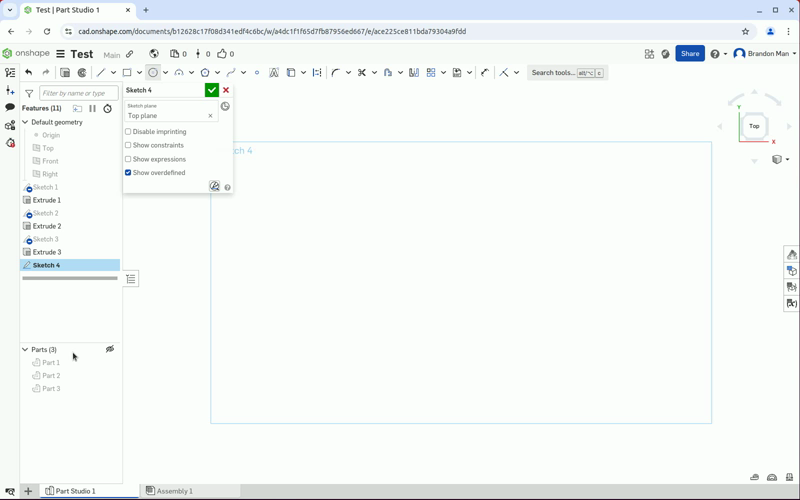
mouse_move(548, 282)
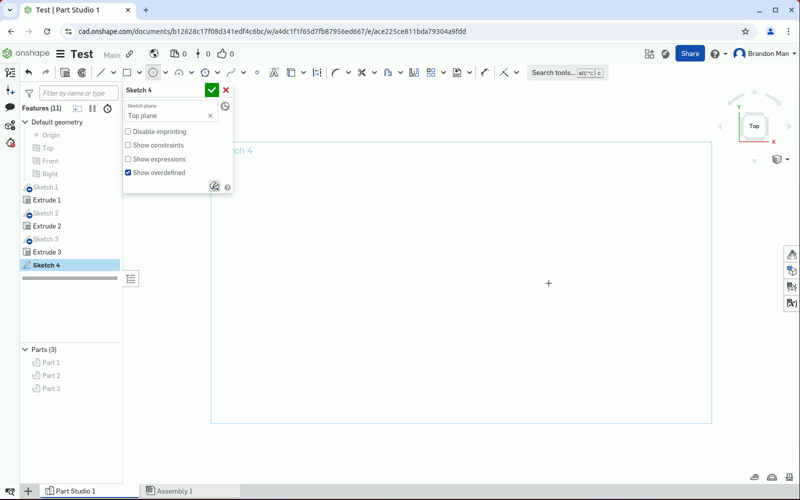
click(548, 282)
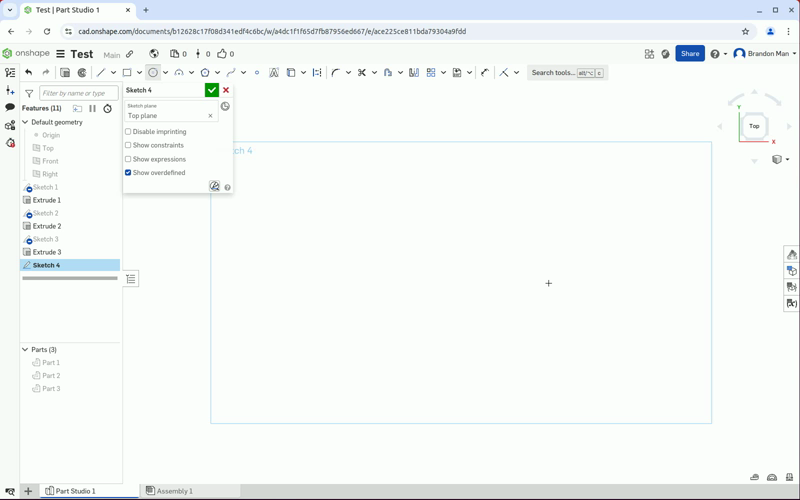
key_up(shift)
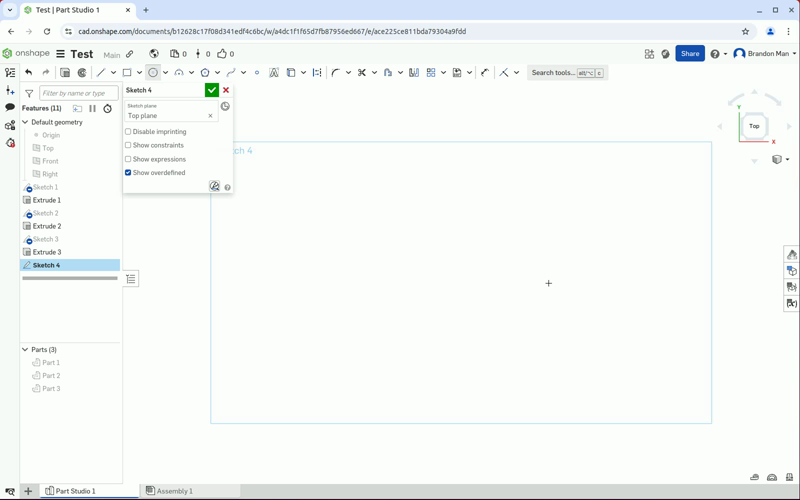
mouse_move(566, 282)
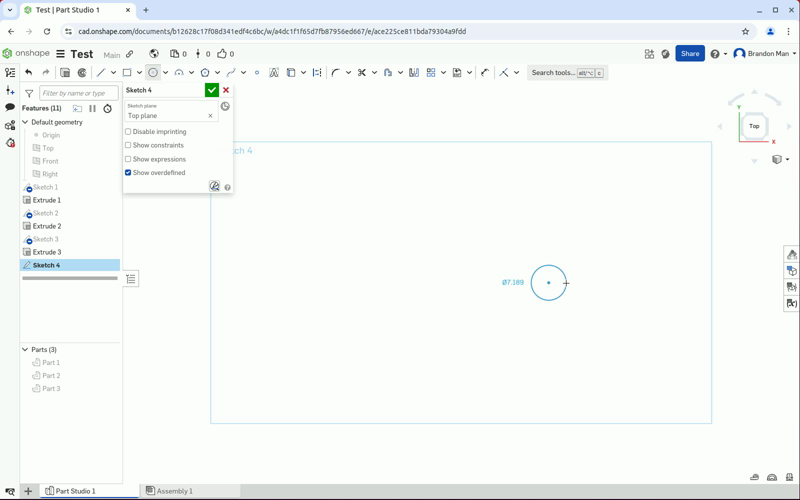
click(566, 282)
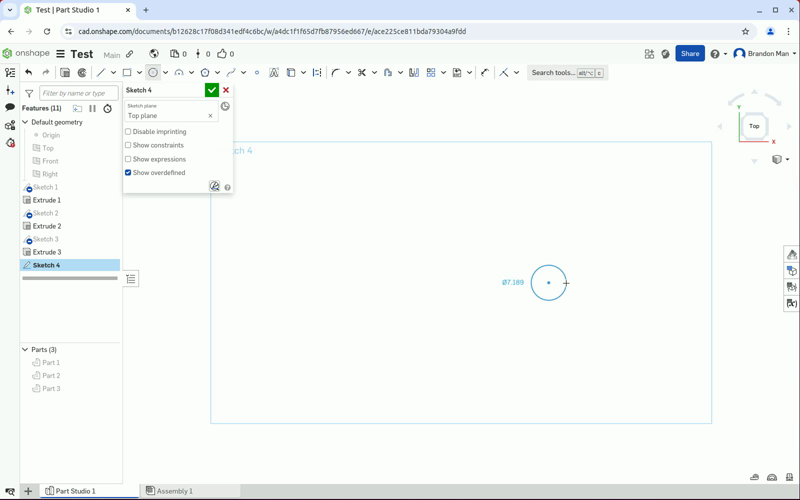
key(esc)
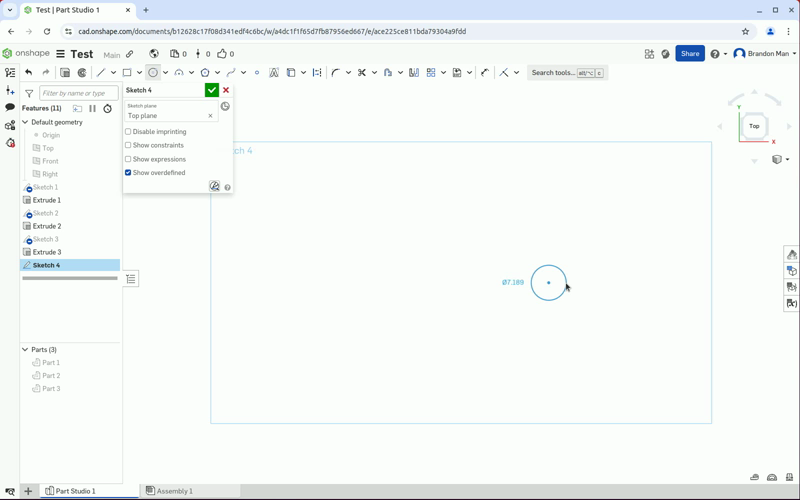
key(c)
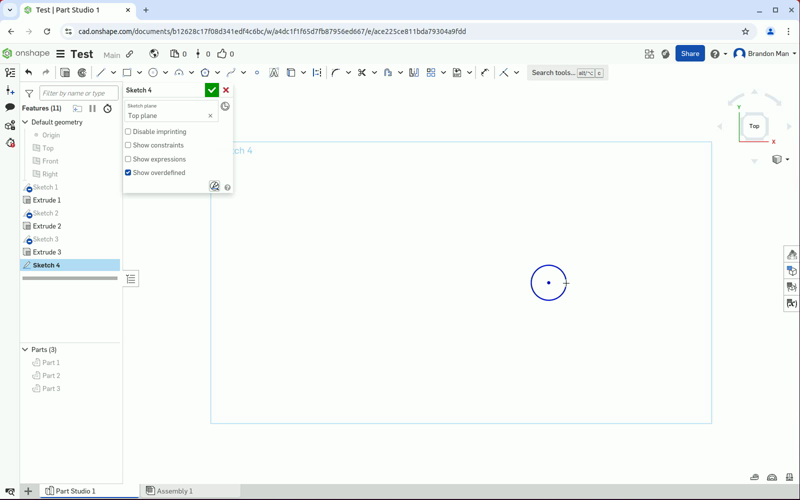
key_down(shift)
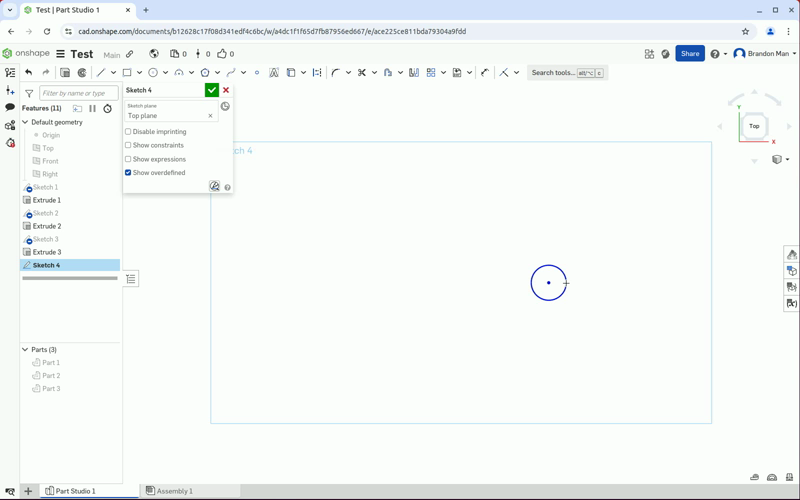
mouse_move(548, 282)
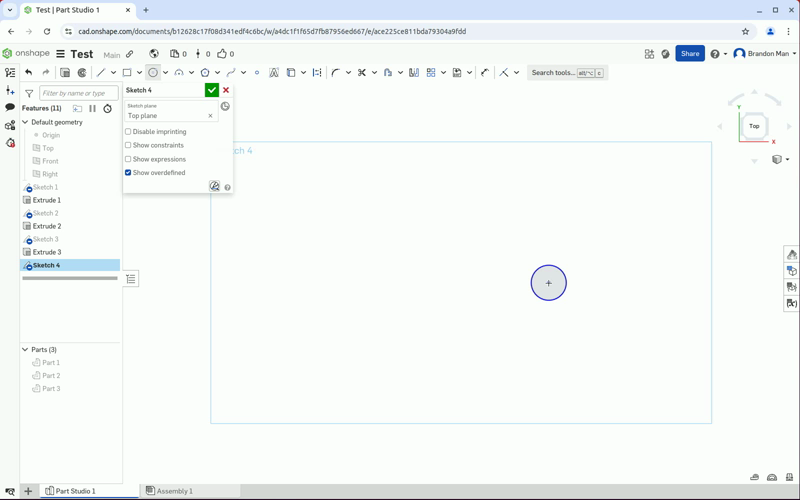
click(548, 282)
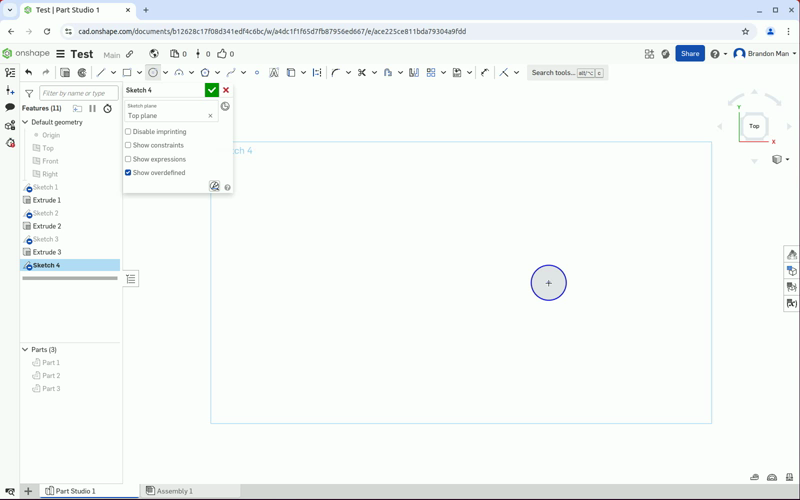
key_up(shift)
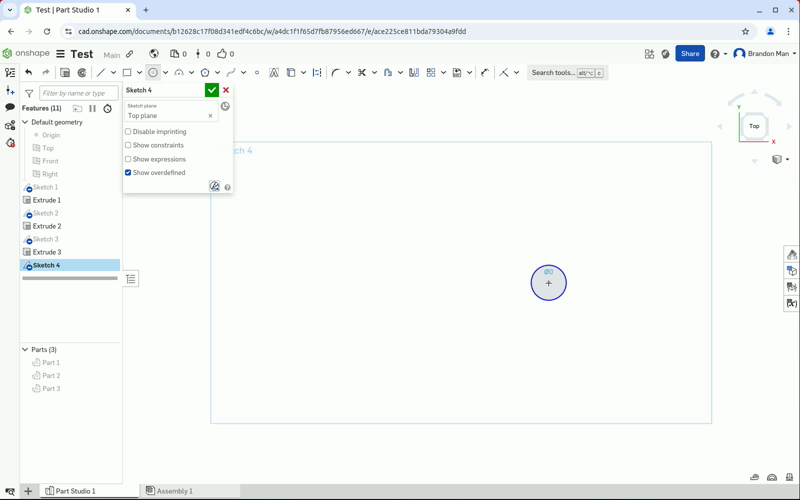
mouse_move(558, 282)
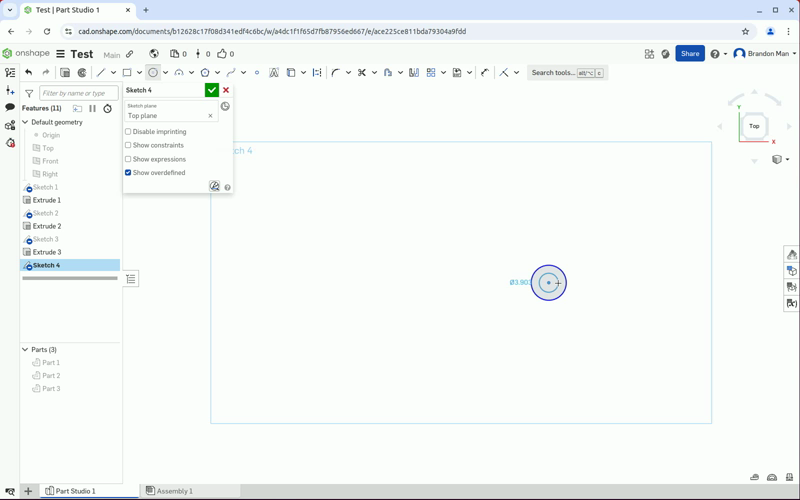
click(558, 282)
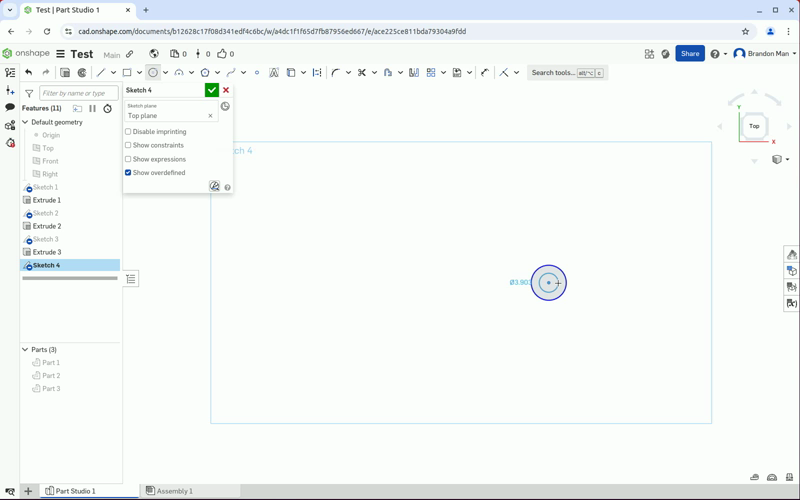
key(esc)
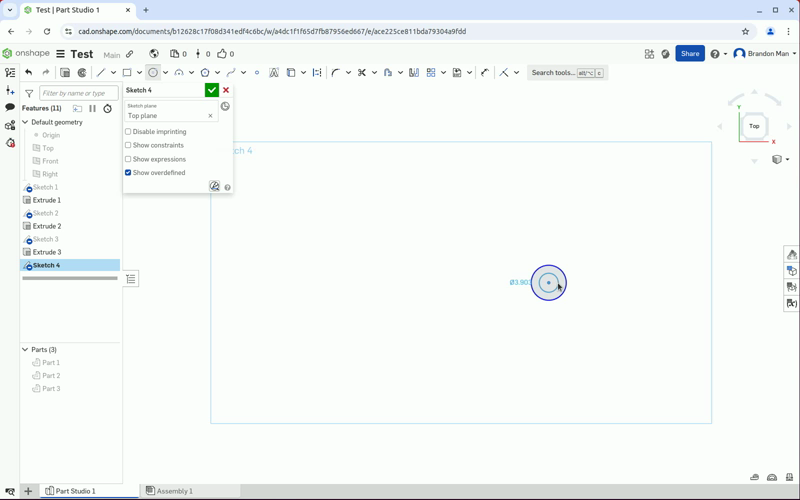
mouse_move(536, 284)
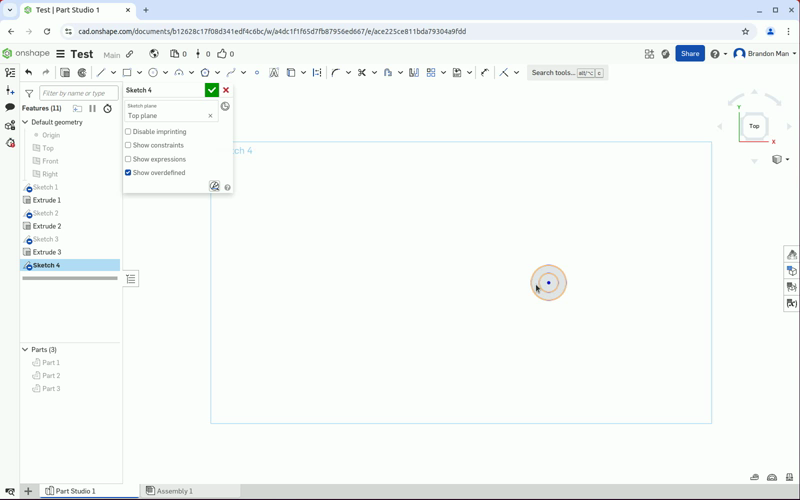
scroll(6)
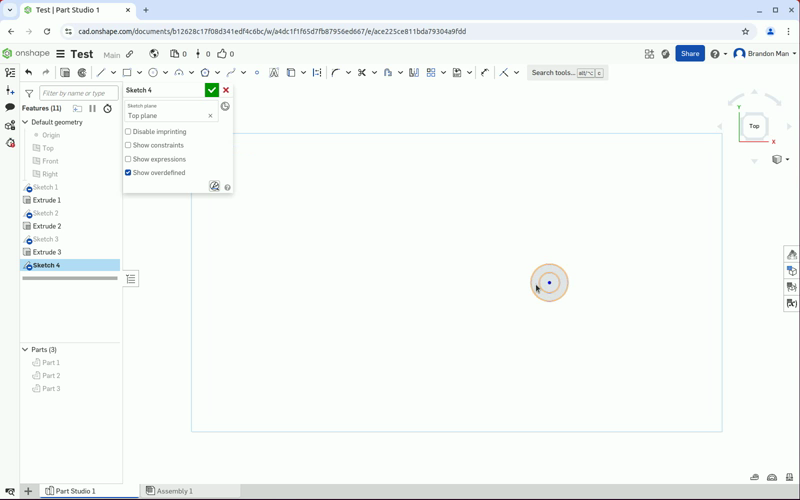
scroll(6)
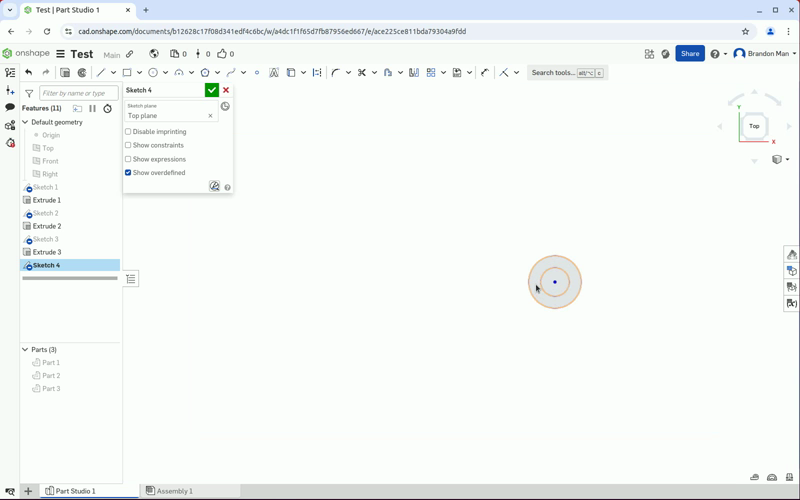
scroll(6)
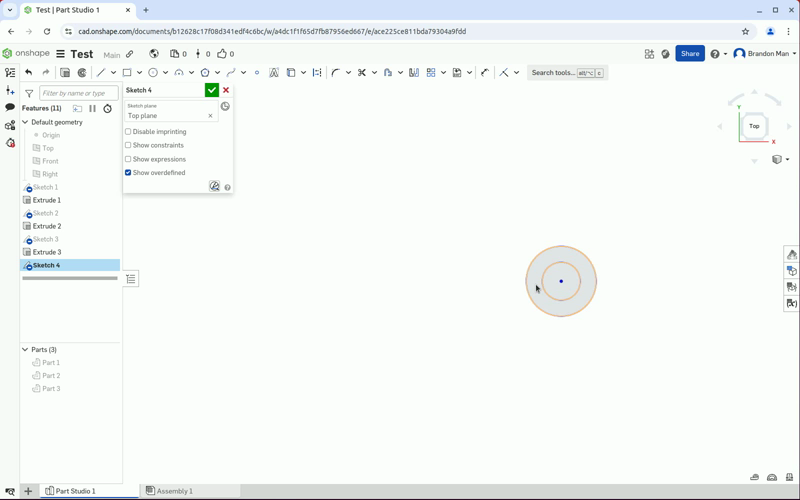
scroll(6)
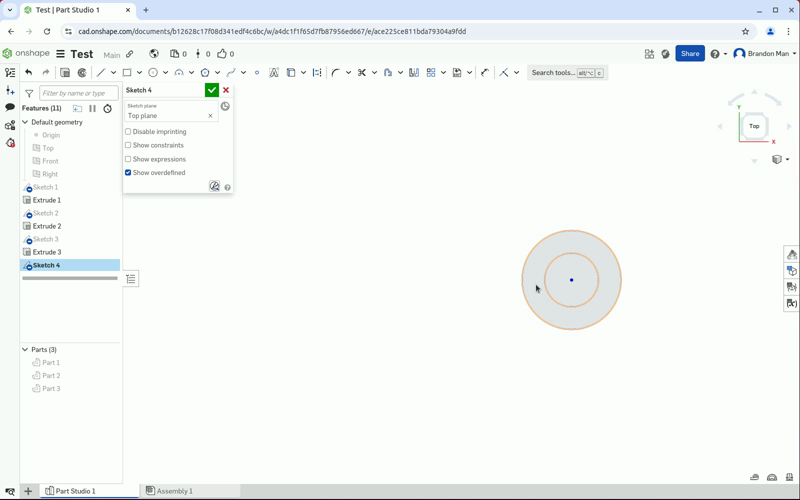
scroll(6)
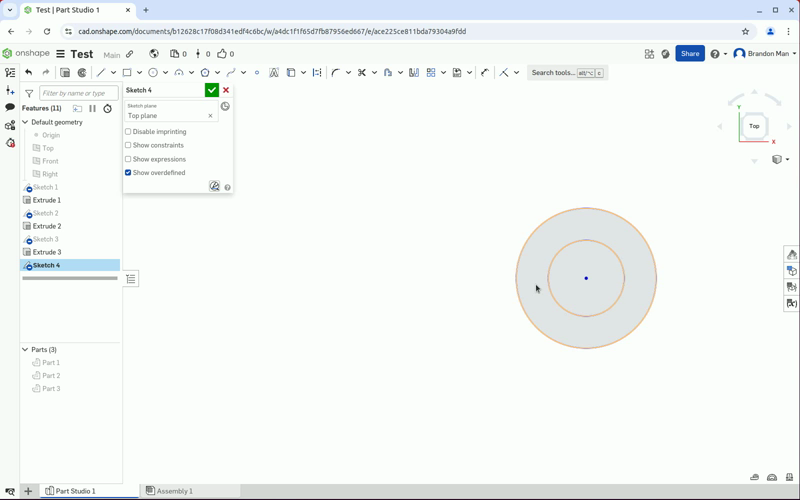
scroll(6)
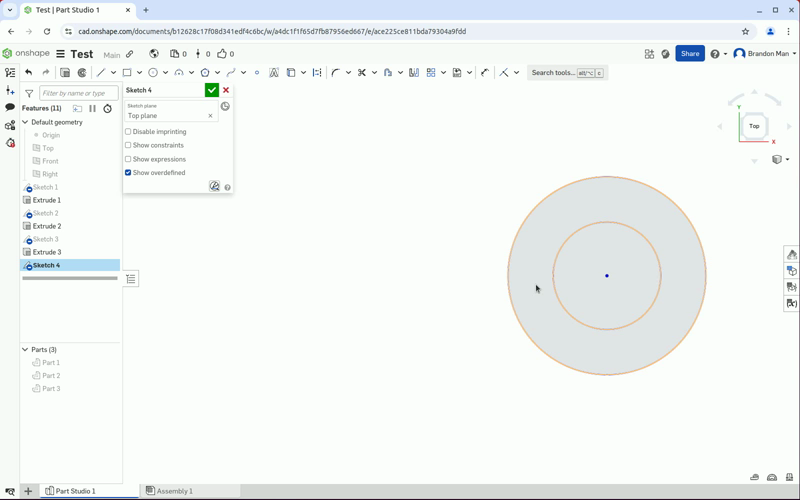
scroll(6)
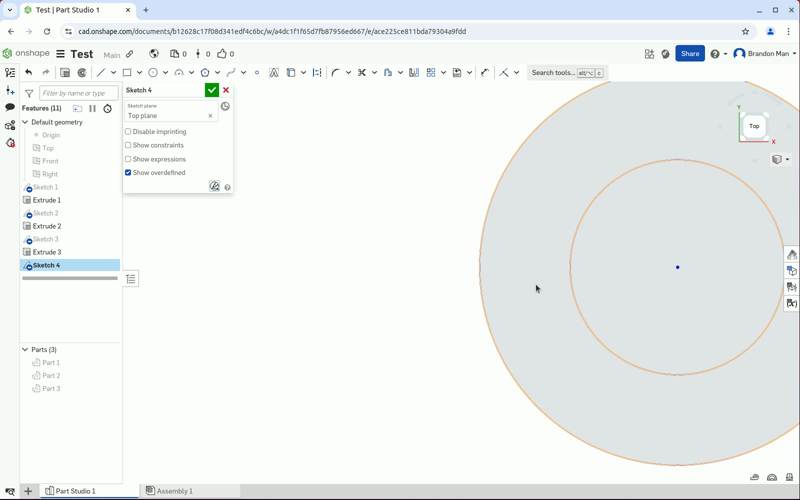
click(536, 284)
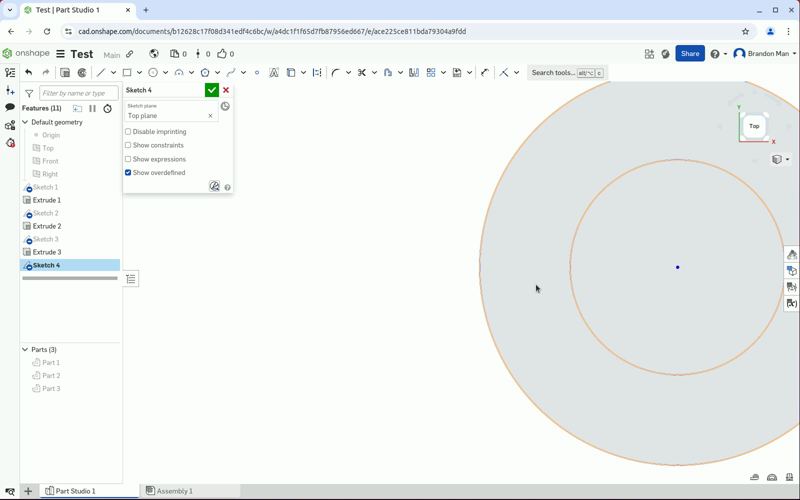
scroll(-6)
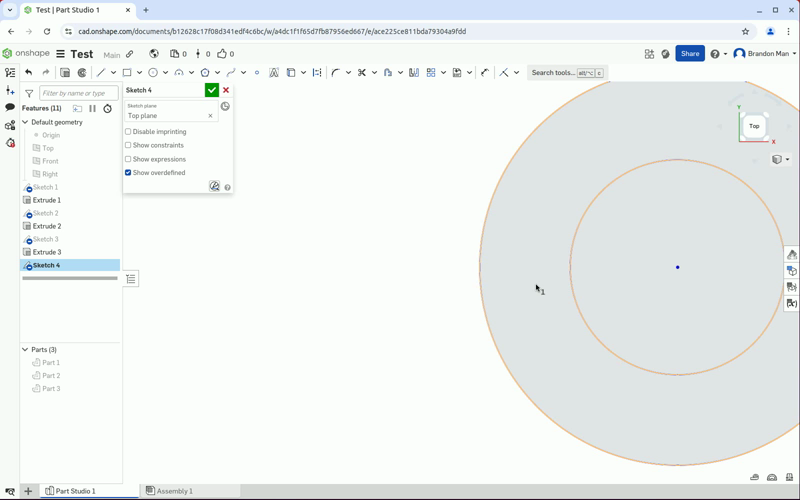
scroll(-6)
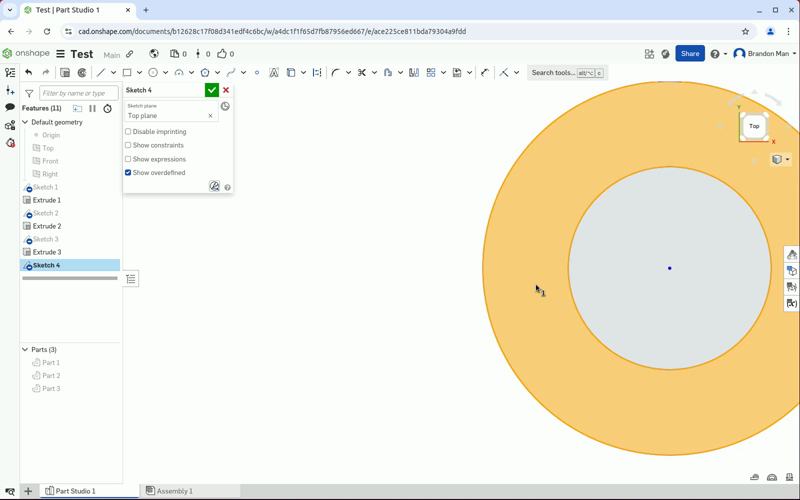
scroll(-6)
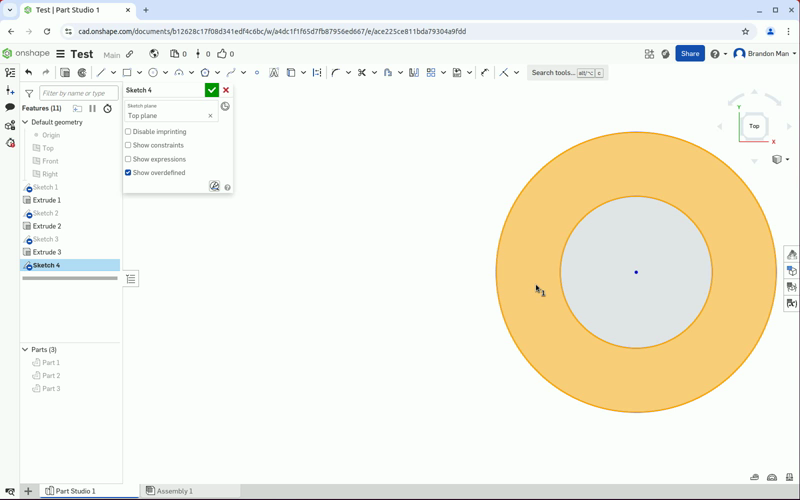
scroll(-6)
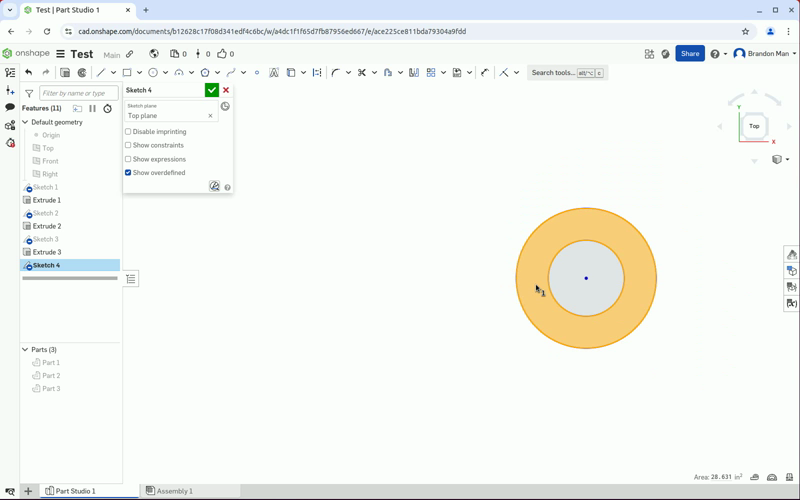
scroll(-6)
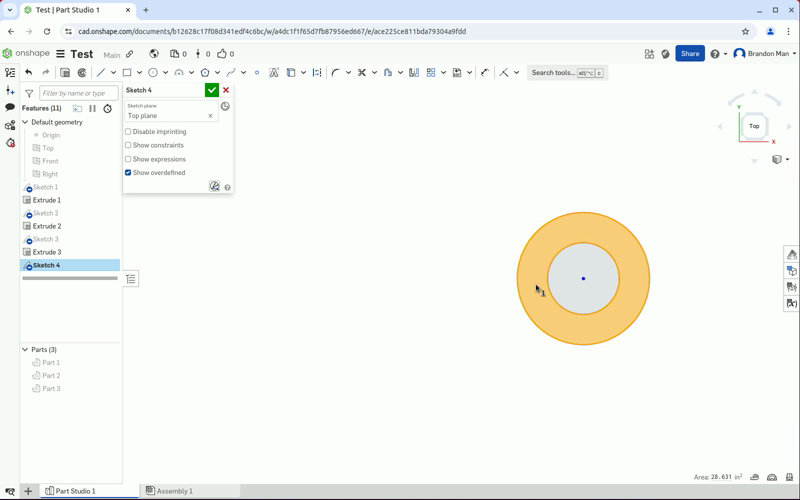
scroll(-6)
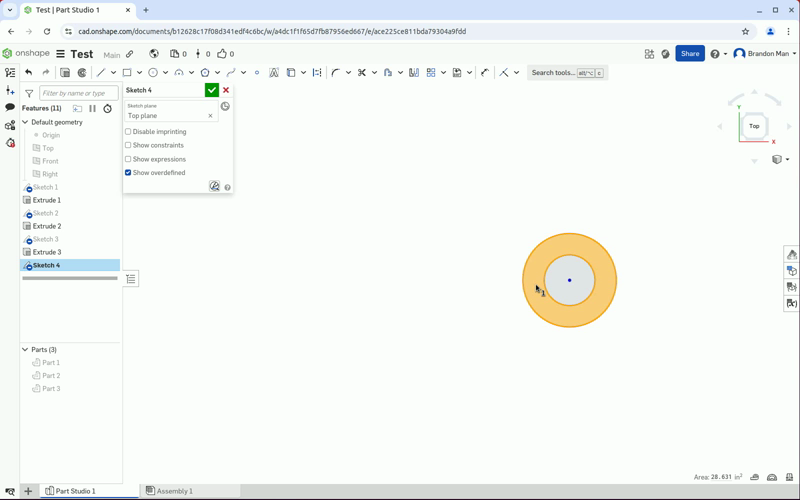
scroll(-6)
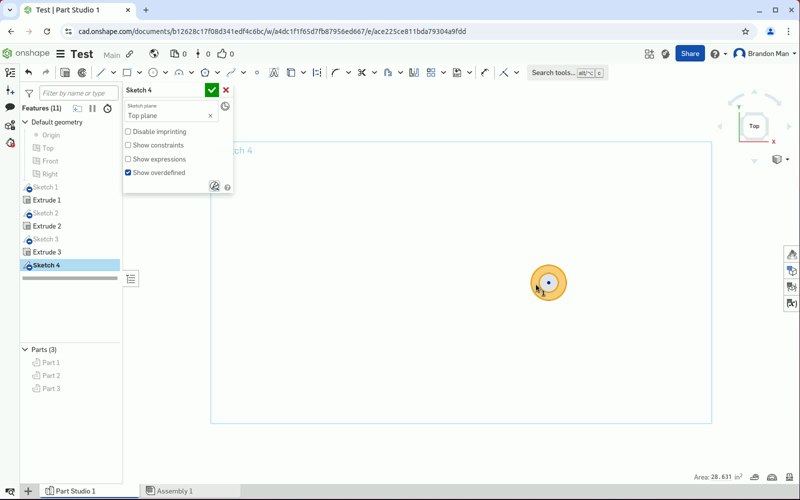
mouse_move(73, 352)
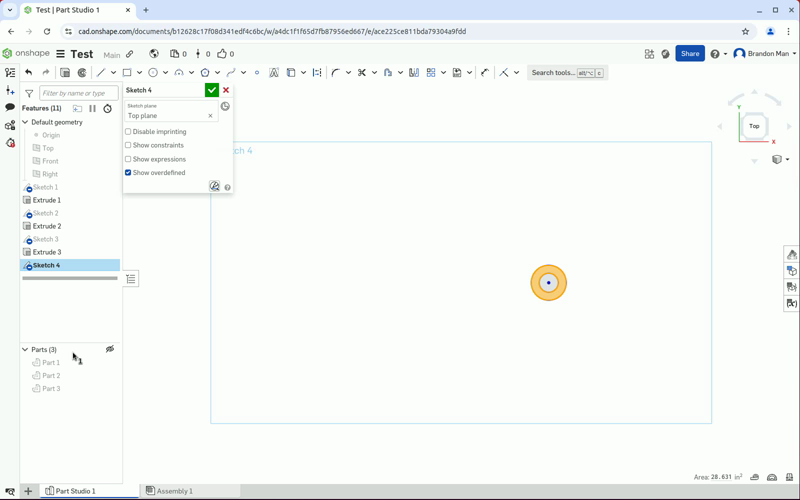
key(shift+y)
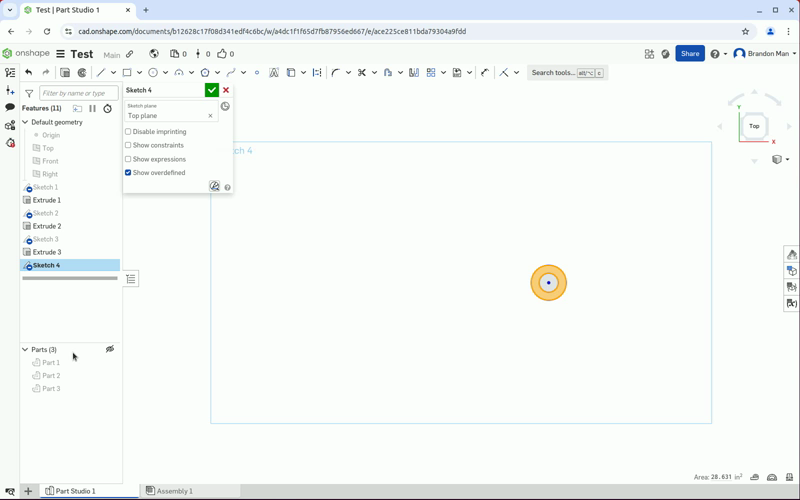
key(shift+e)
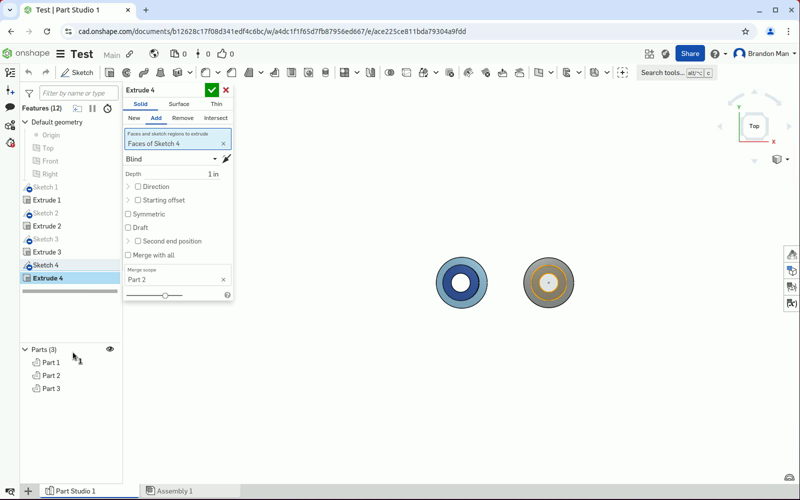
mouse_move(143, 106)
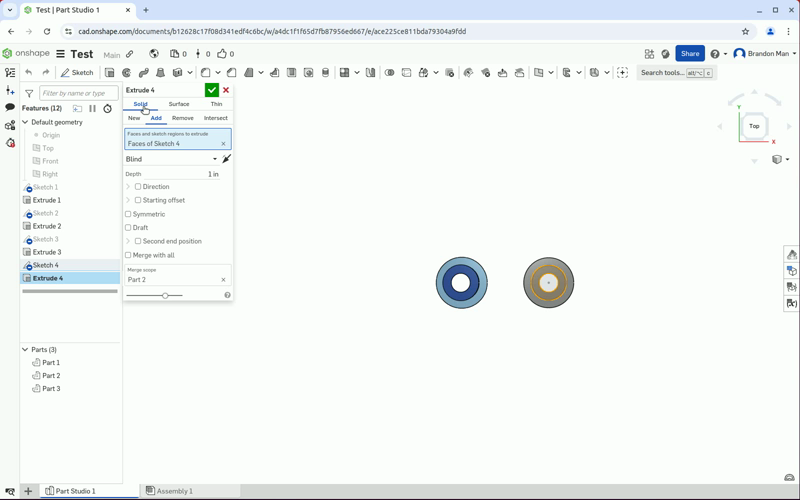
click(143, 106)
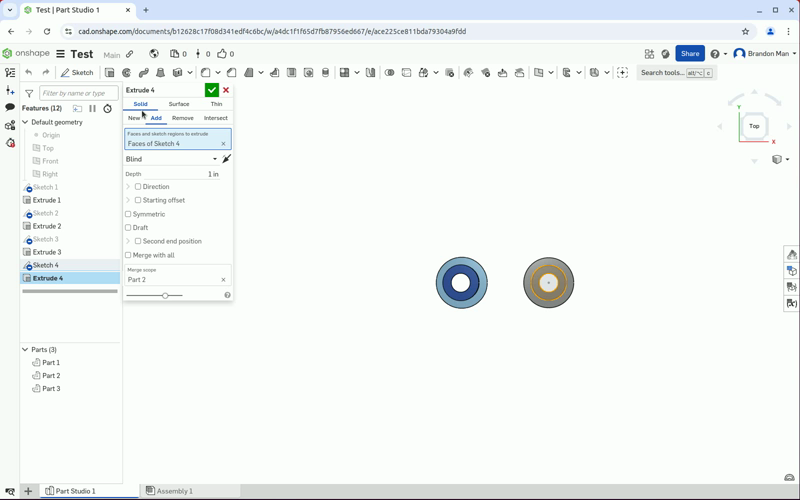
mouse_move(137, 120)
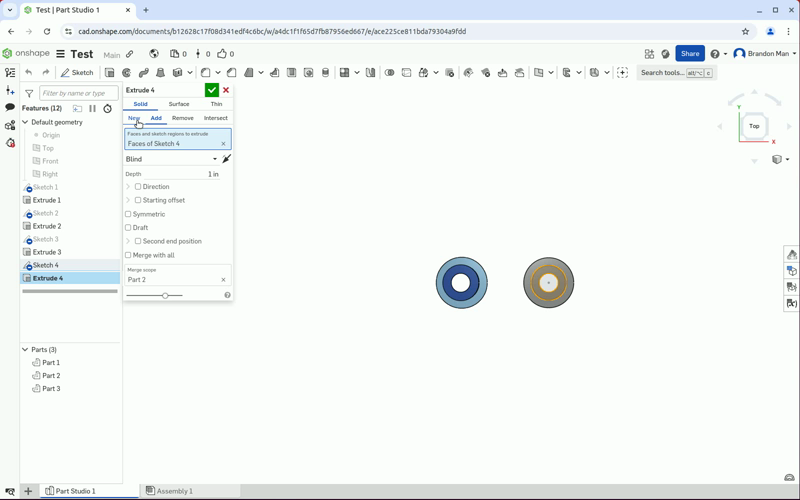
click(137, 120)
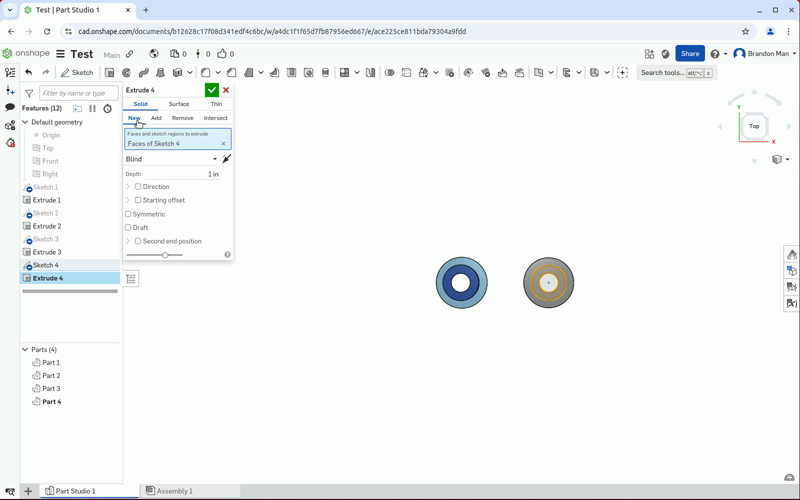
key(tab, 4)
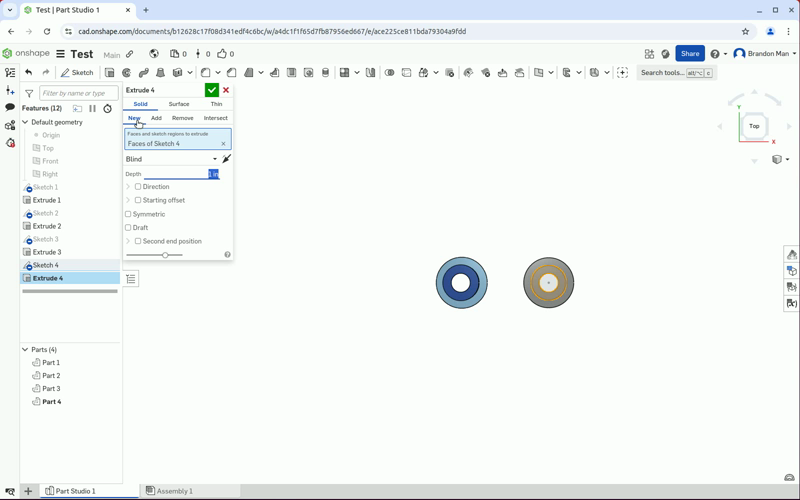
text(0.963)
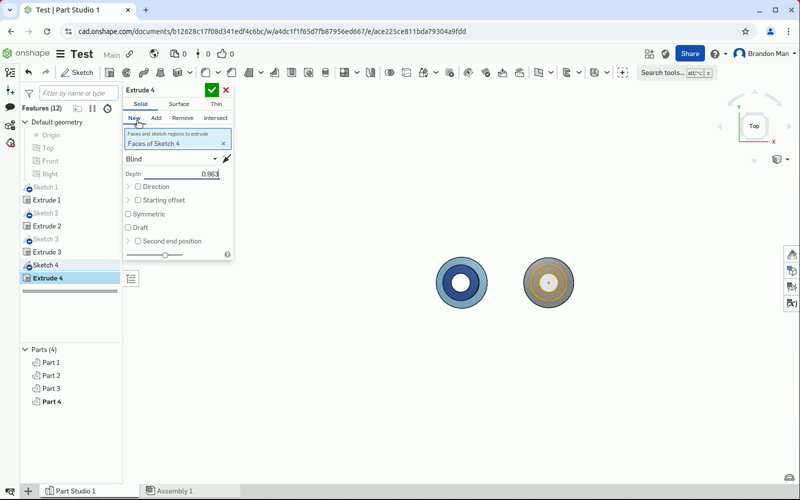
key(enter)
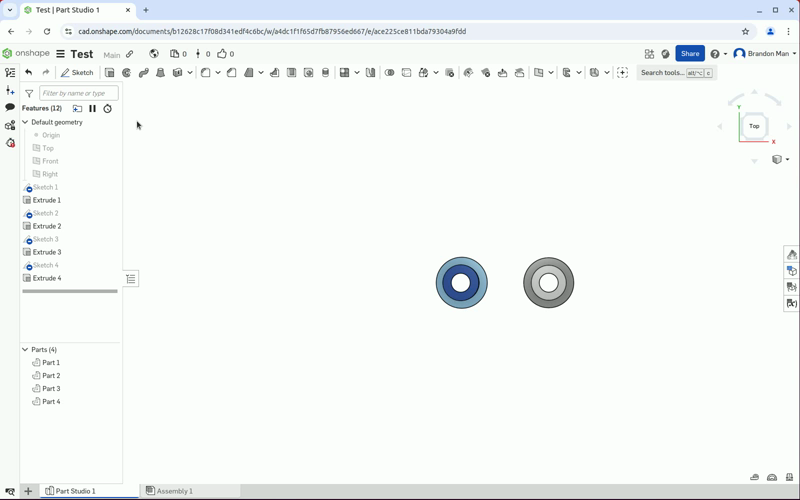
key(shift+h)
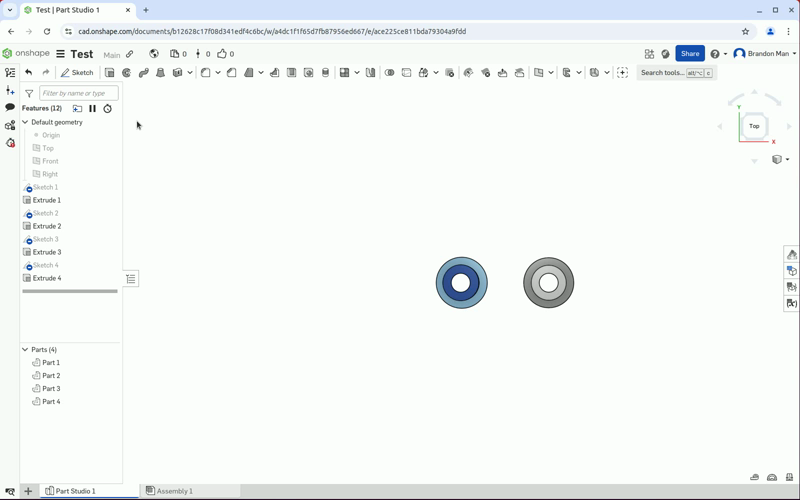
key(shift+h)
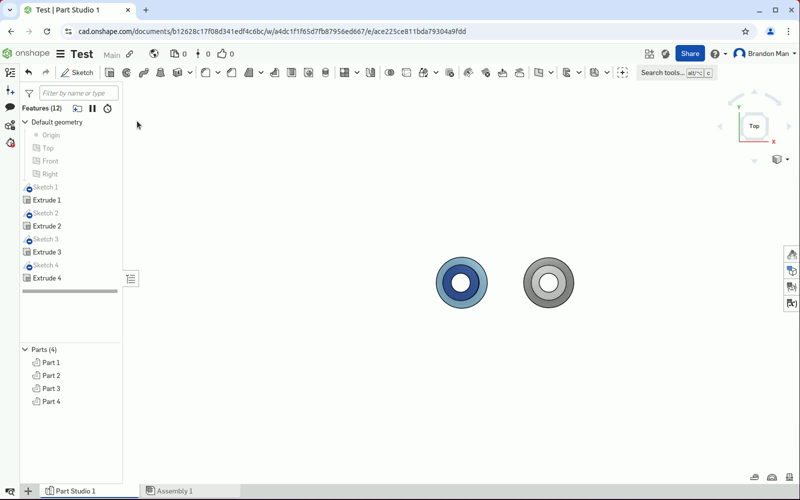
mouse_move(73, 189)
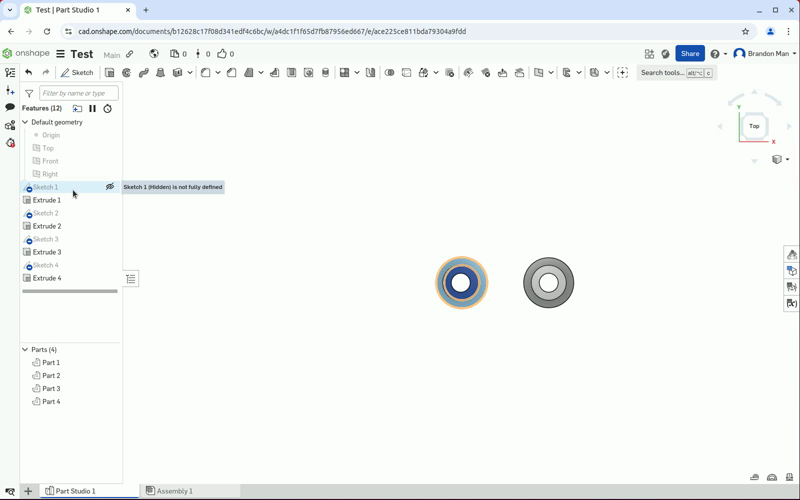
click(73, 189)
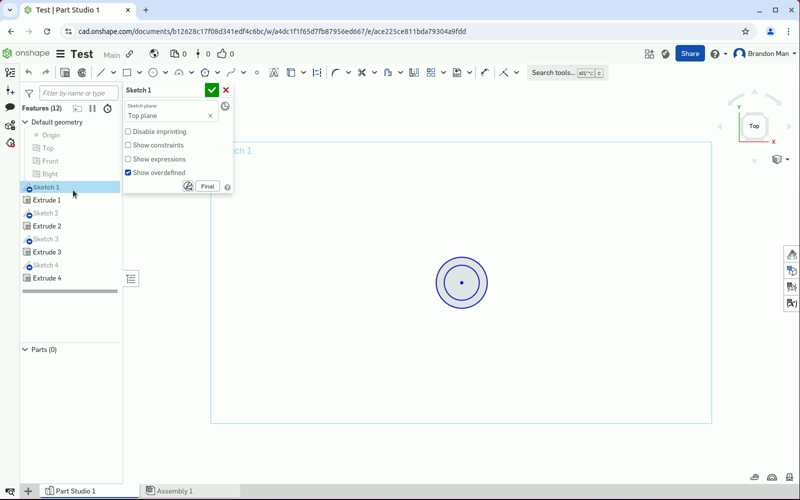
mouse_move(229, 92)
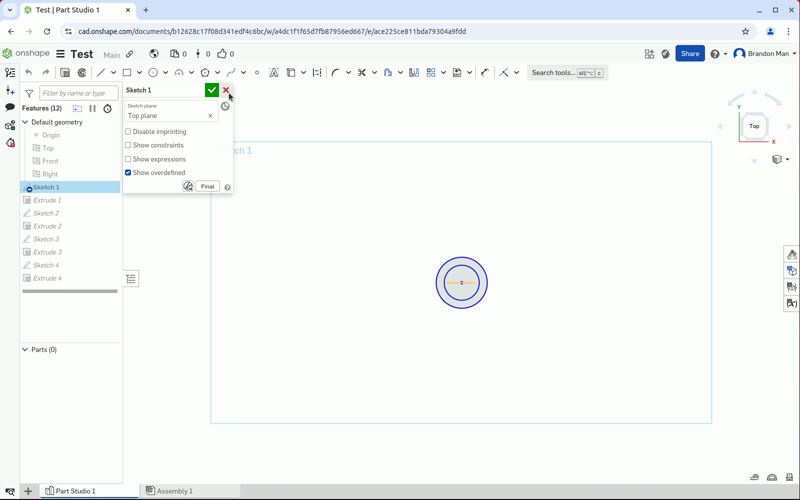
click(229, 92)
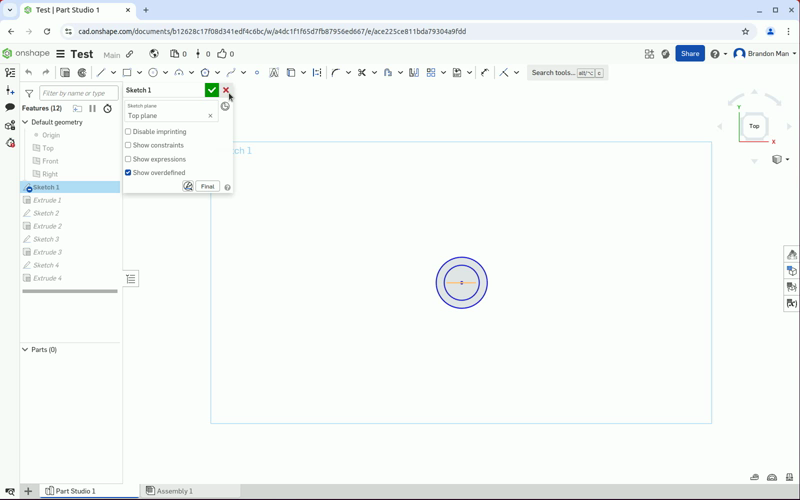
key(shift+s)
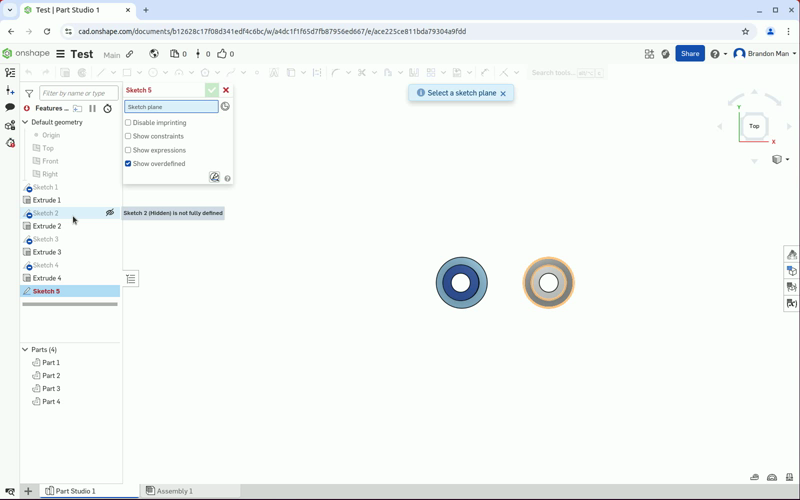
scroll(3)
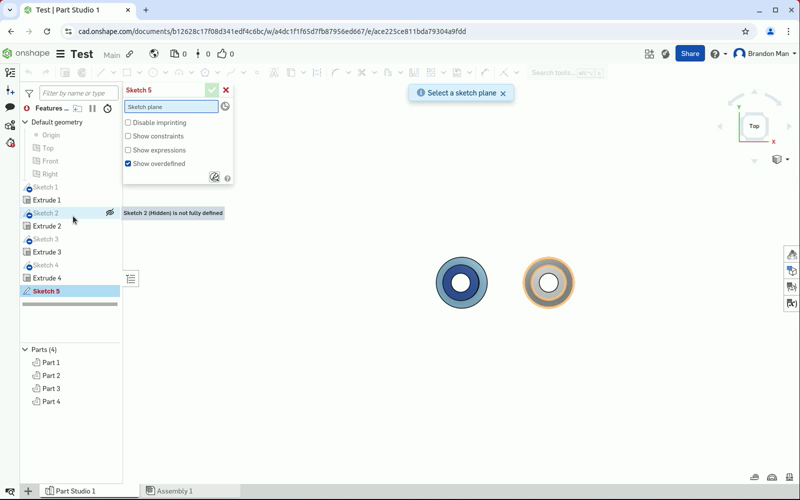
mouse_move(73, 150)
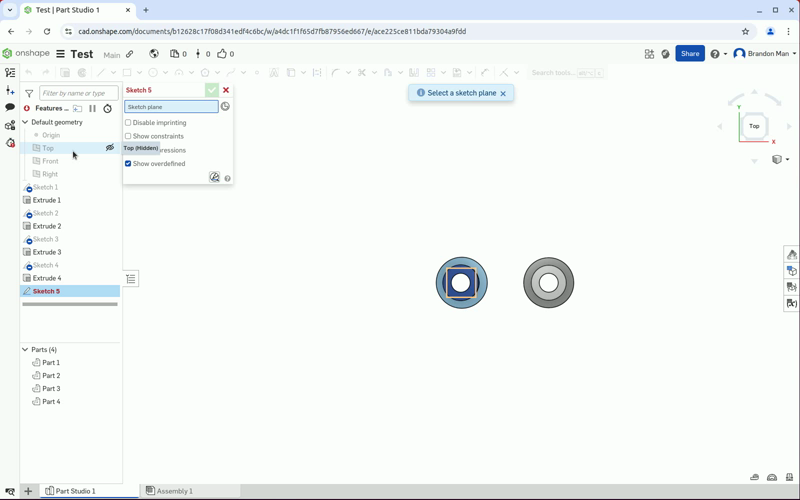
click(73, 150)
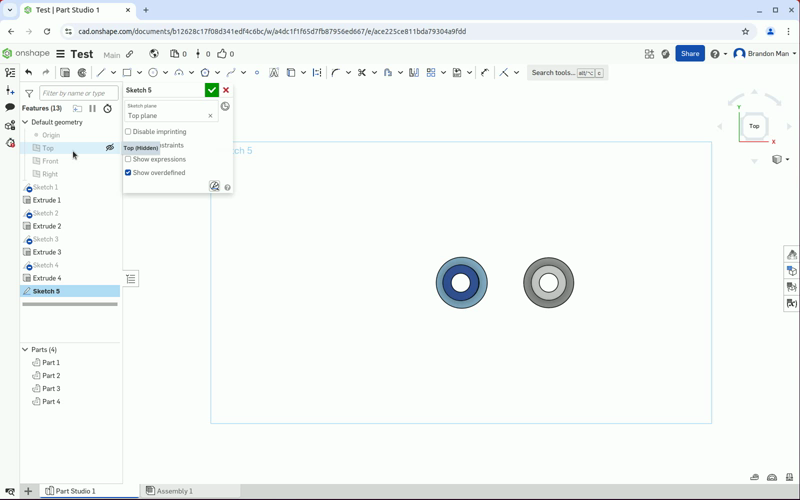
mouse_move(73, 352)
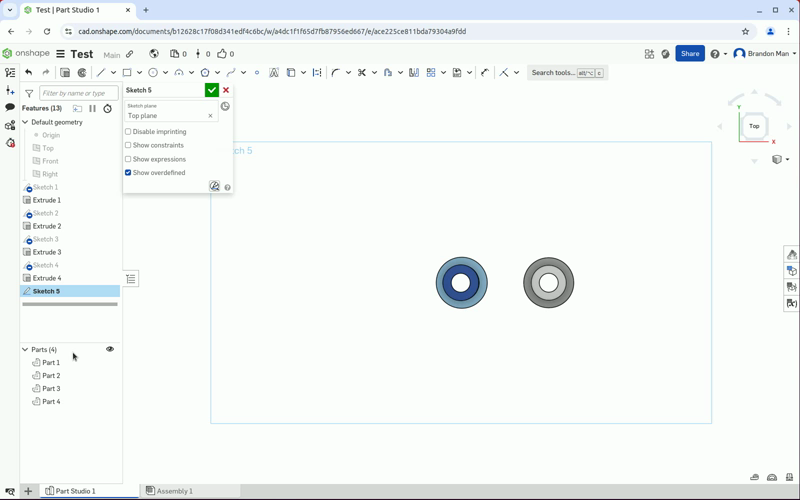
key(y)
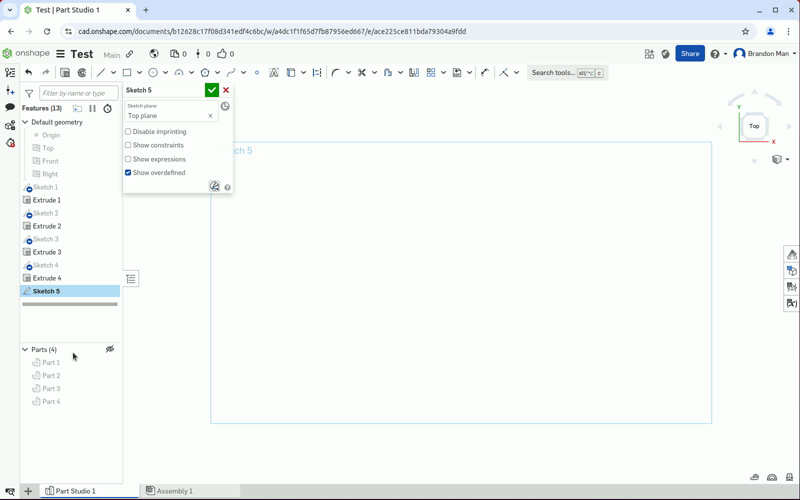
key(c)
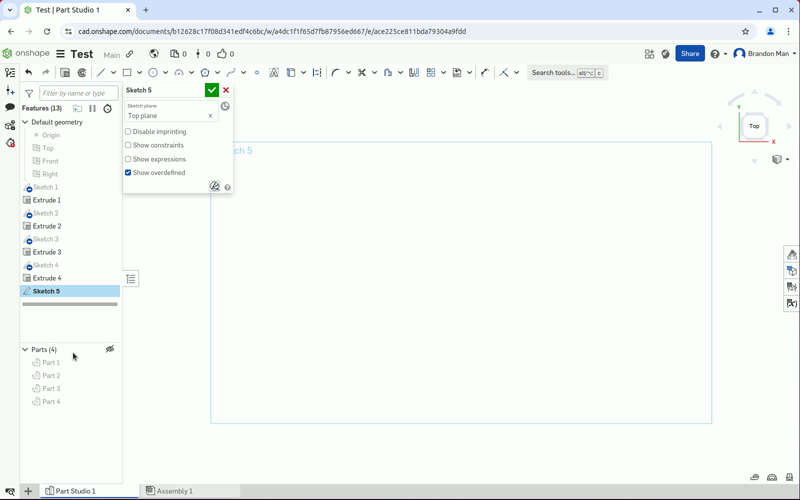
key_down(shift)
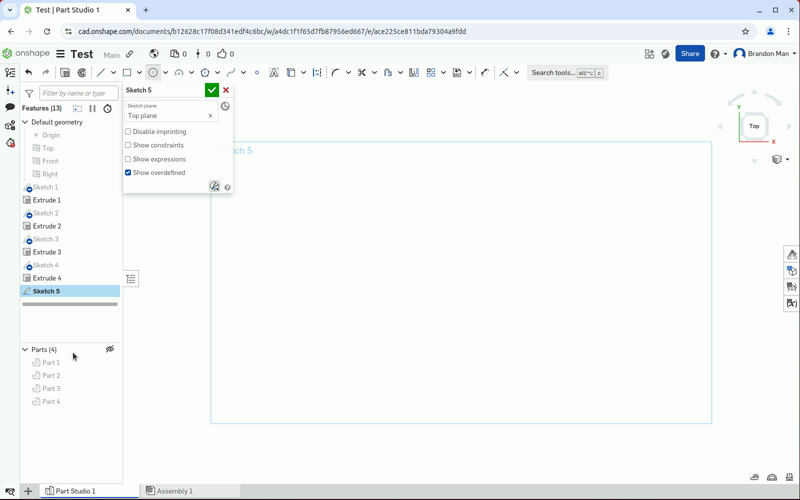
mouse_move(461, 282)
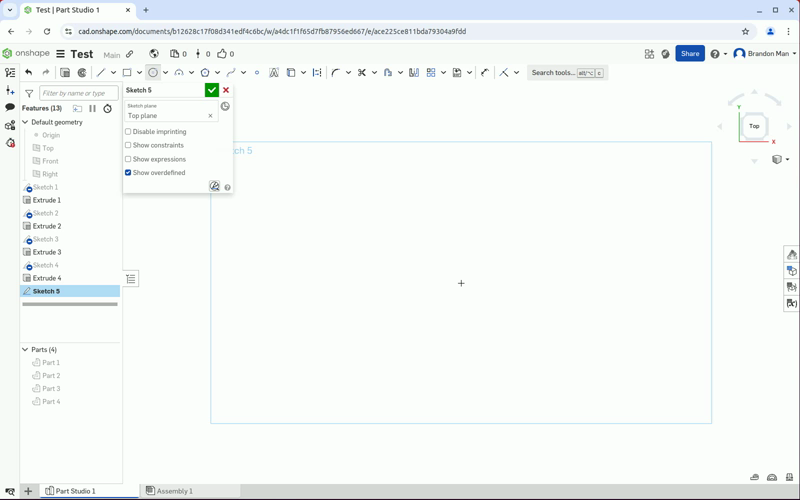
click(461, 282)
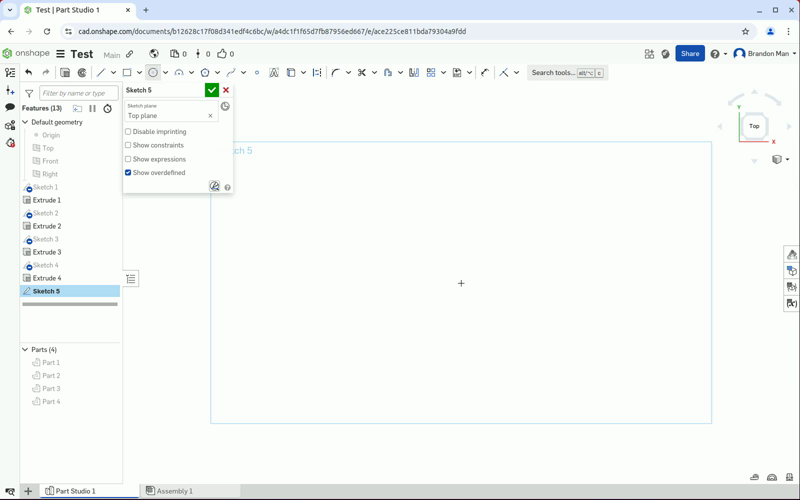
key_up(shift)
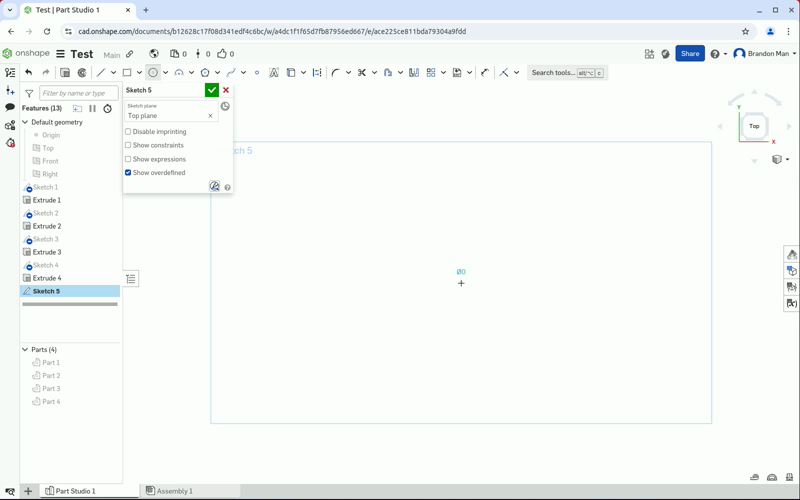
mouse_move(471, 282)
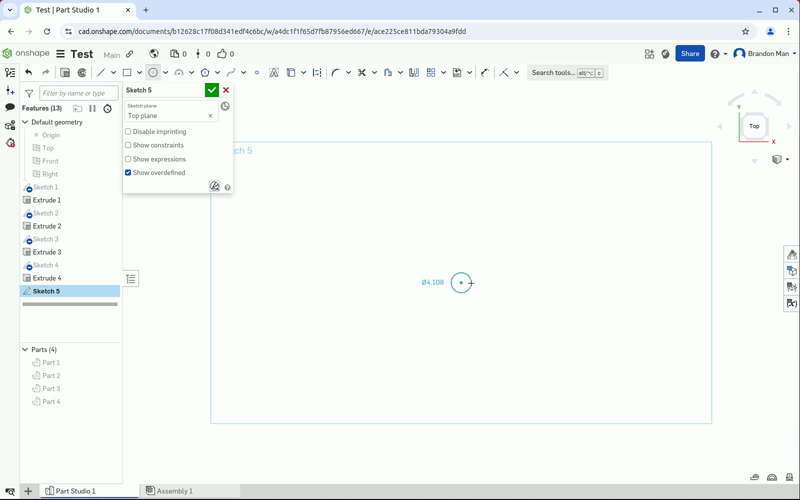
click(471, 282)
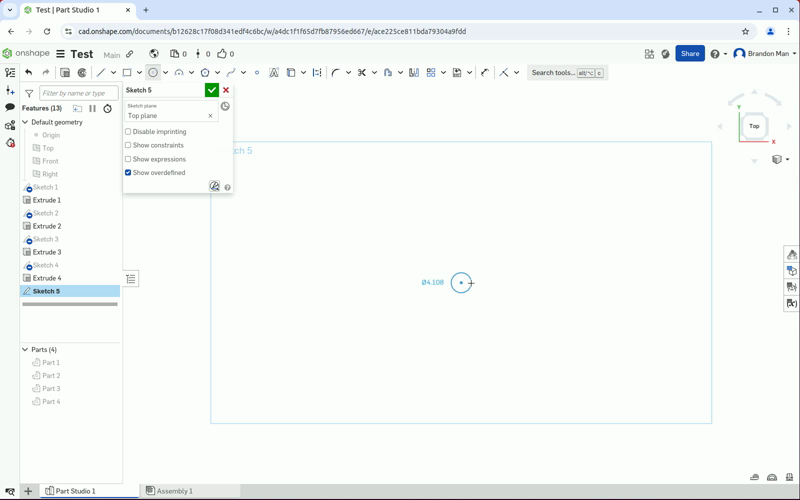
key(esc)
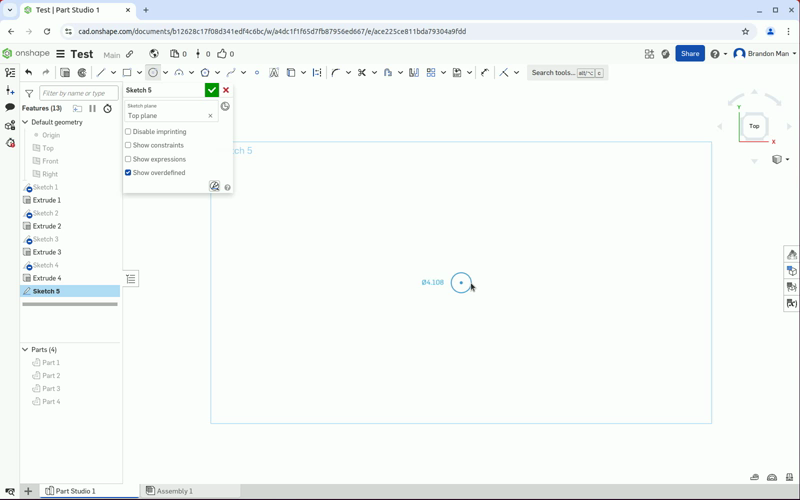
mouse_move(454, 278)
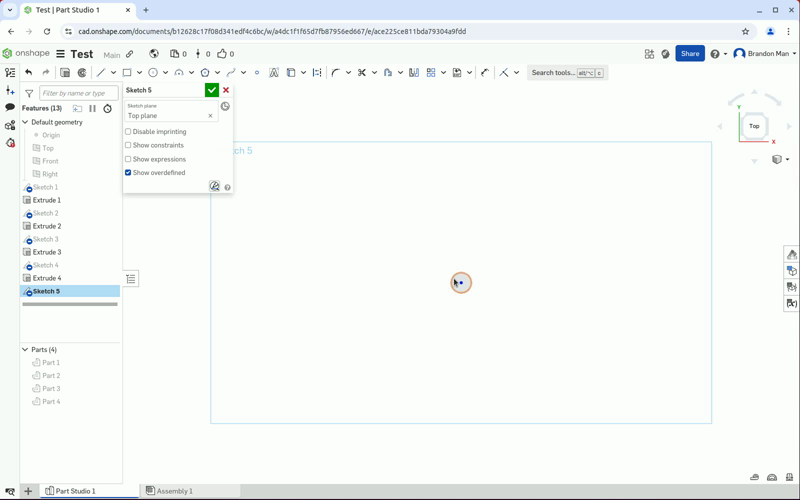
scroll(6)
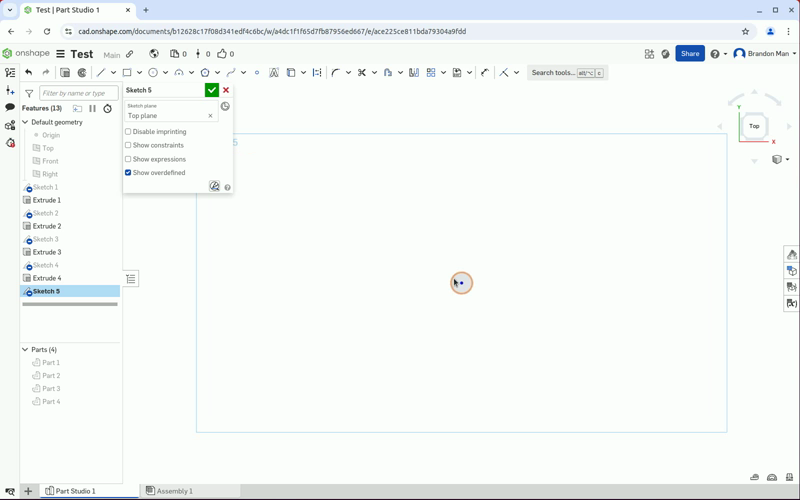
scroll(6)
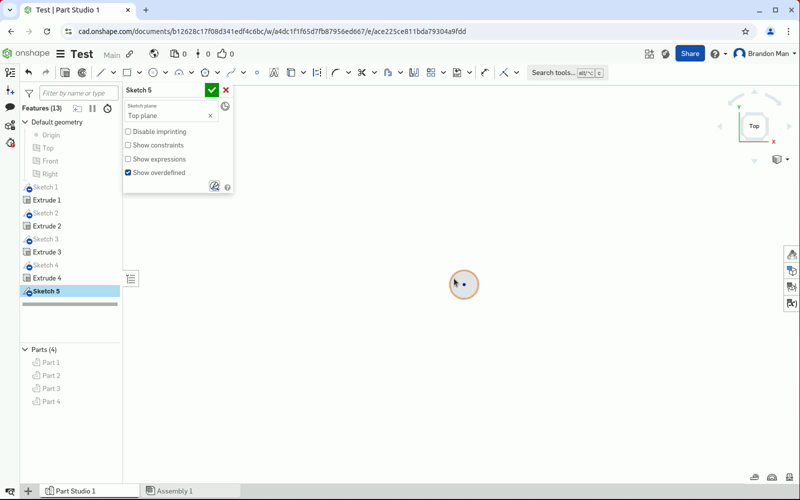
scroll(6)
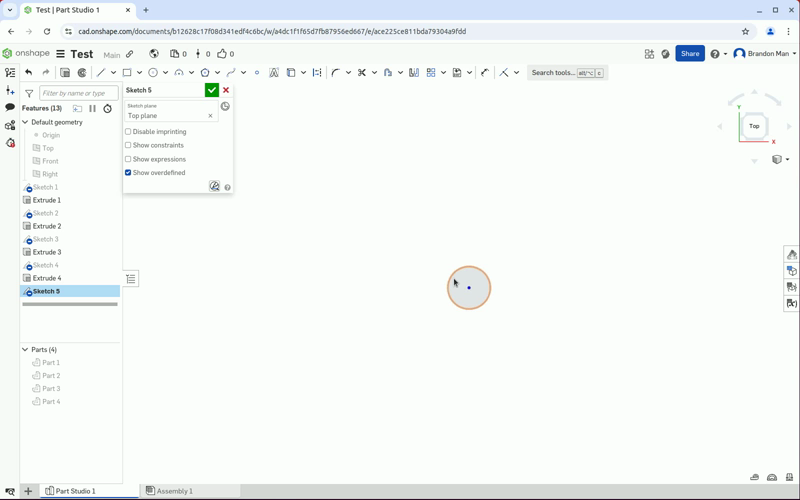
scroll(6)
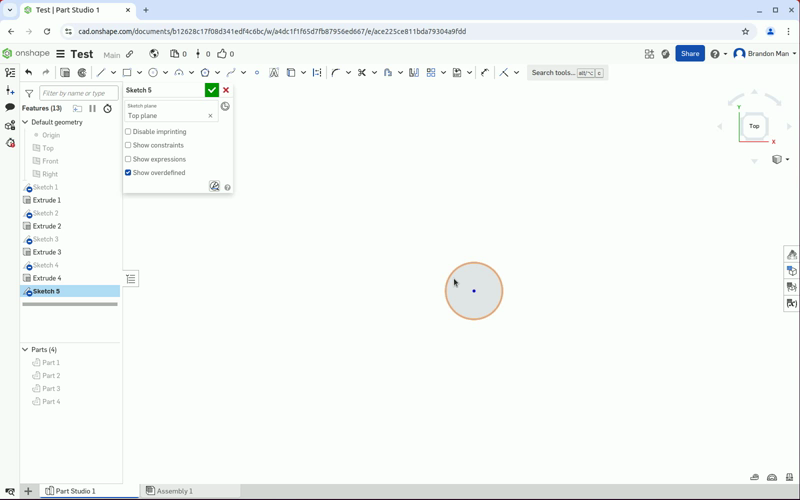
scroll(6)
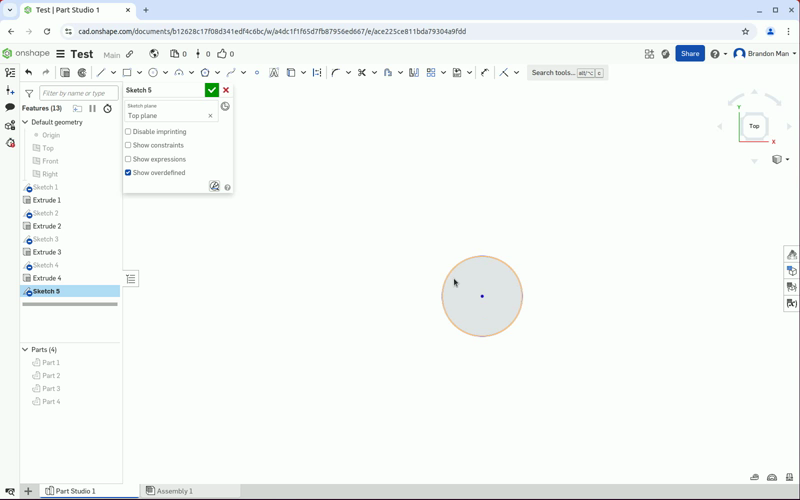
scroll(6)
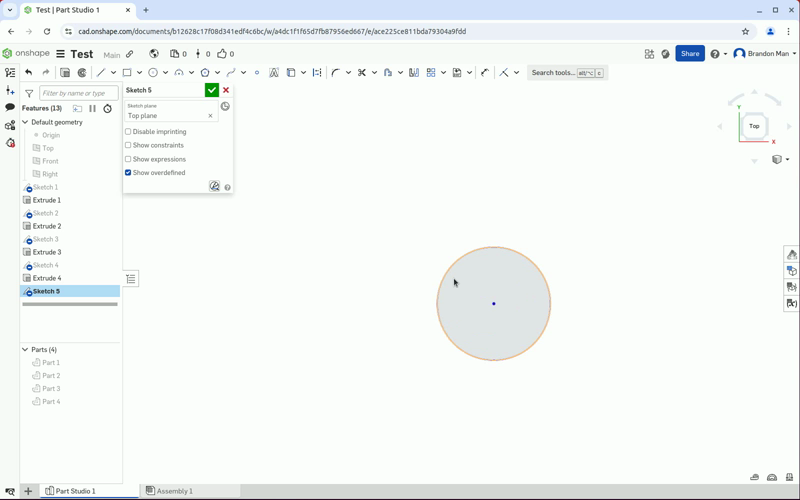
scroll(6)
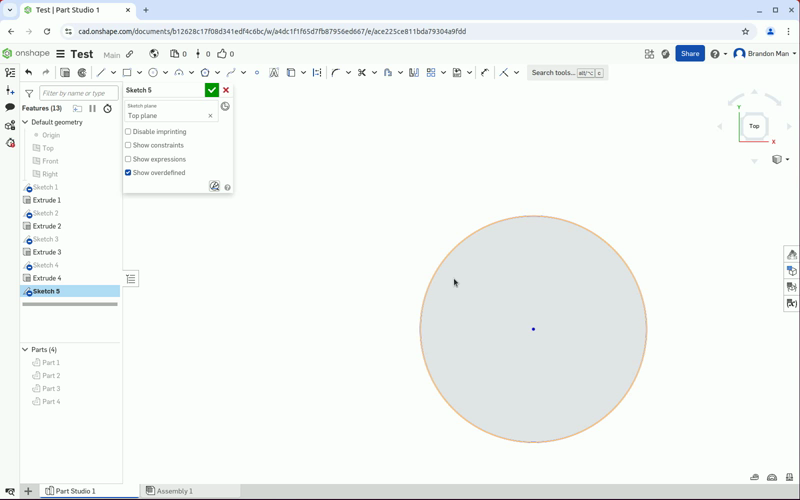
click(454, 278)
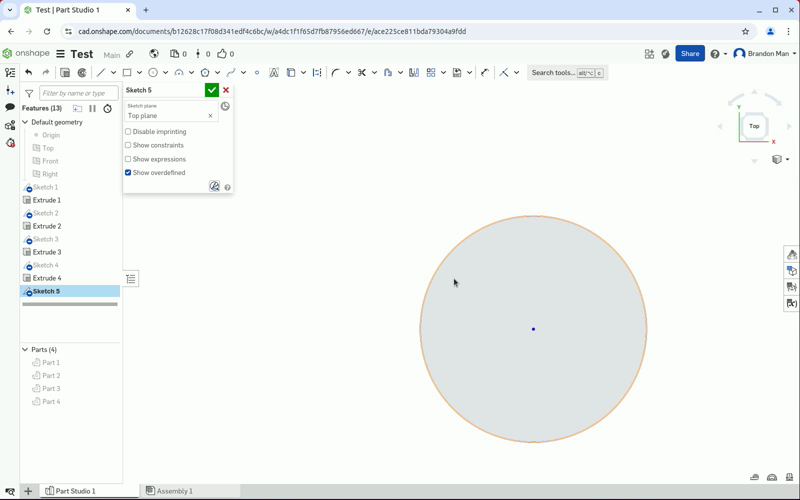
scroll(-6)
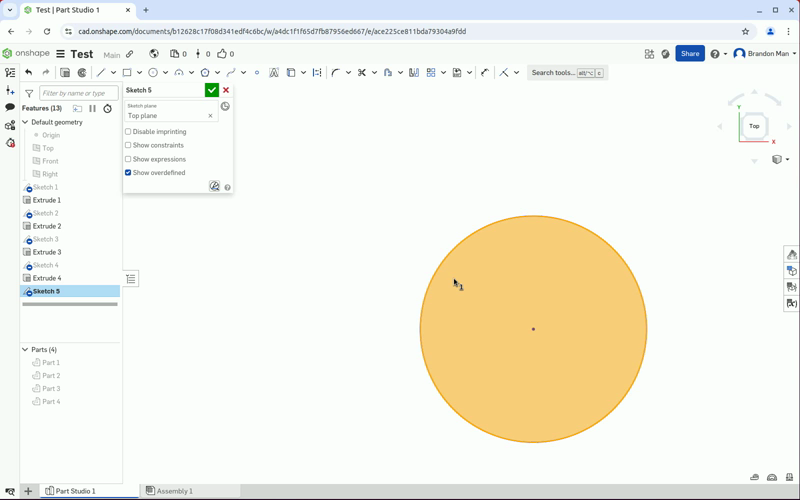
scroll(-6)
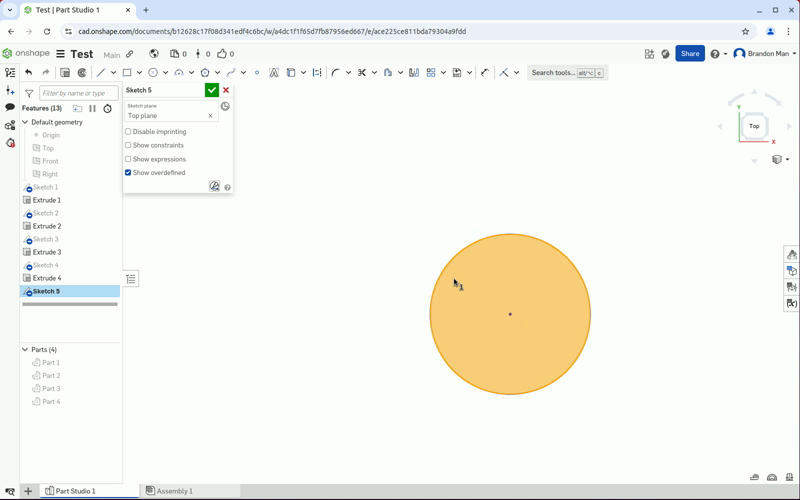
scroll(-6)
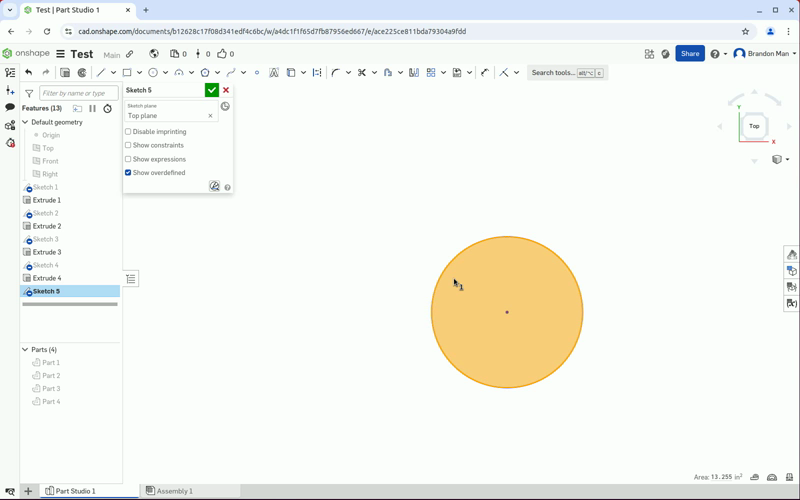
scroll(-6)
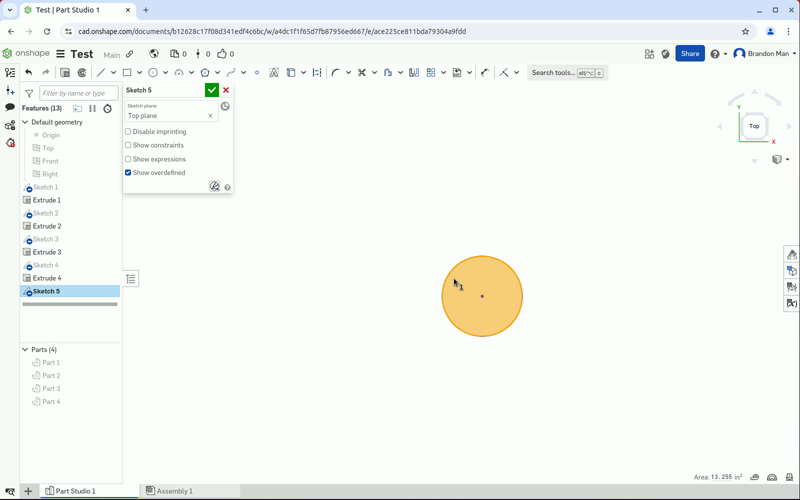
scroll(-6)
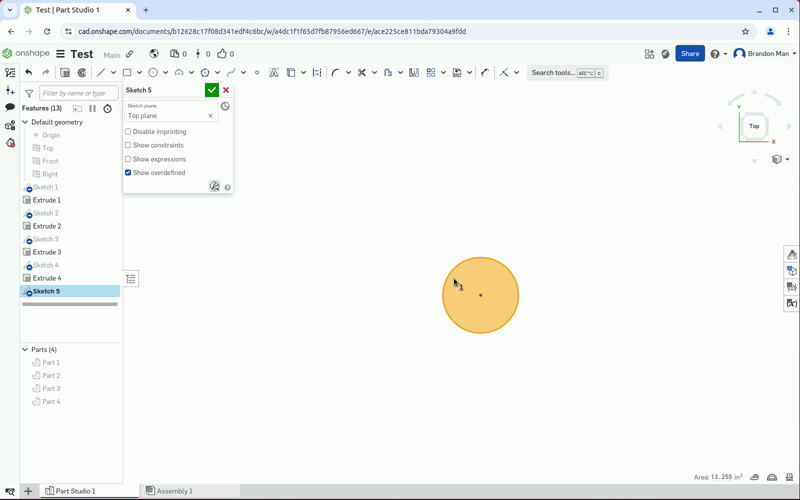
scroll(-6)
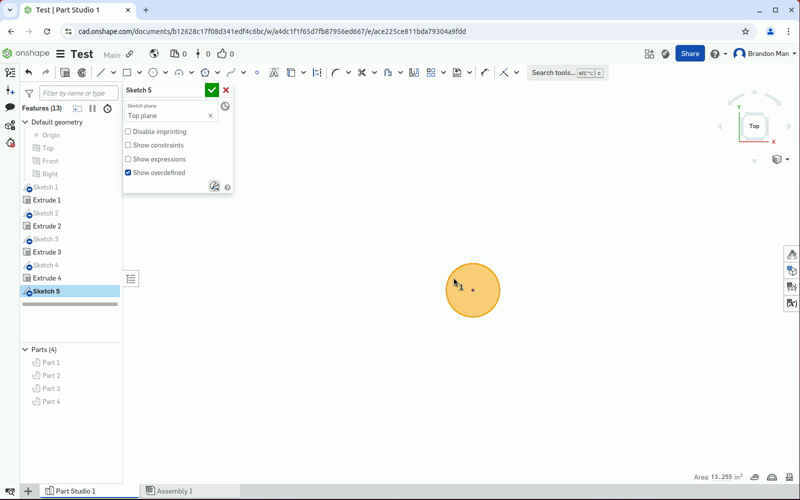
scroll(-6)
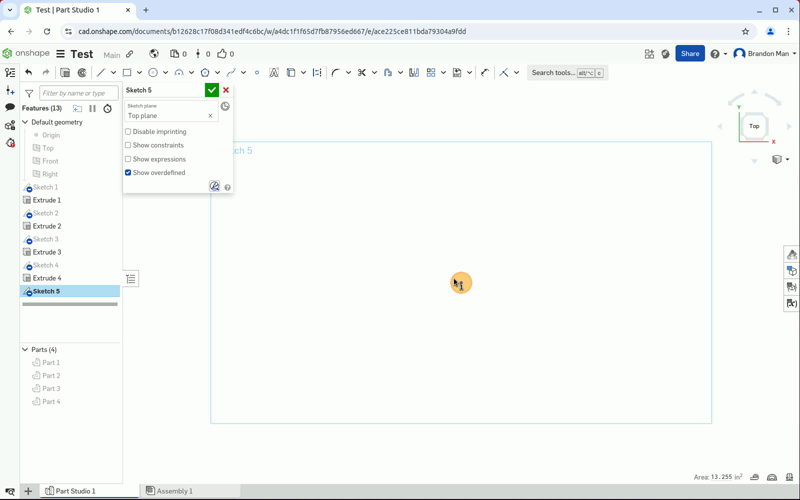
mouse_move(73, 352)
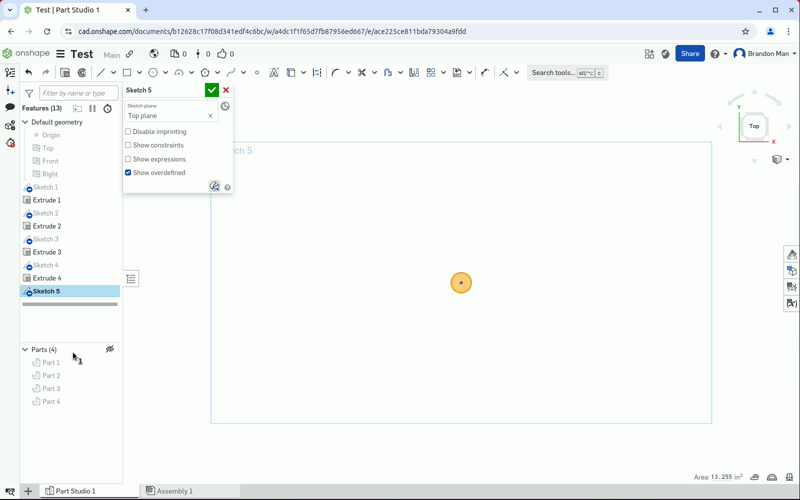
key(shift+y)
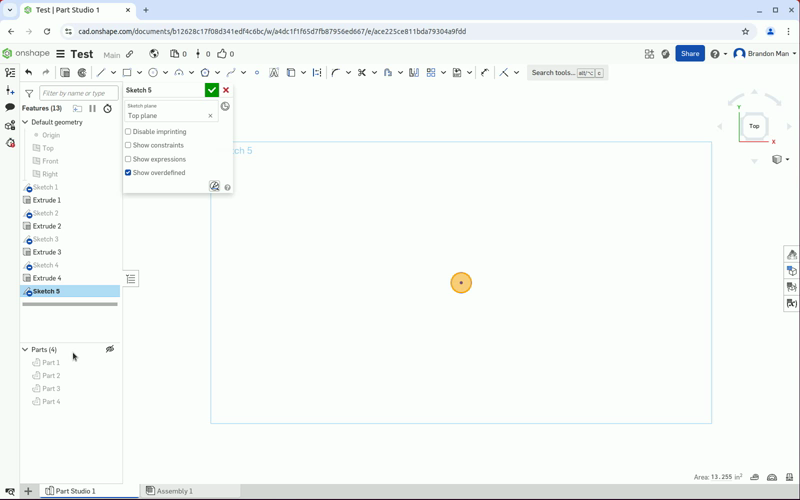
key(shift+e)
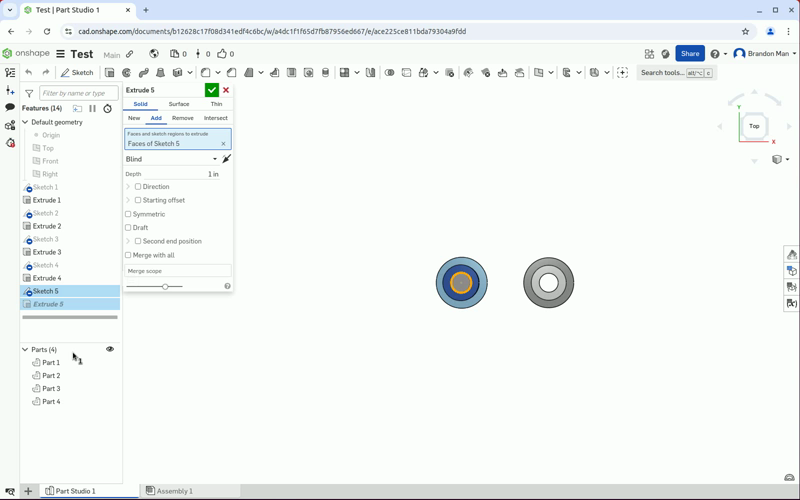
mouse_move(143, 106)
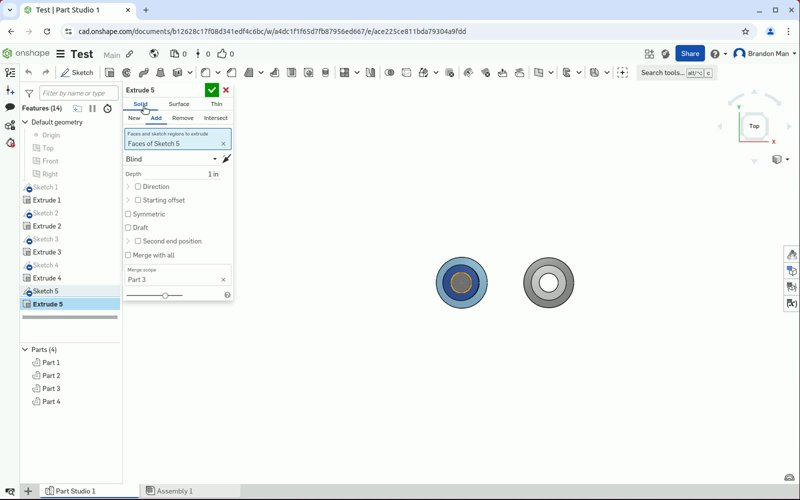
click(143, 106)
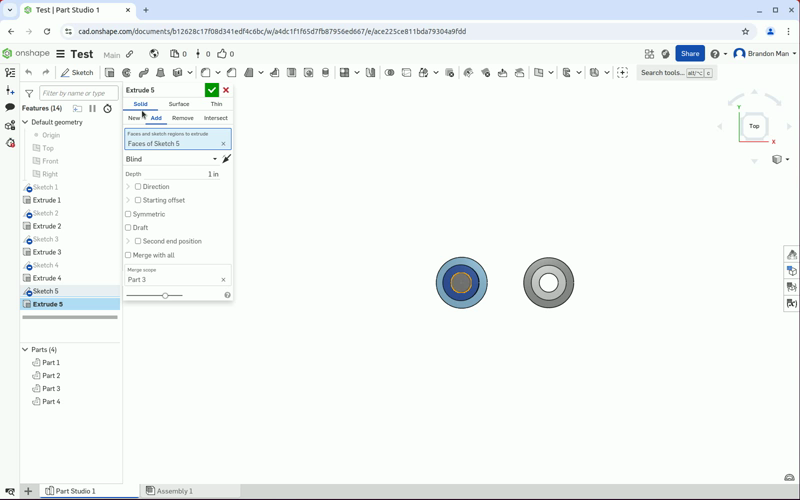
mouse_move(137, 120)
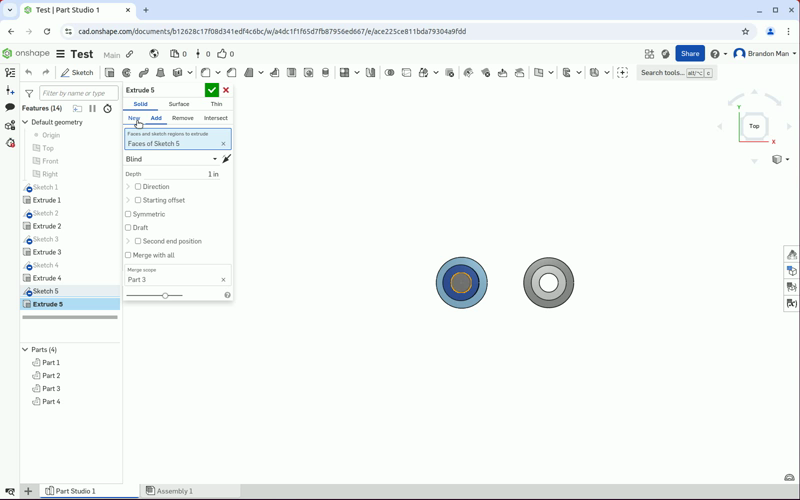
click(137, 120)
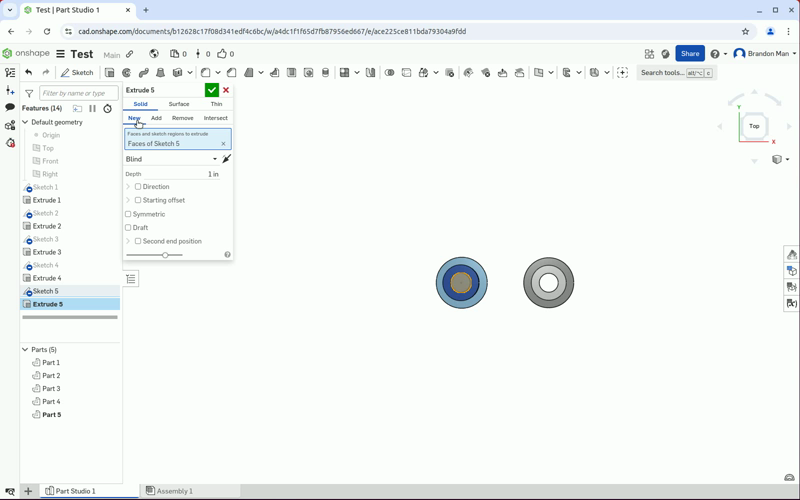
key(tab, 4)
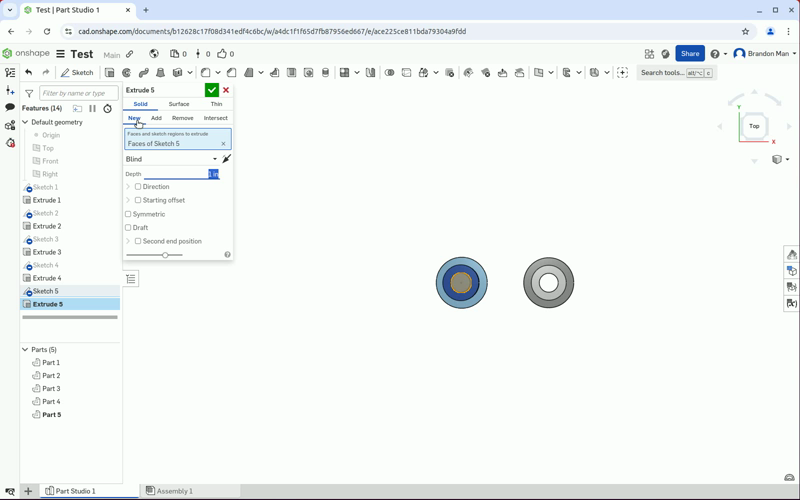
text(2.648)
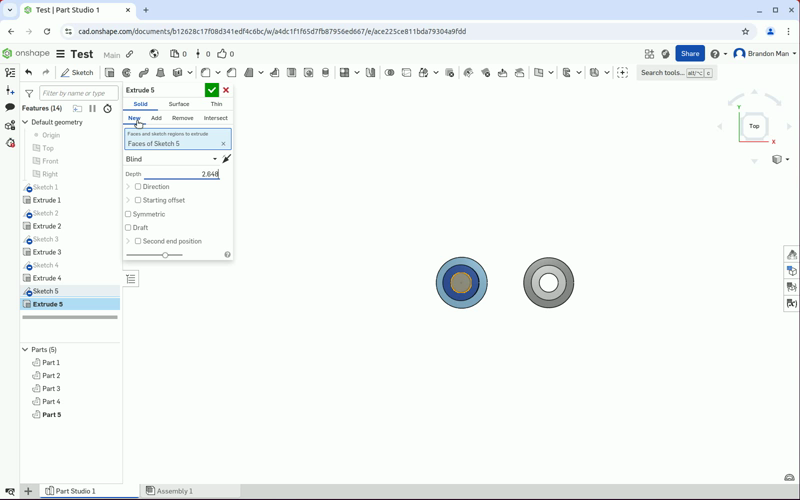
key(enter)
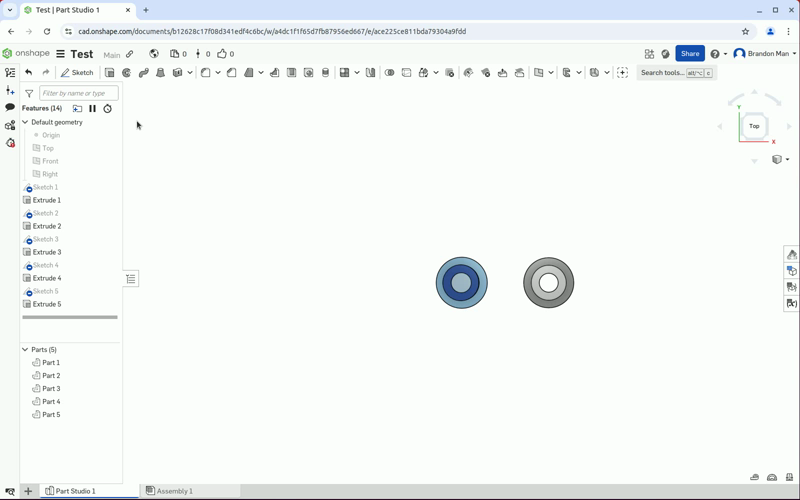
key(shift+h)
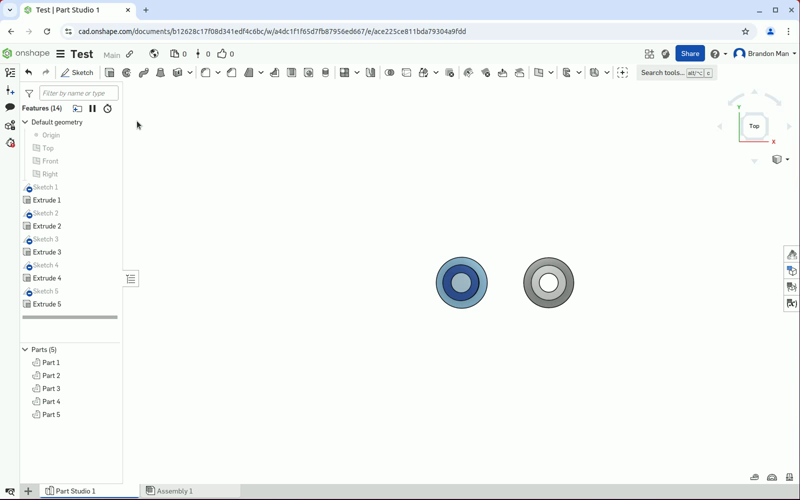
key(shift+h)
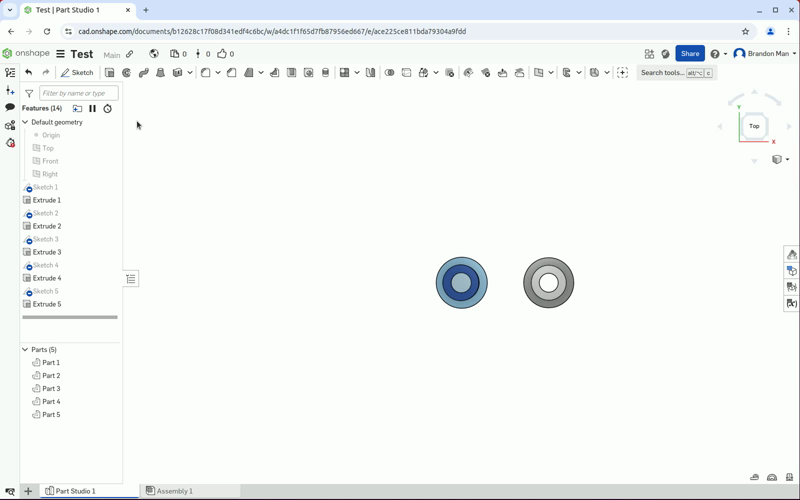
mouse_move(73, 189)
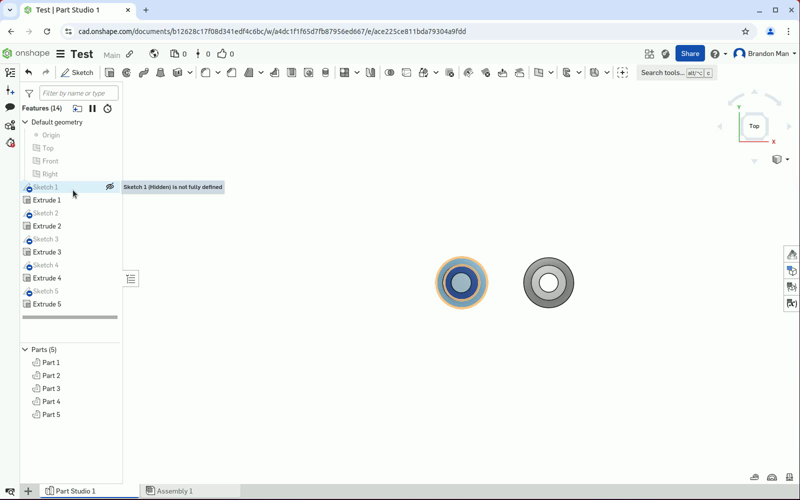
click(73, 189)
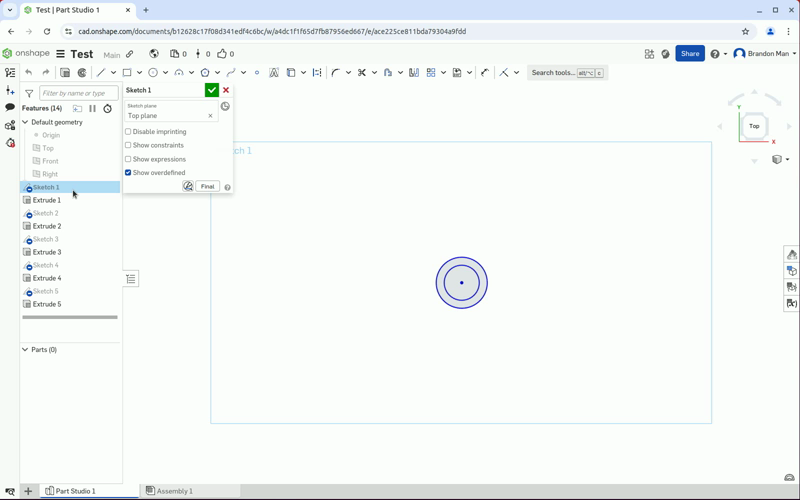
mouse_move(229, 92)
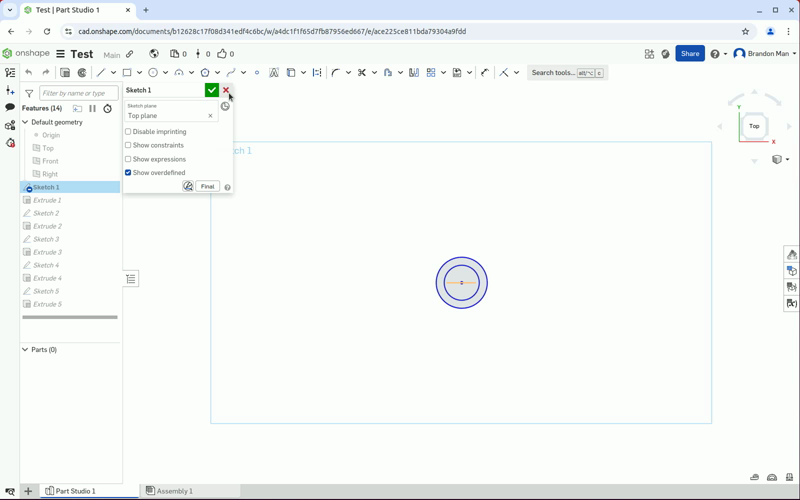
click(229, 92)
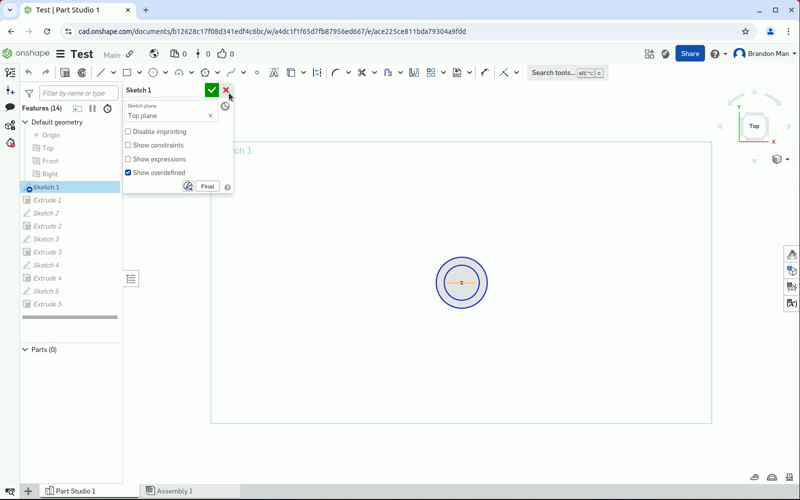
key(shift+s)
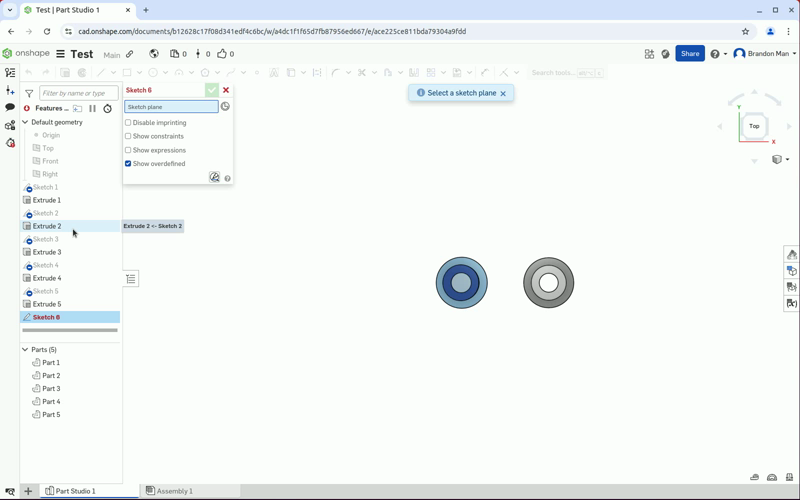
scroll(3)
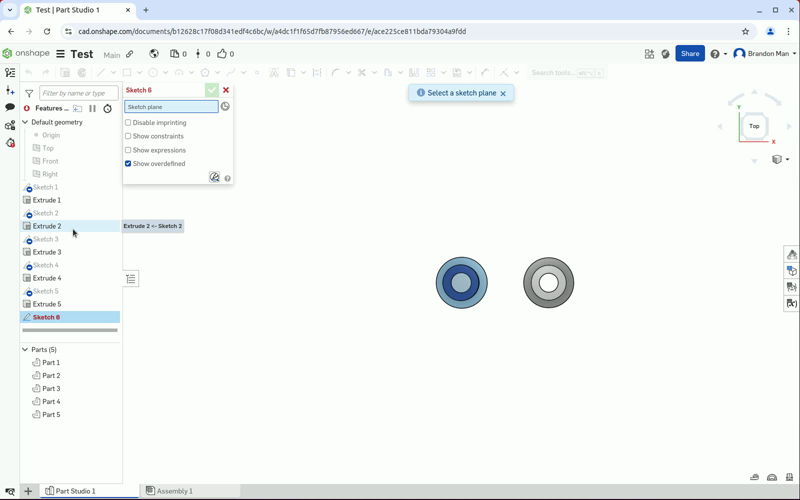
mouse_move(73, 150)
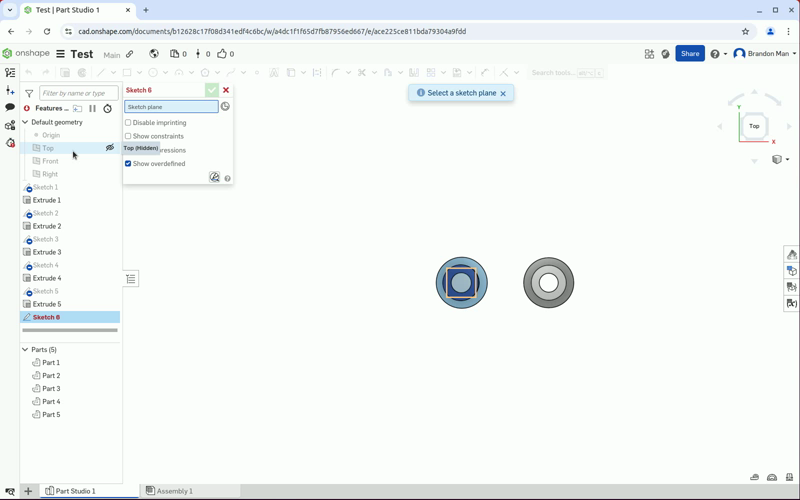
click(73, 150)
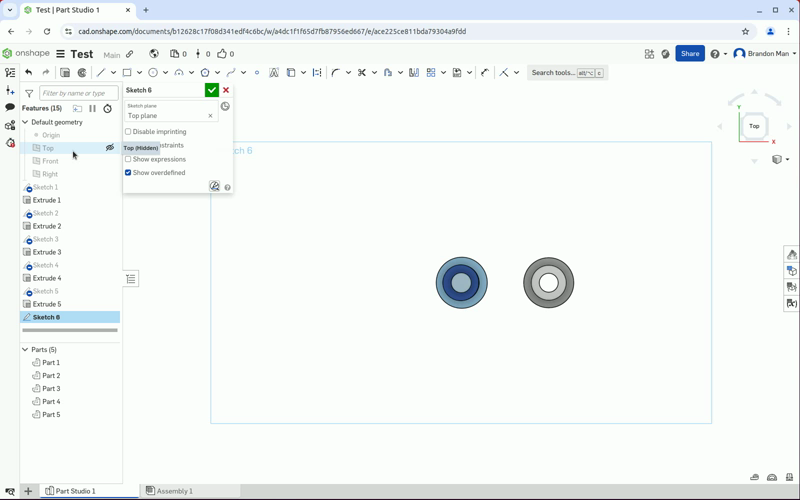
mouse_move(73, 352)
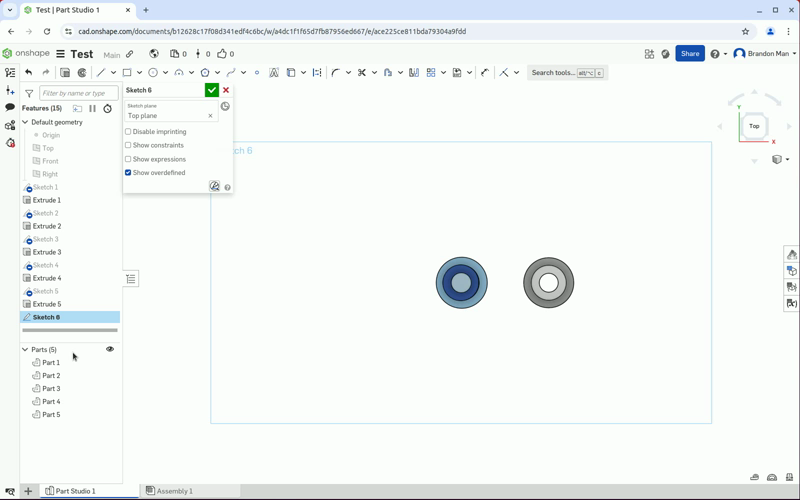
key(y)
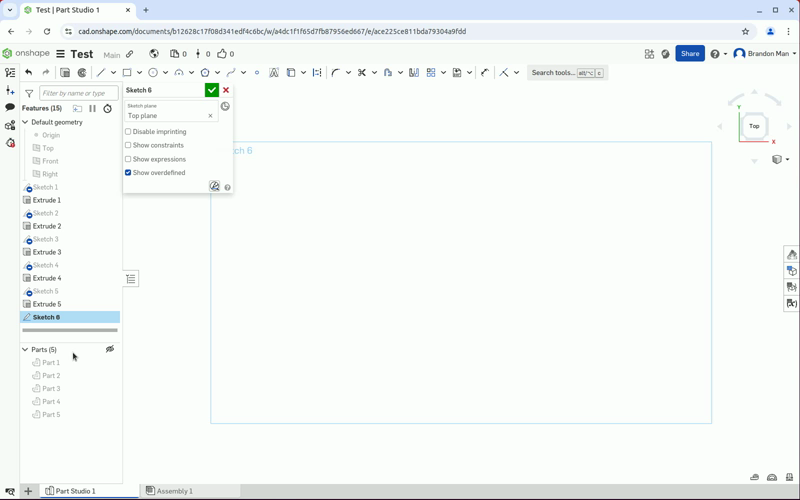
key(c)
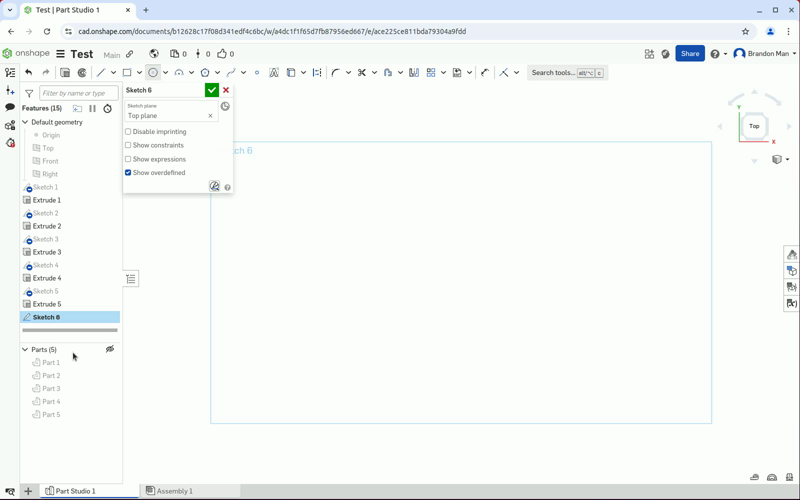
key_down(shift)
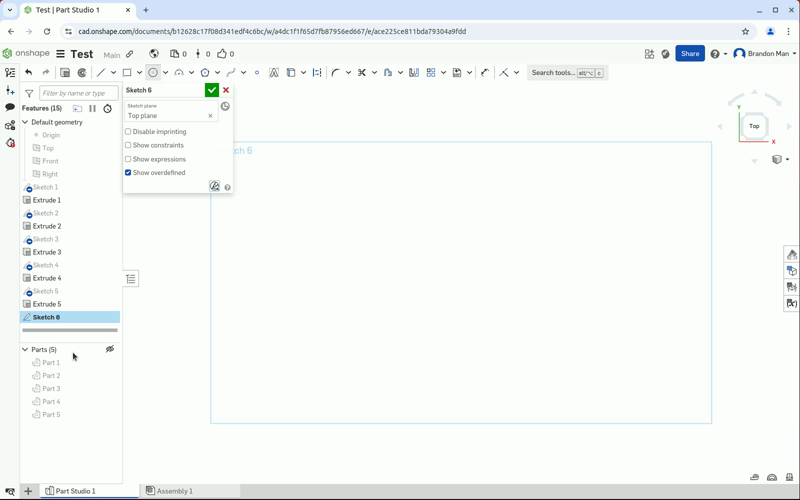
mouse_move(549, 282)
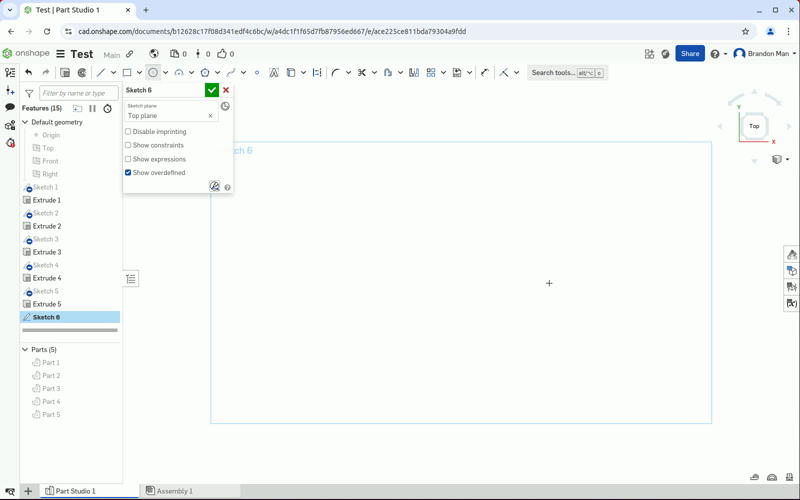
click(549, 282)
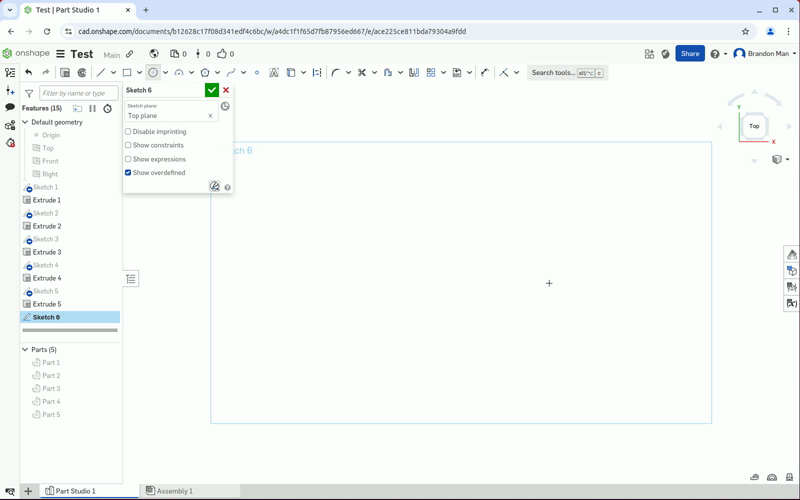
key_up(shift)
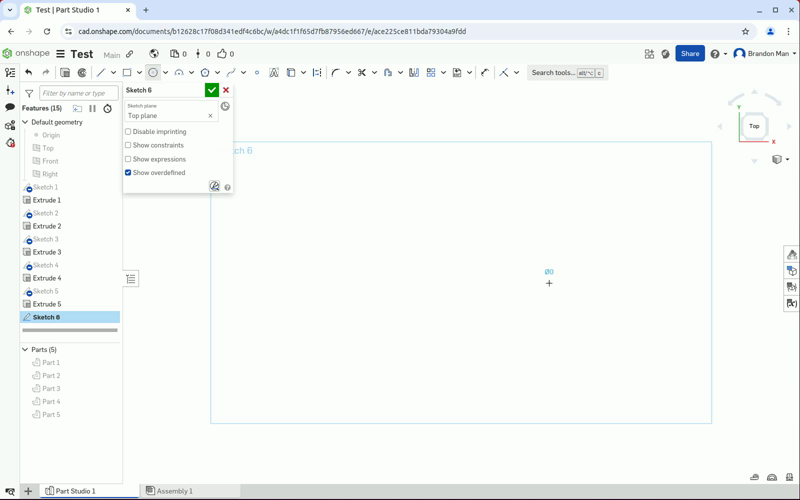
mouse_move(559, 282)
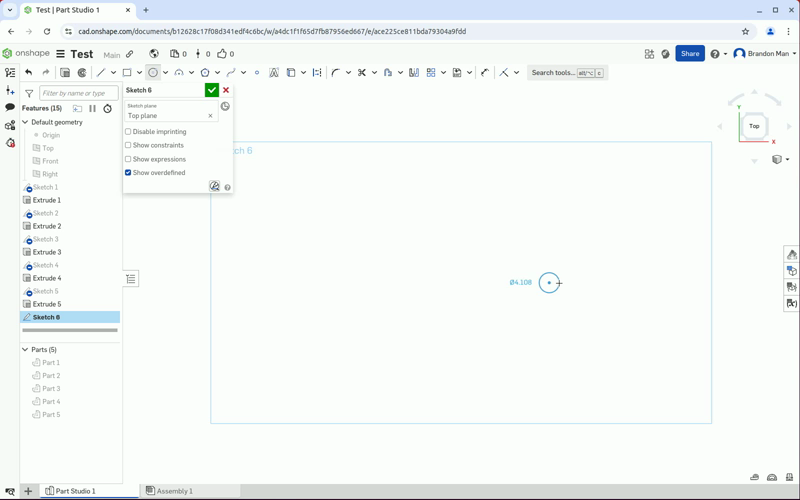
click(559, 282)
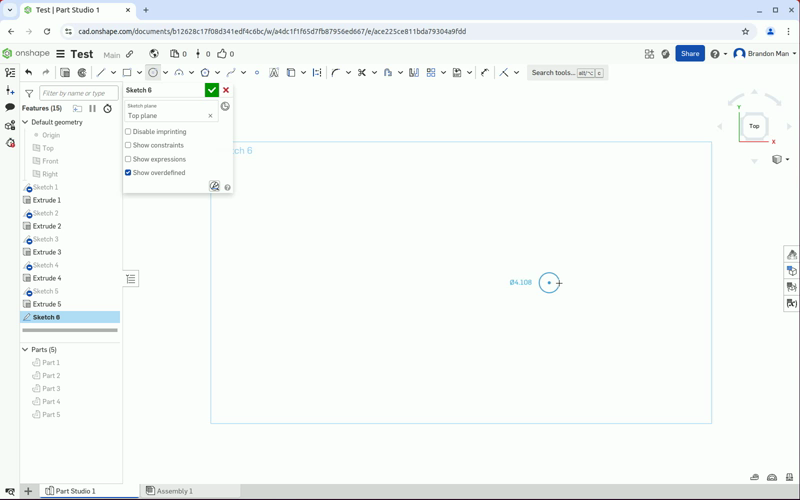
key(esc)
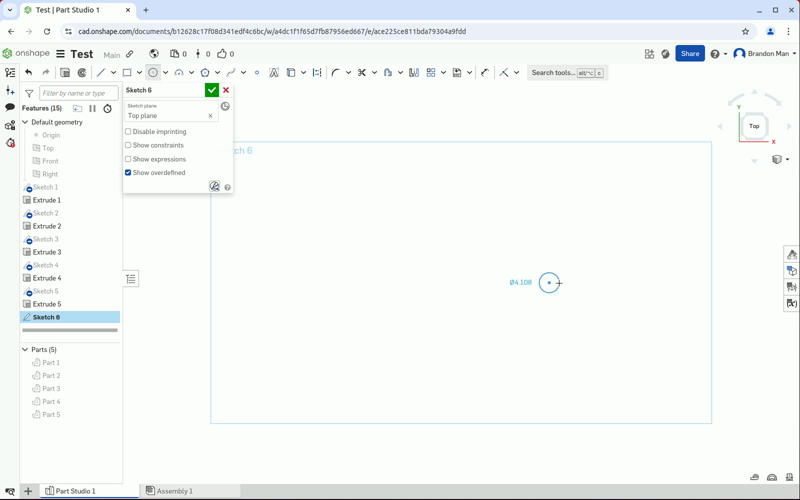
mouse_move(542, 277)
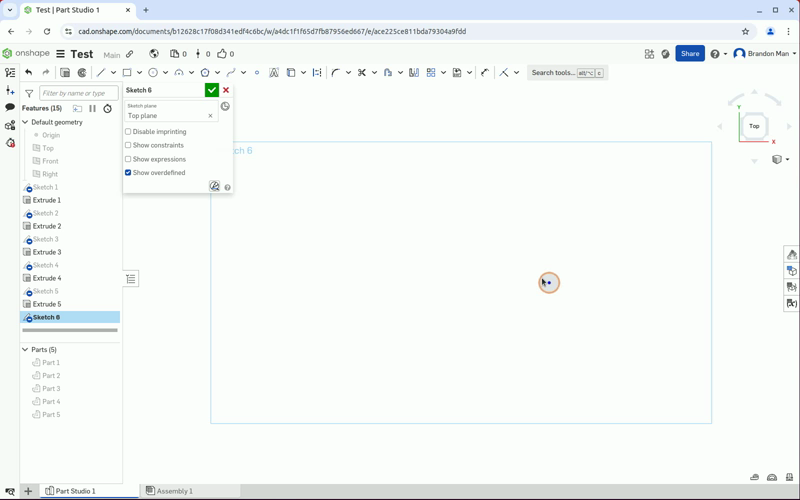
scroll(6)
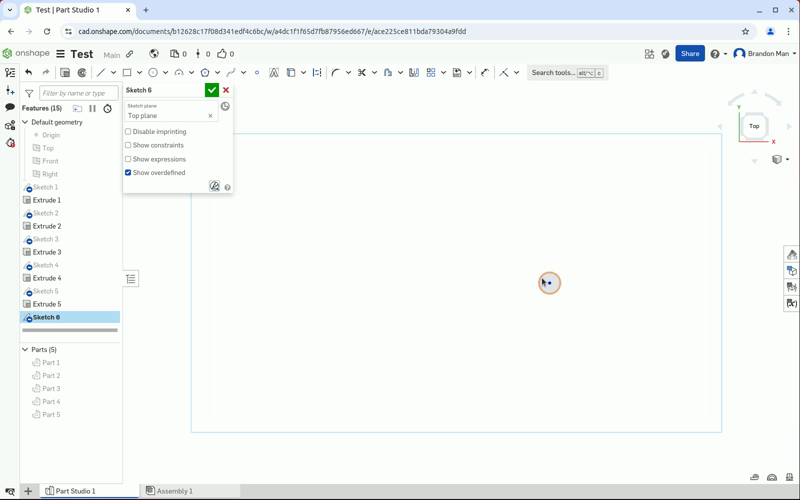
scroll(6)
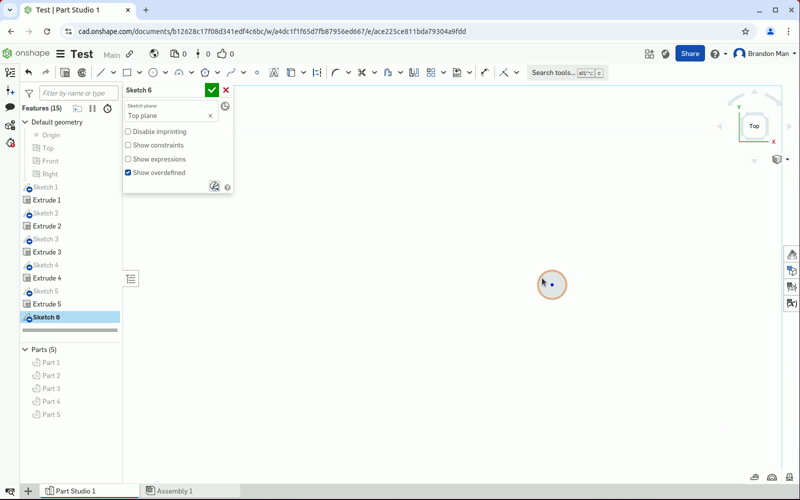
scroll(6)
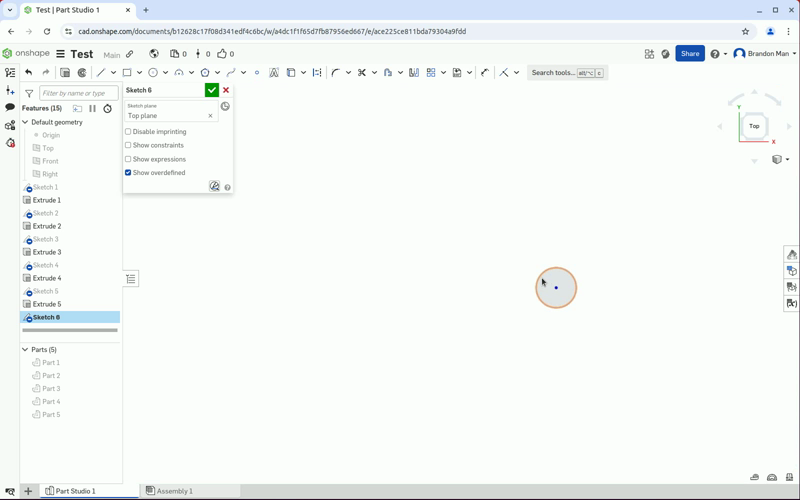
scroll(6)
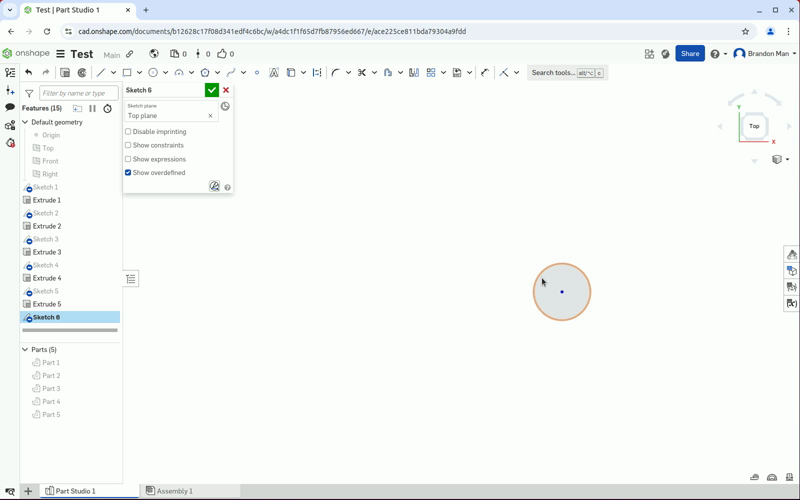
scroll(6)
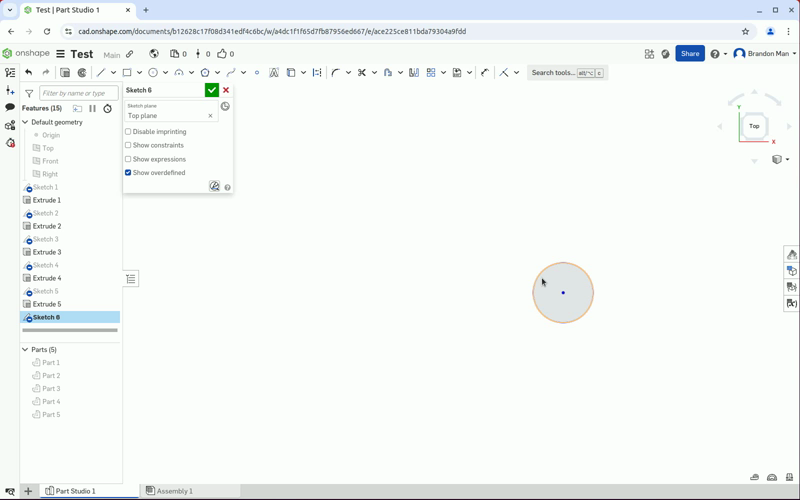
scroll(6)
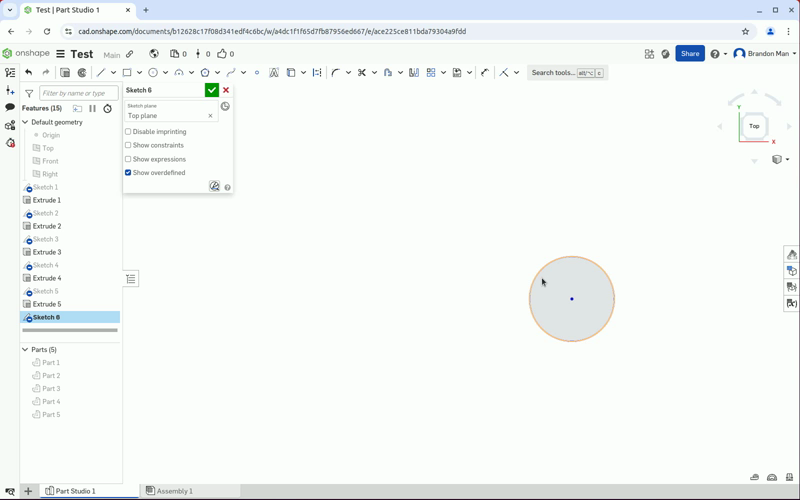
scroll(6)
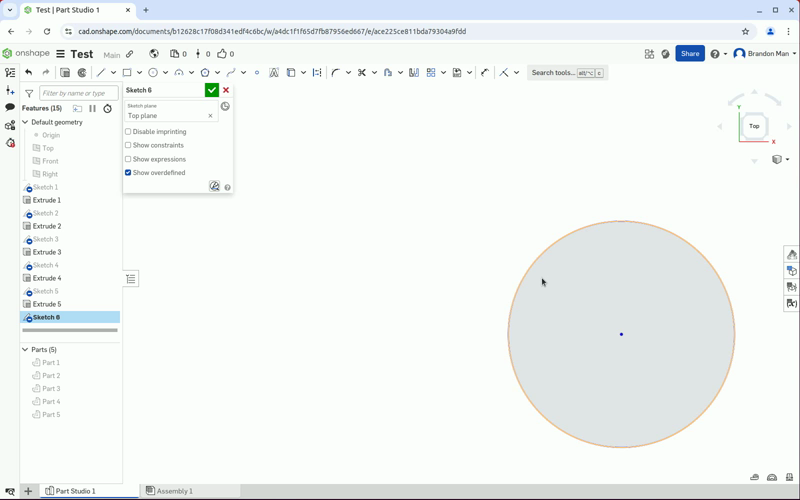
click(542, 277)
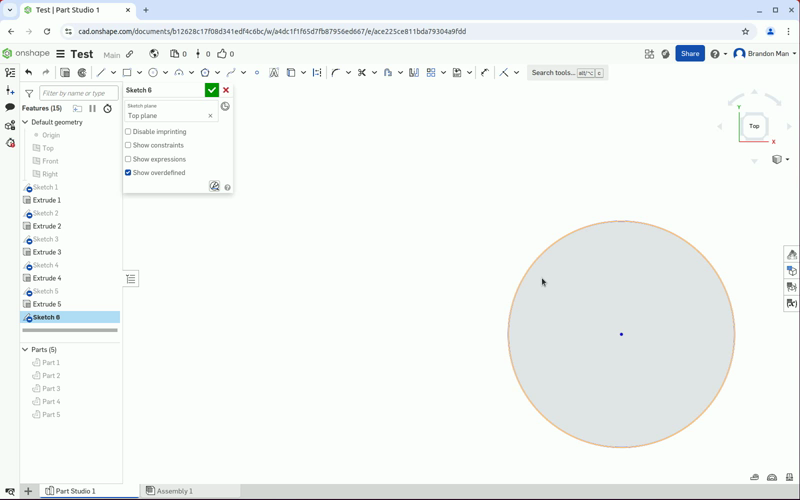
scroll(-6)
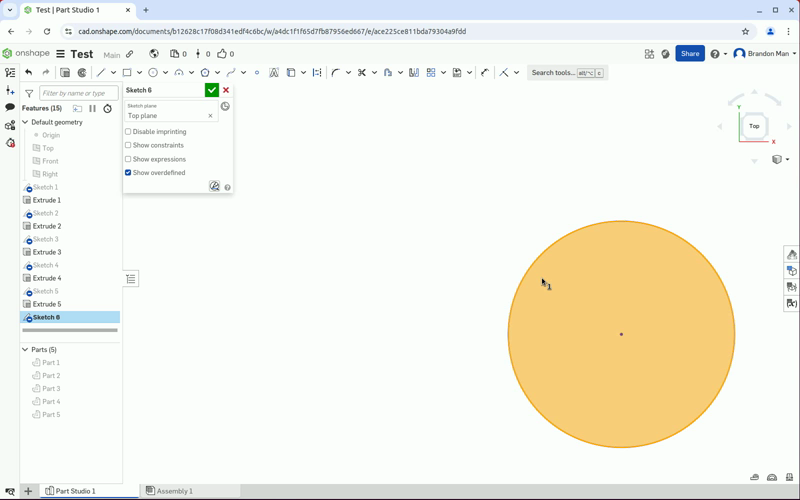
scroll(-6)
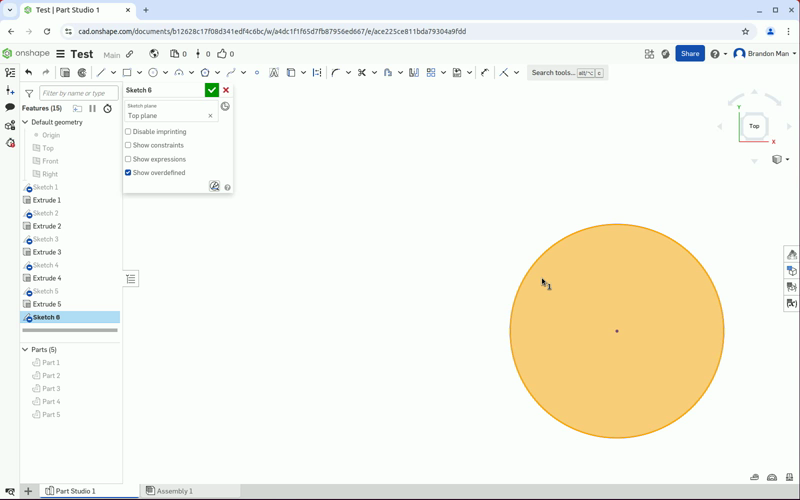
scroll(-6)
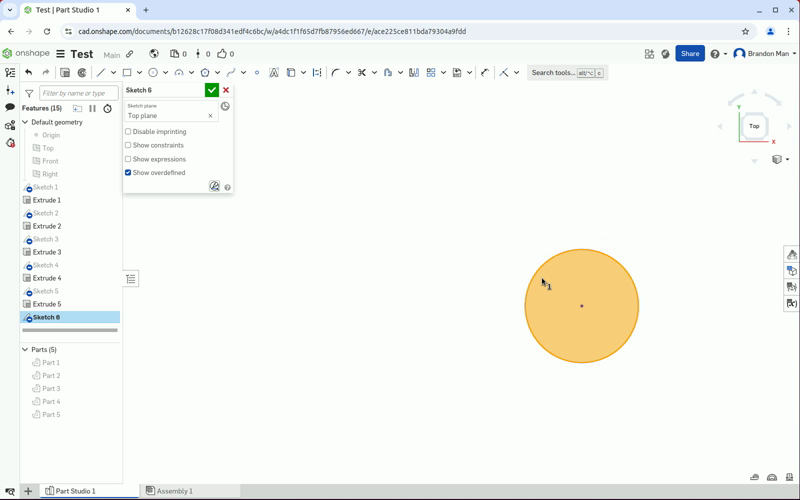
scroll(-6)
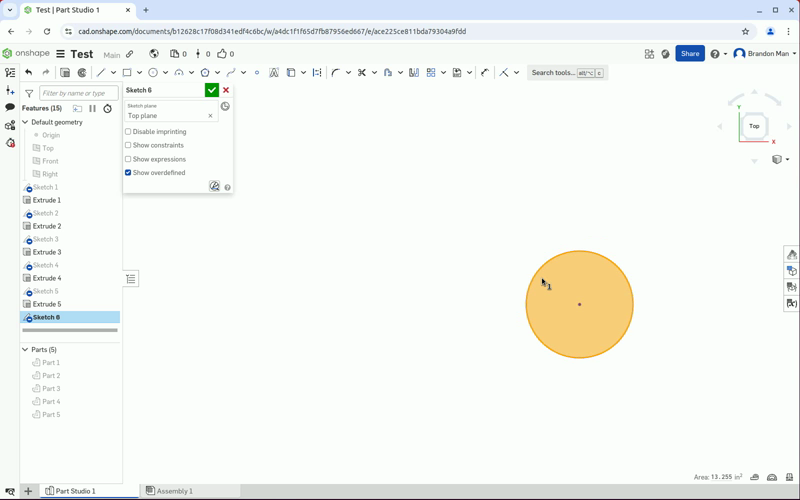
scroll(-6)
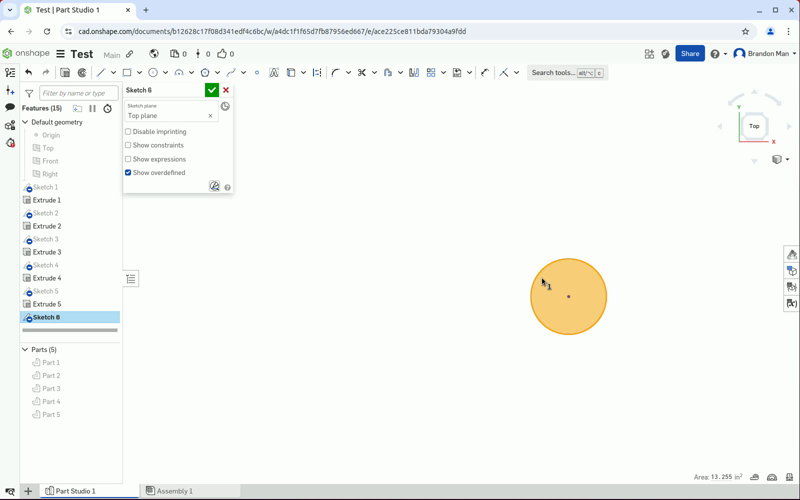
scroll(-6)
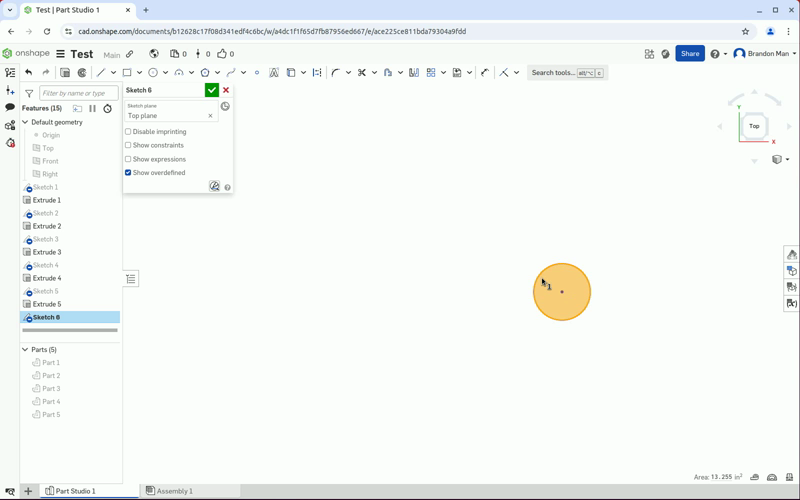
scroll(-6)
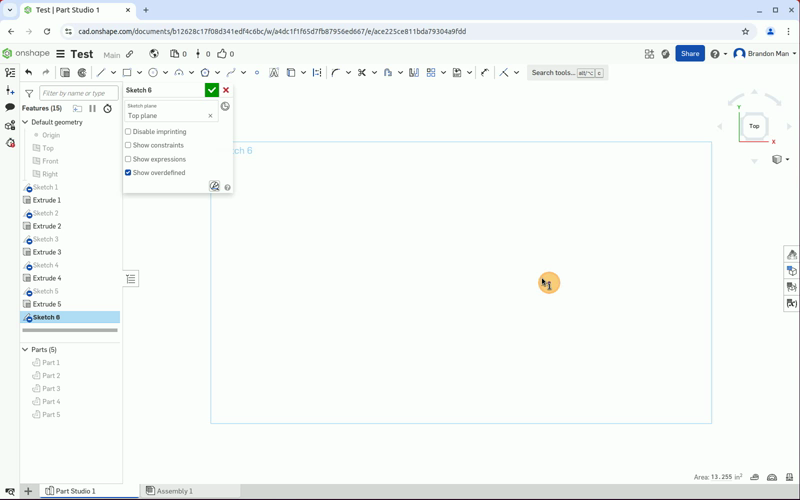
mouse_move(73, 352)
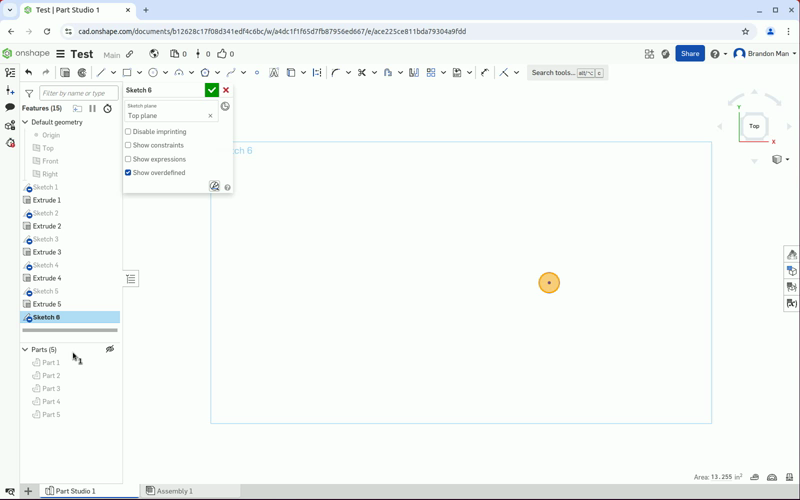
key(shift+y)
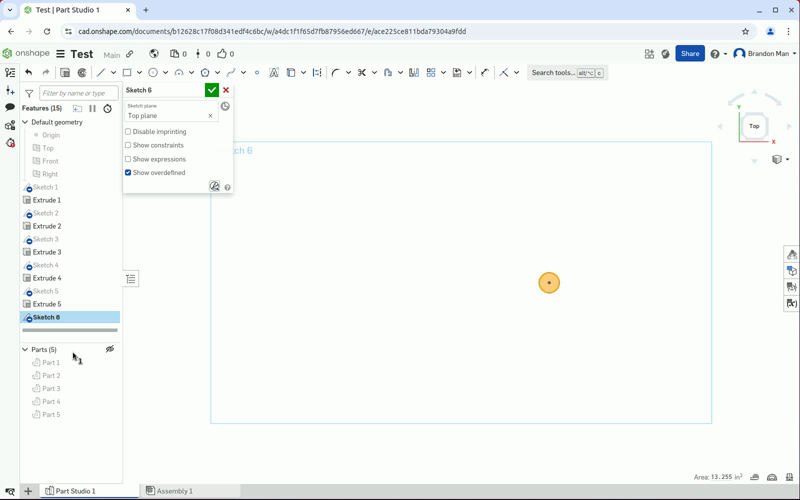
key(shift+e)
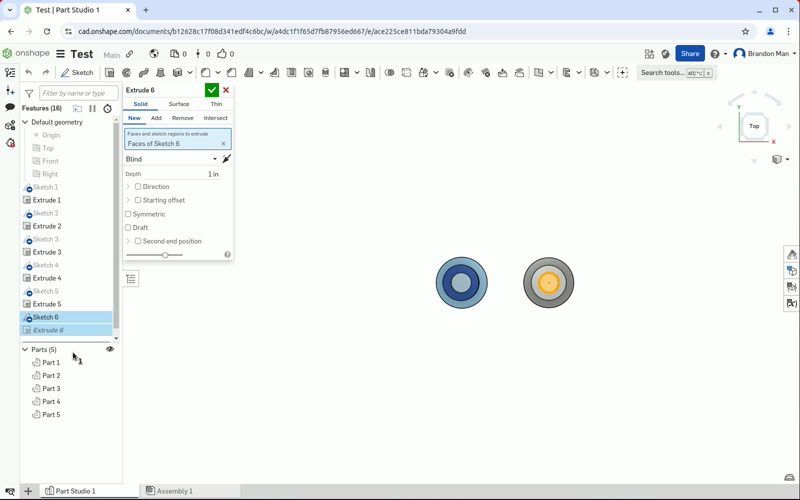
mouse_move(143, 106)
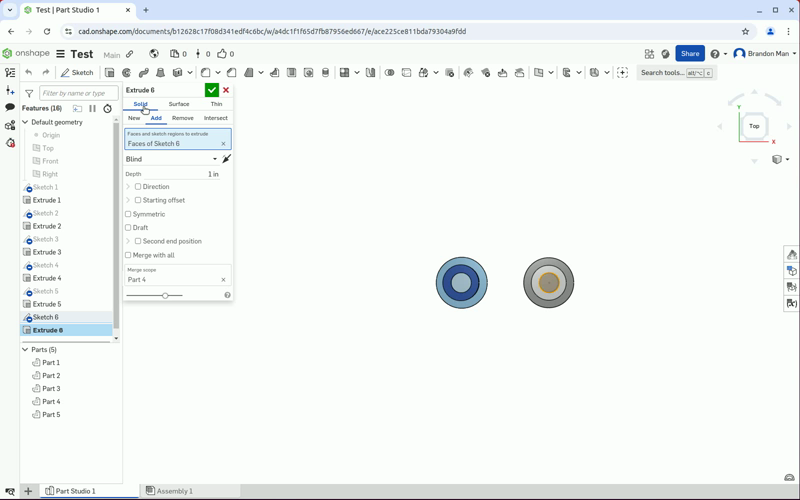
click(143, 106)
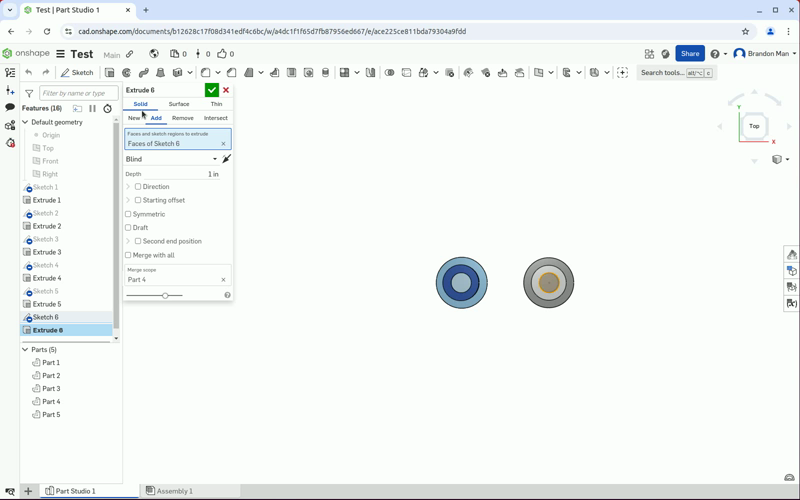
mouse_move(137, 120)
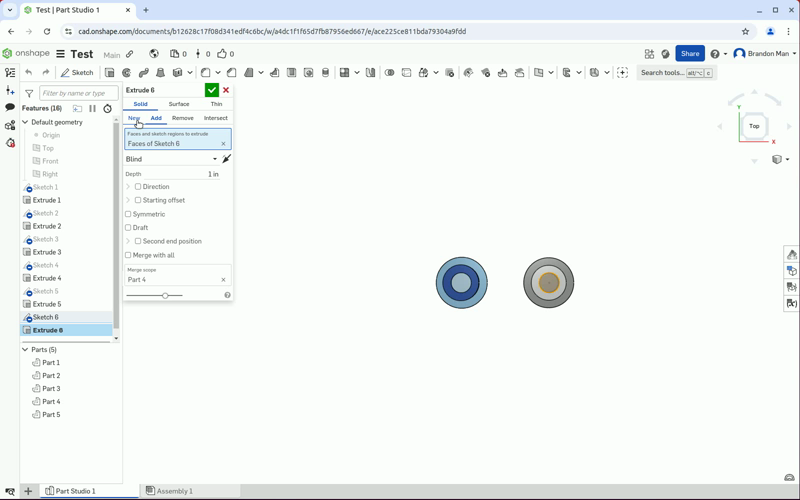
click(137, 120)
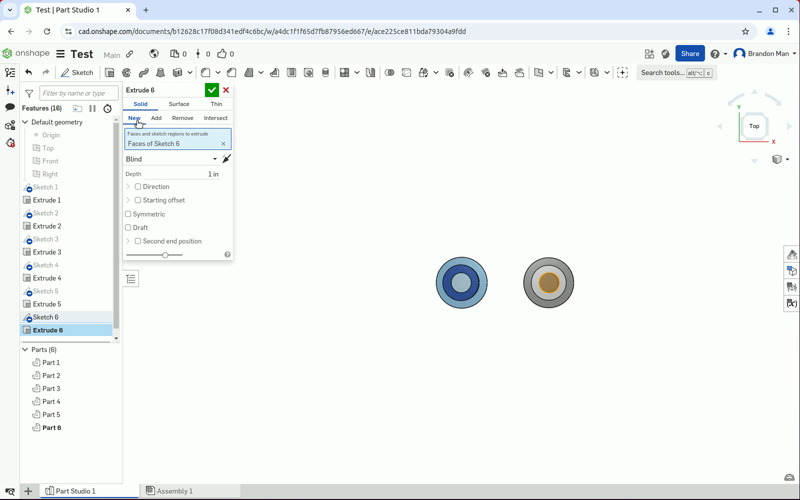
key(tab, 4)
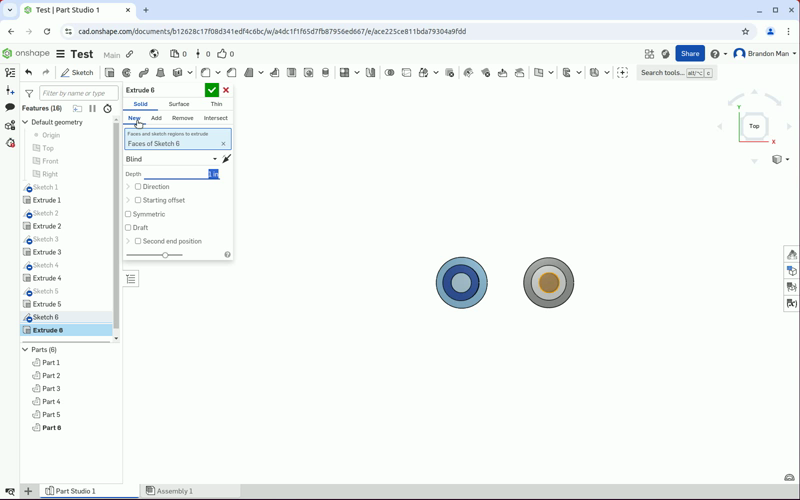
text(2.648)
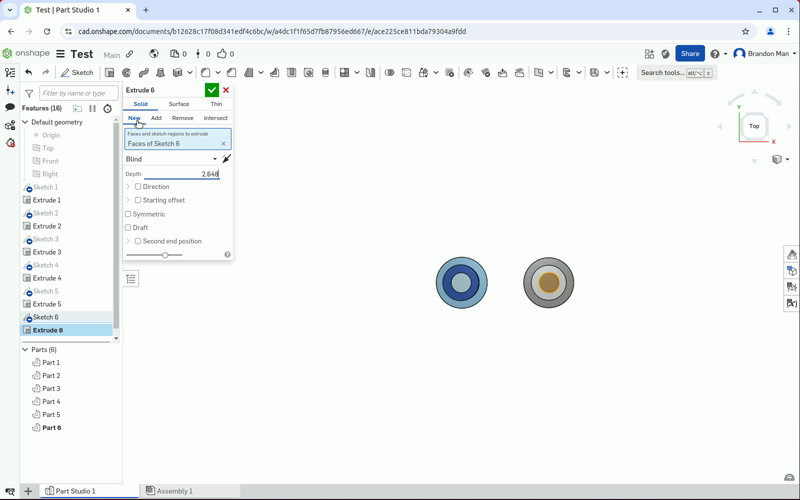
key(enter)
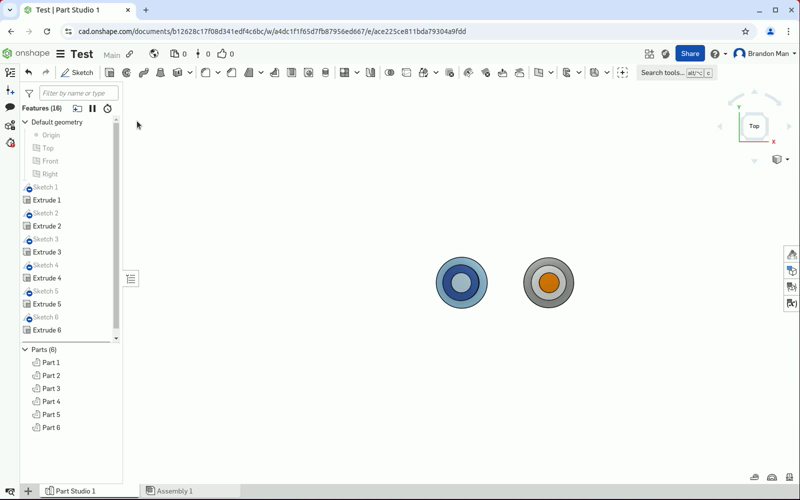
key(shift+h)
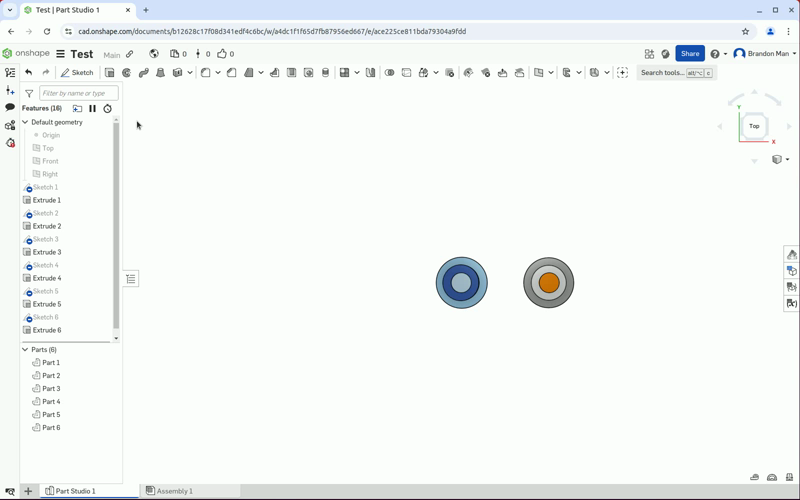
key(shift+h)
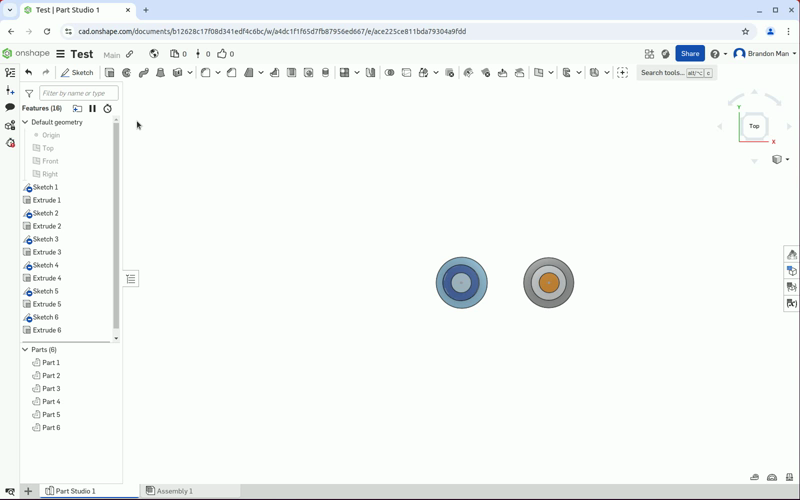
key(shift+7)
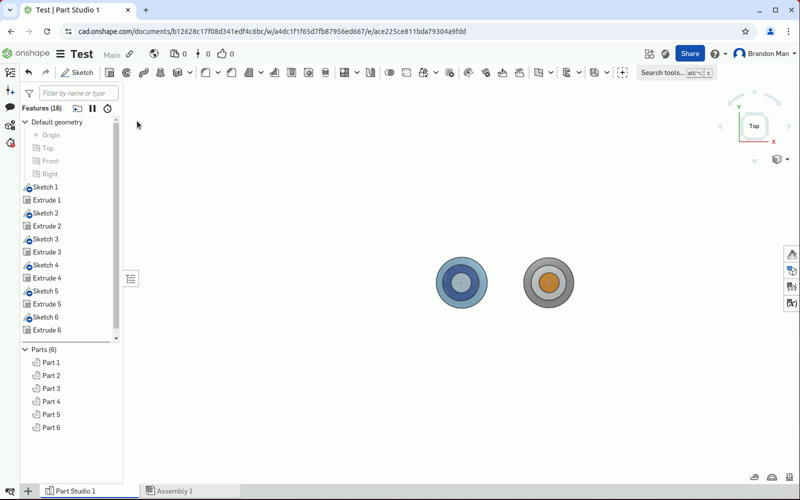
key(up, 3)
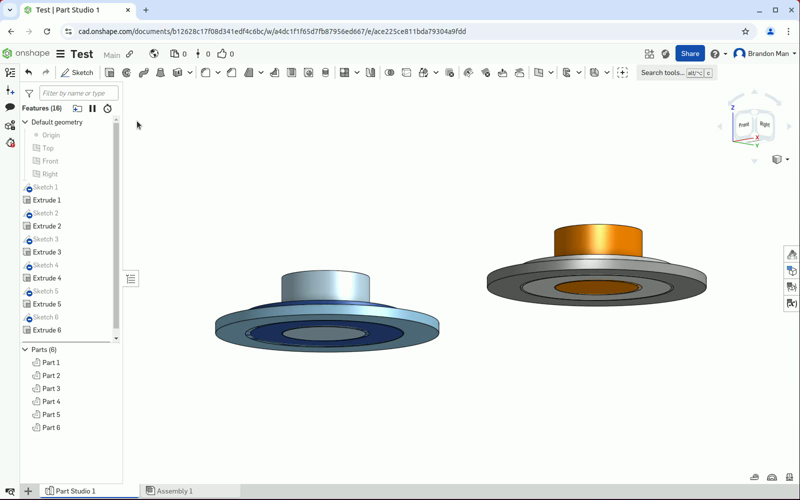
key(left, 3)
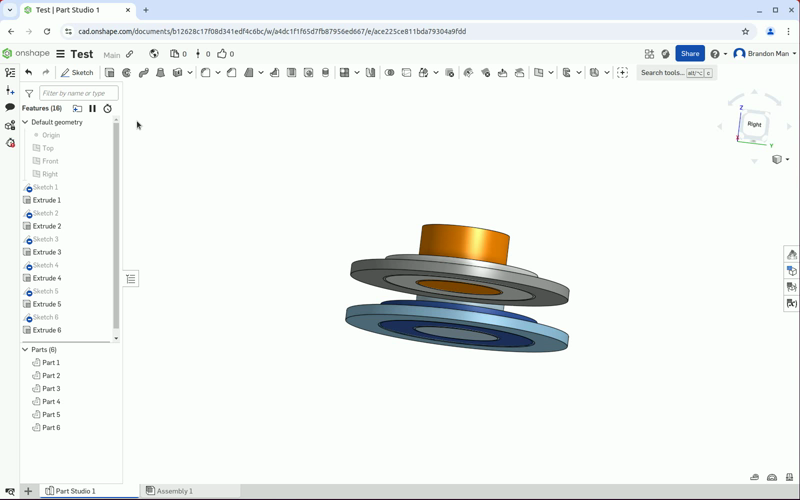
key(right, 3)
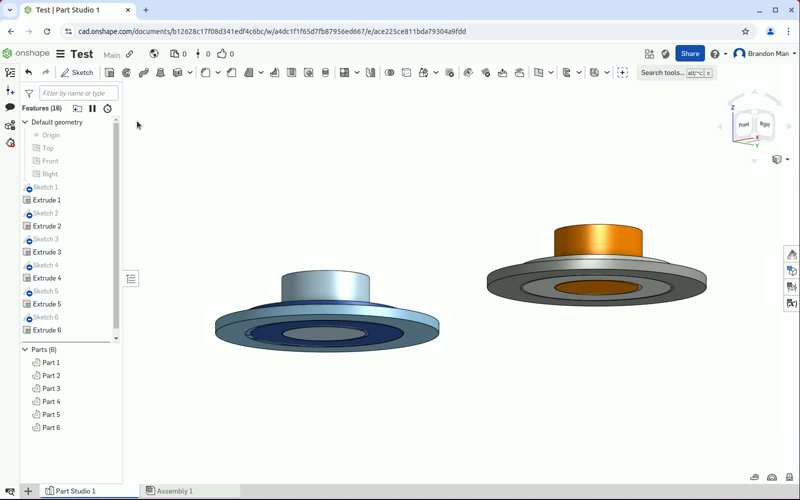
key(down, 3)
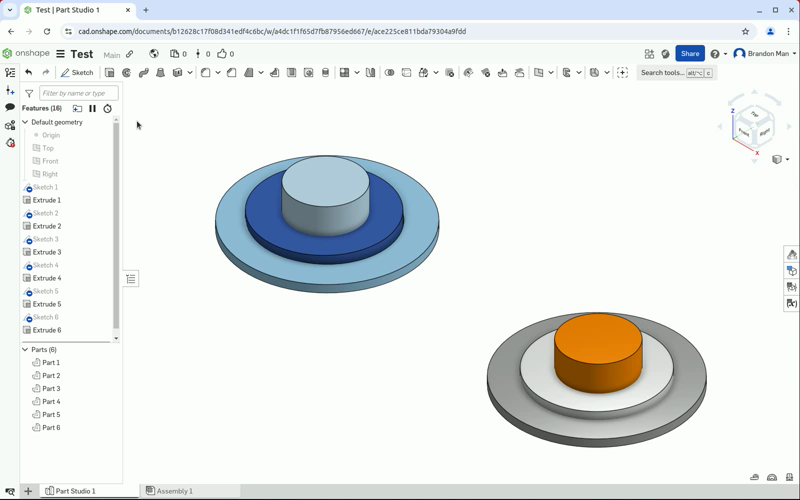
mouse_move(69, 189)
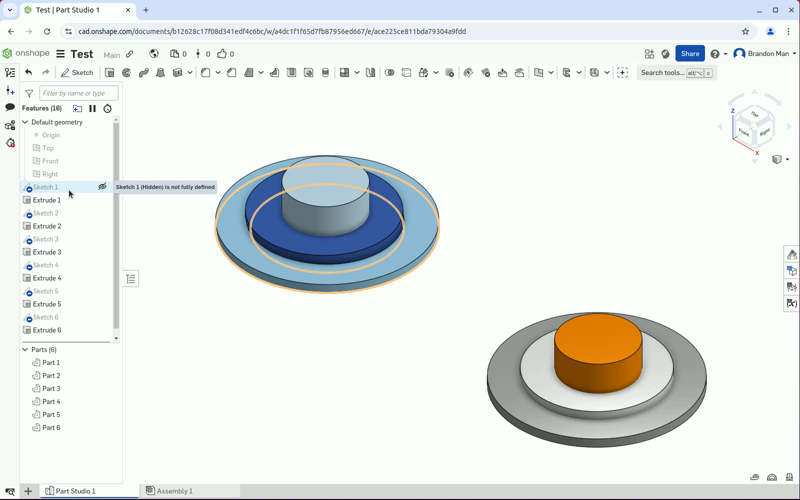
click(69, 189)